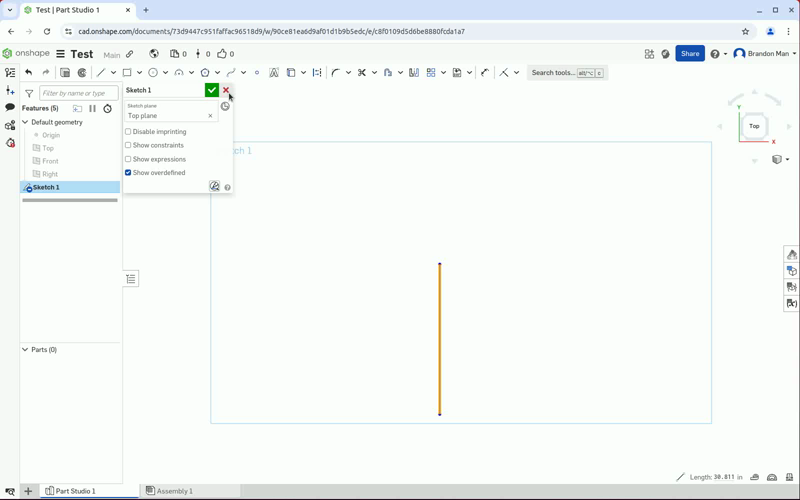
key(shift+h)
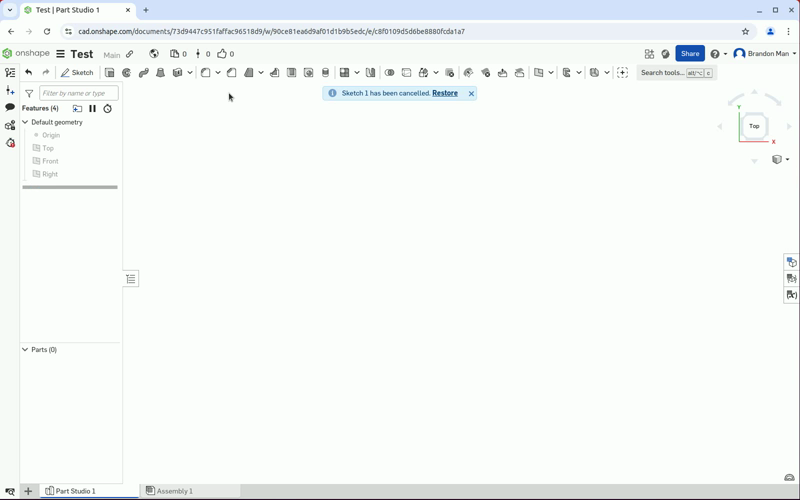
mouse_move(73, 352)
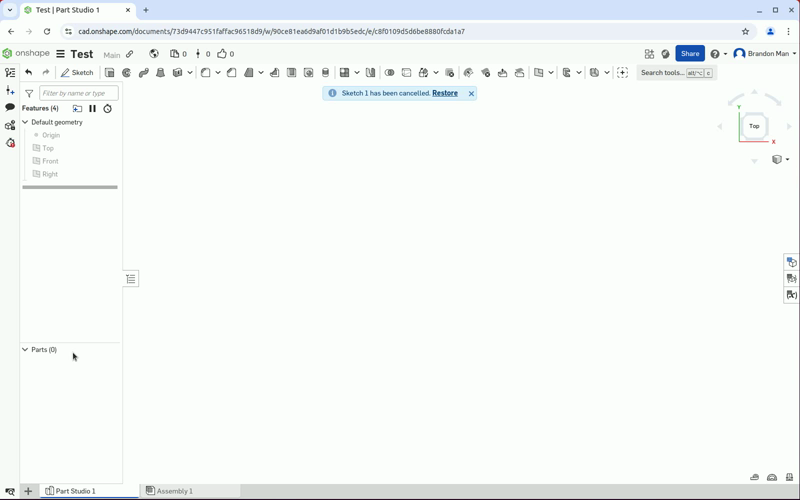
key(y)
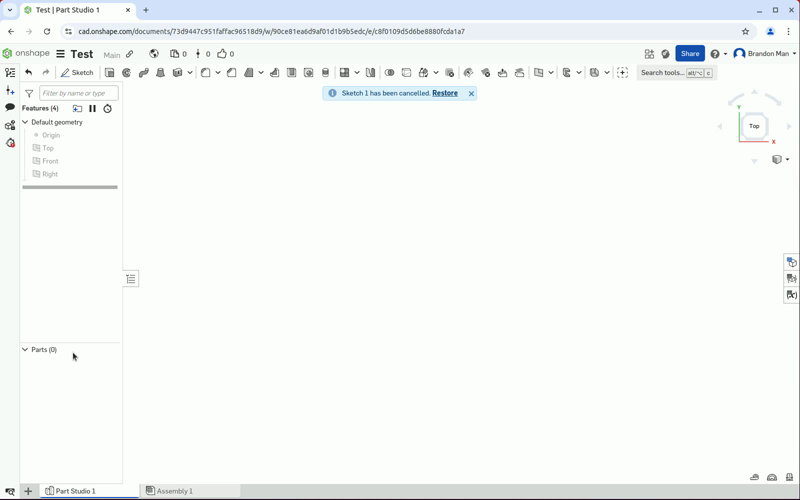
key(shift+p)
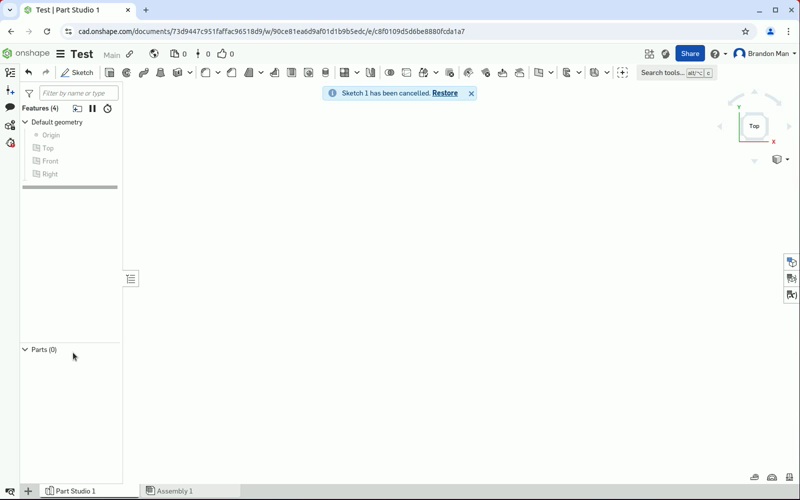
key(space)
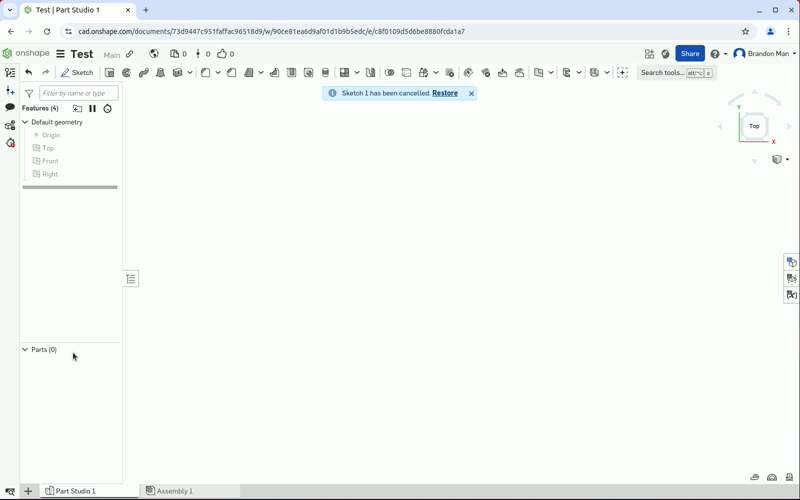
key_down(shift)
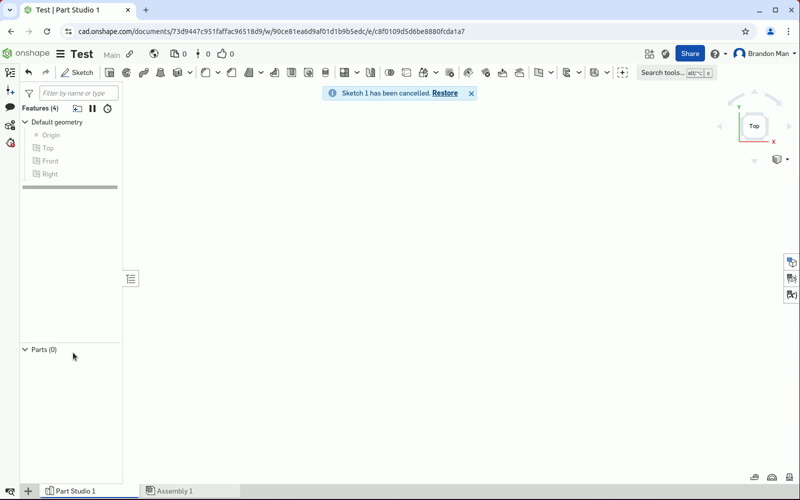
key(up)
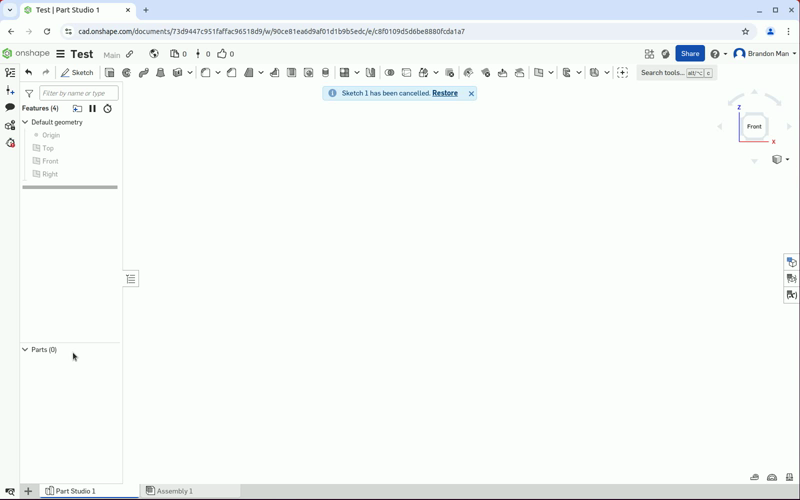
key_up(shift)
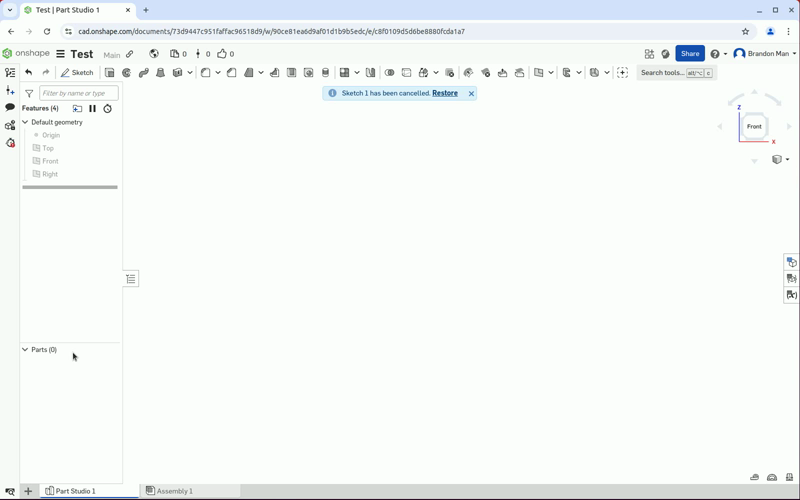
mouse_move(73, 352)
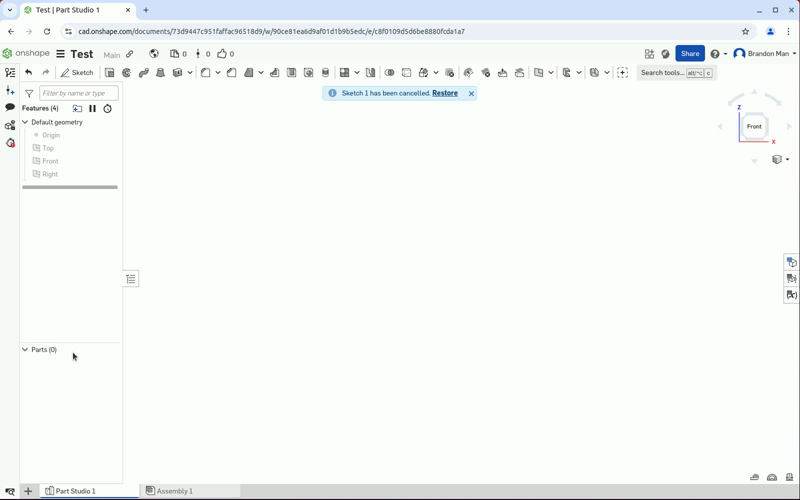
key(shift+y)
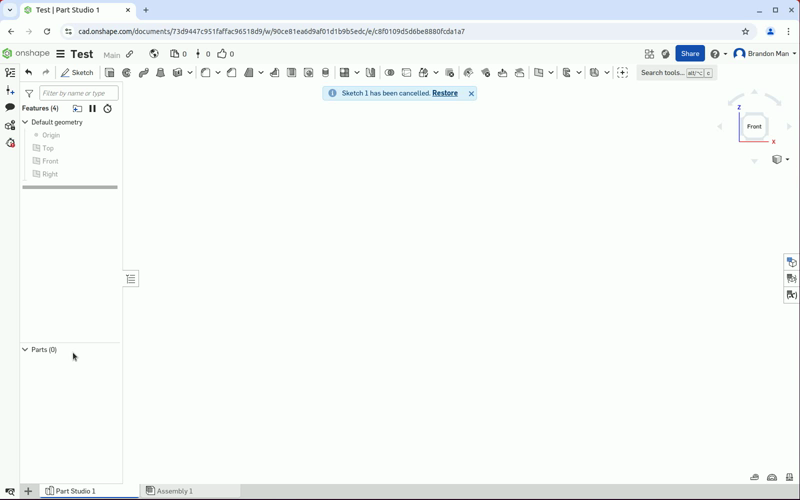
key(shift+s)
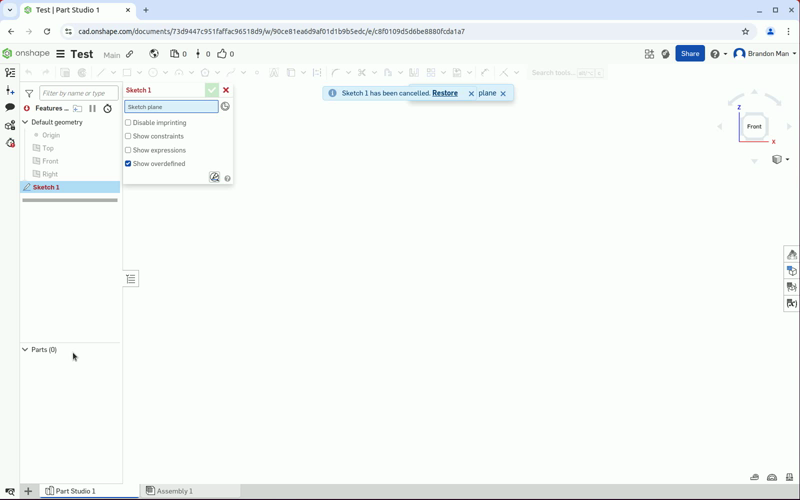
mouse_move(73, 163)
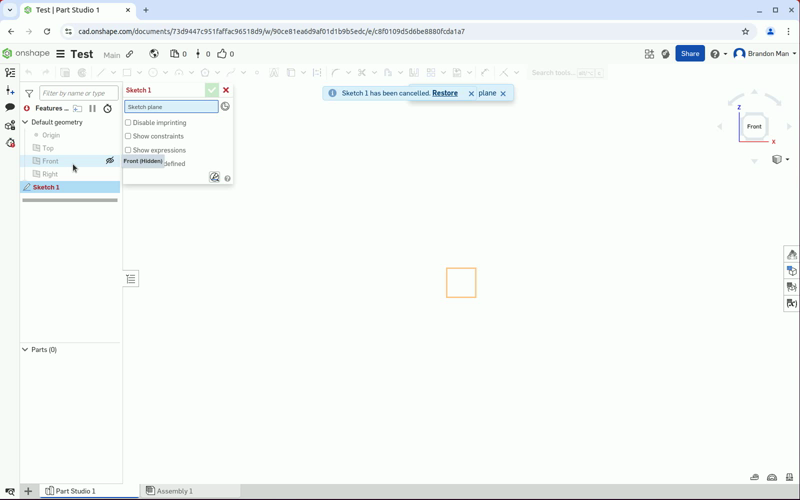
click(73, 163)
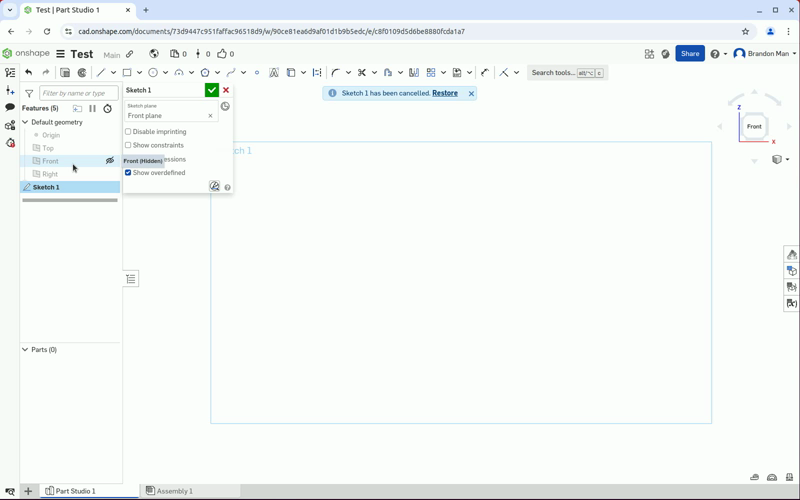
mouse_move(73, 352)
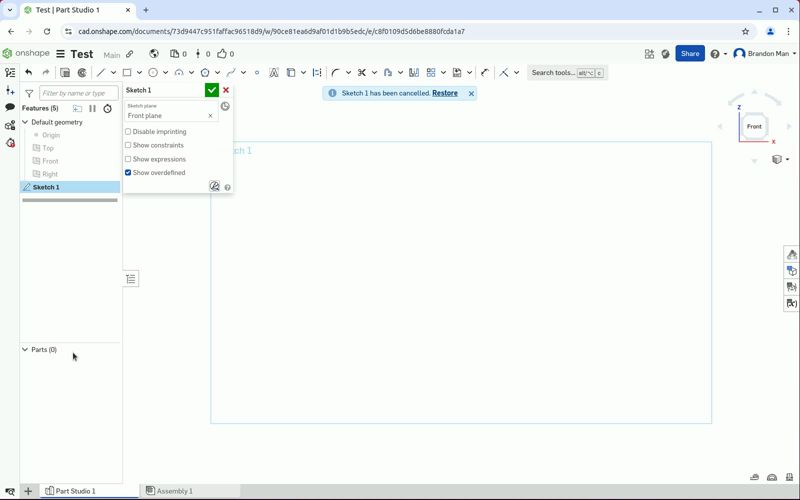
key(y)
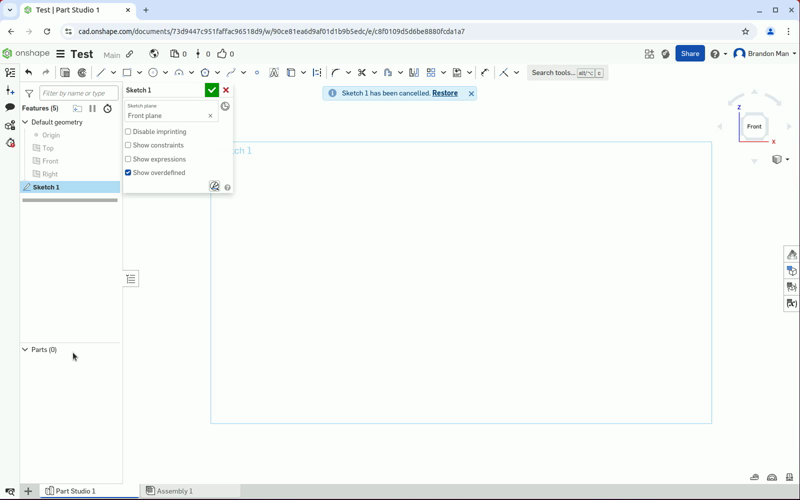
key(l)
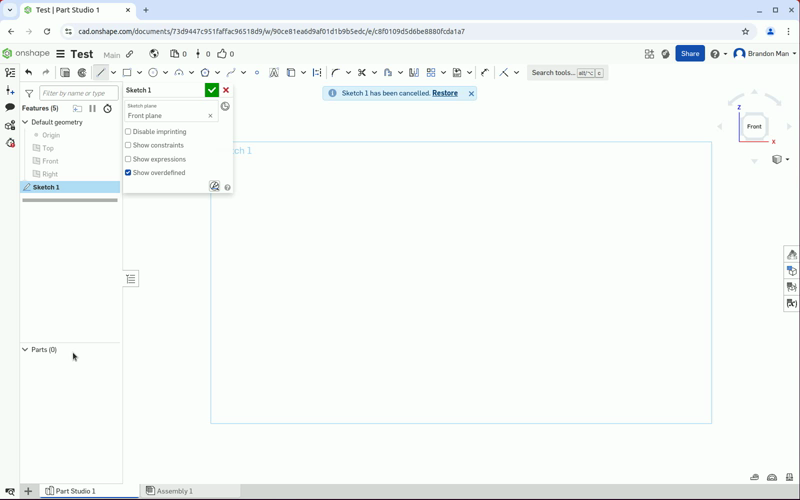
key_down(shift)
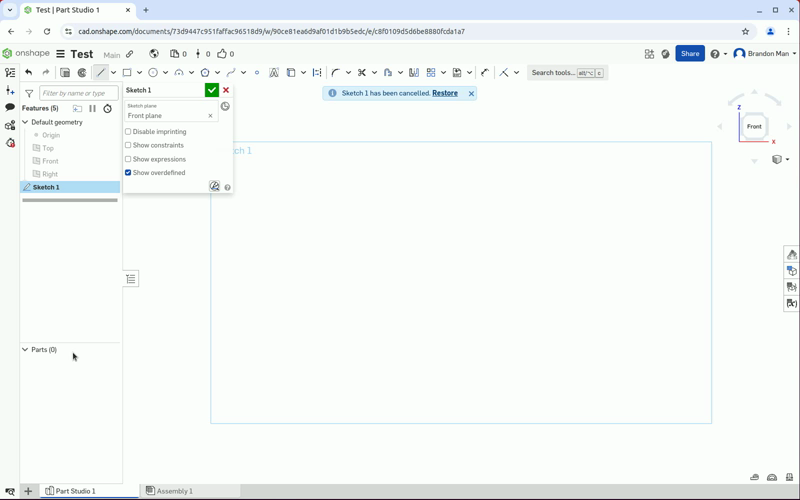
mouse_move(383, 339)
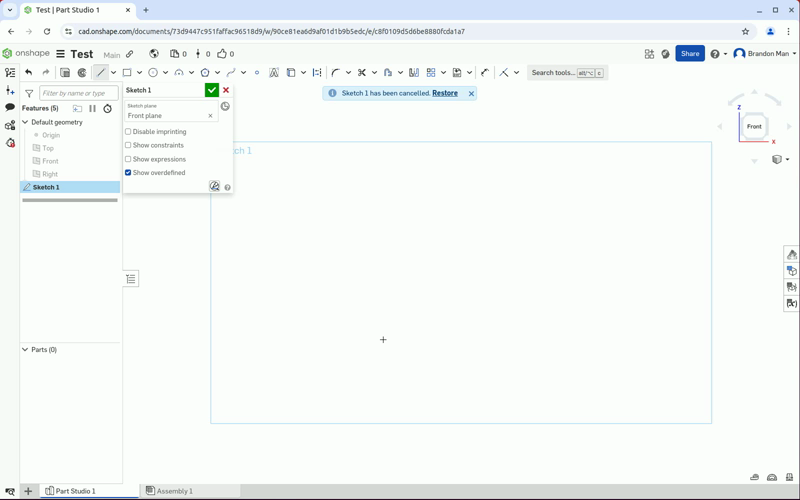
click(383, 339)
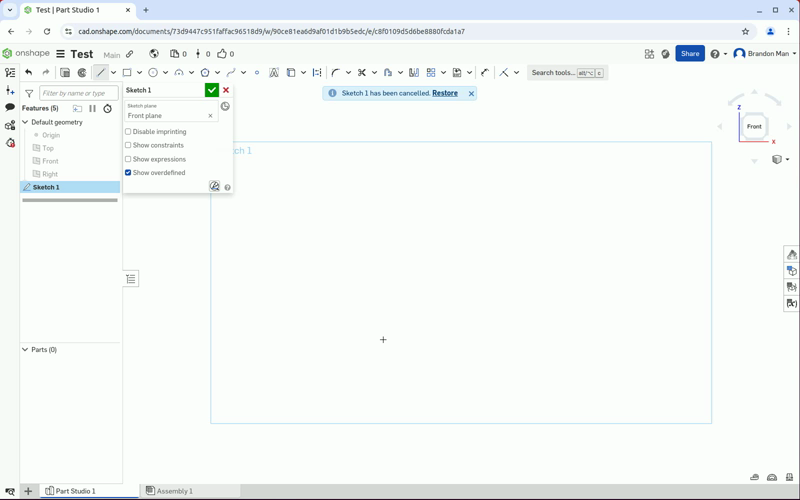
key_up(shift)
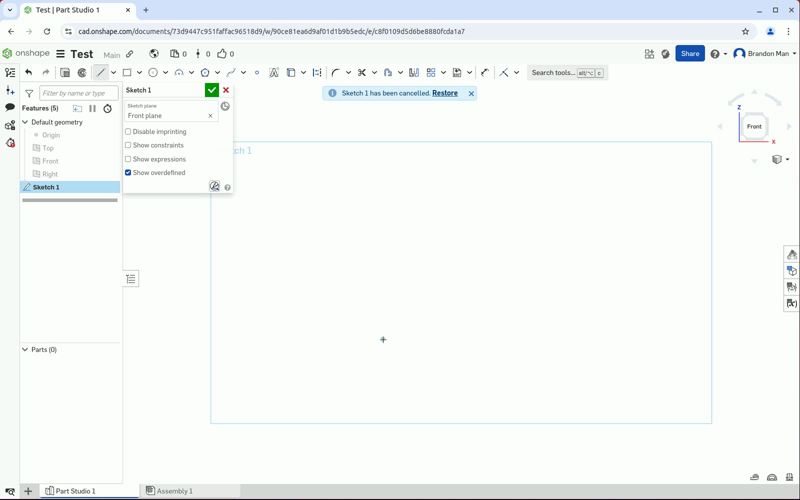
key_down(shift)
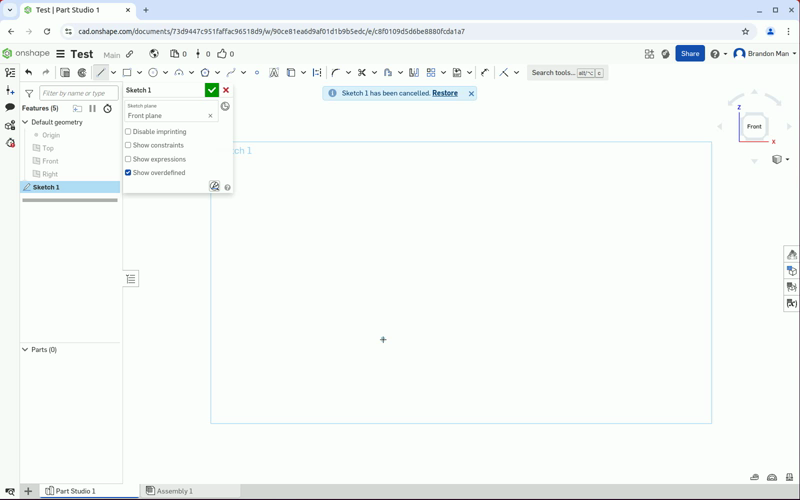
mouse_move(537, 339)
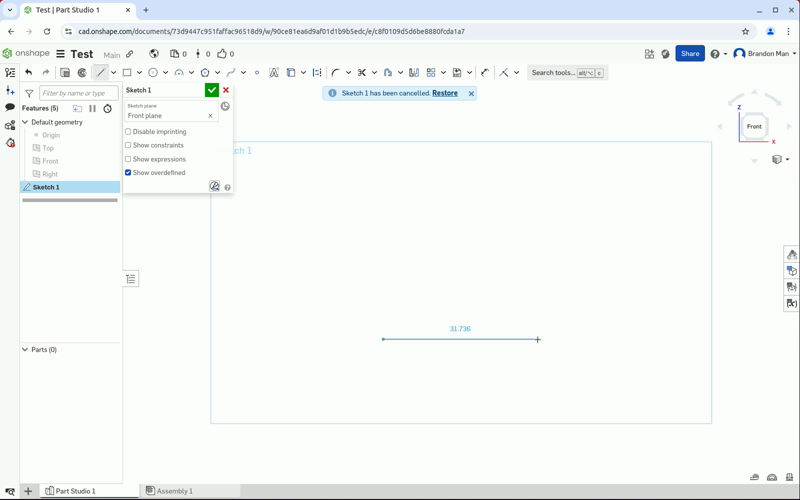
click(537, 339)
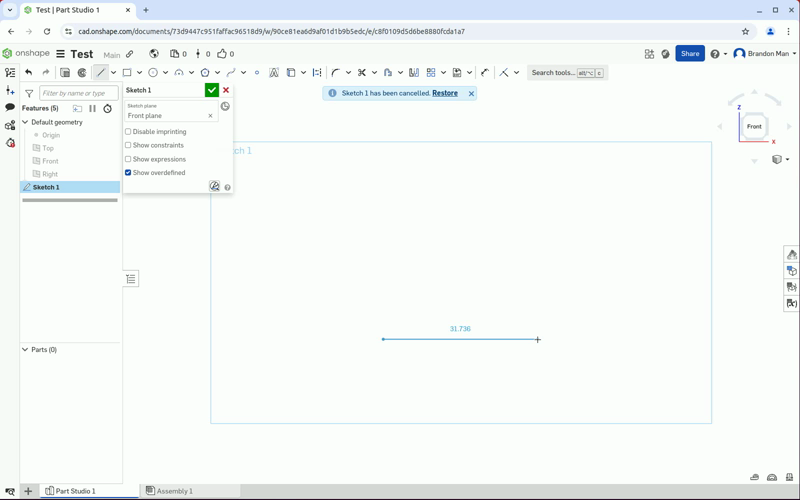
key_up(shift)
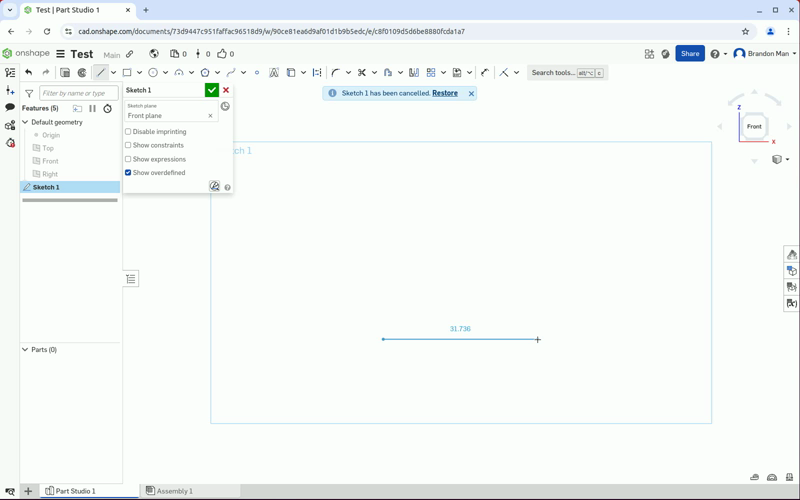
key_down(shift)
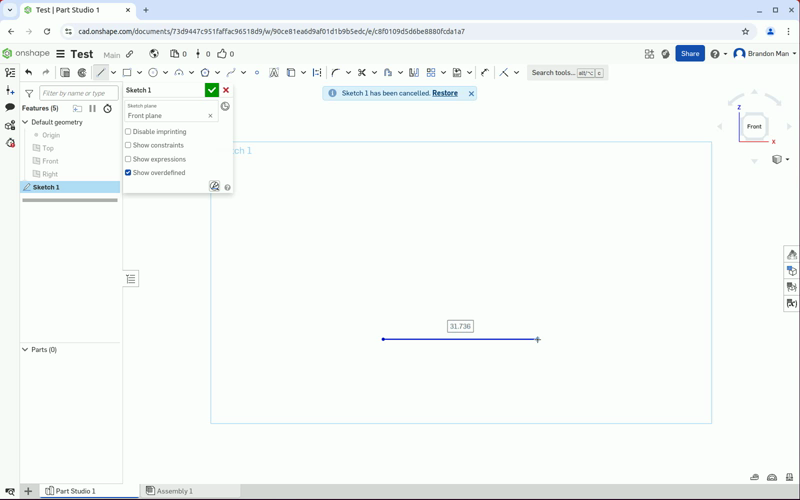
mouse_move(537, 227)
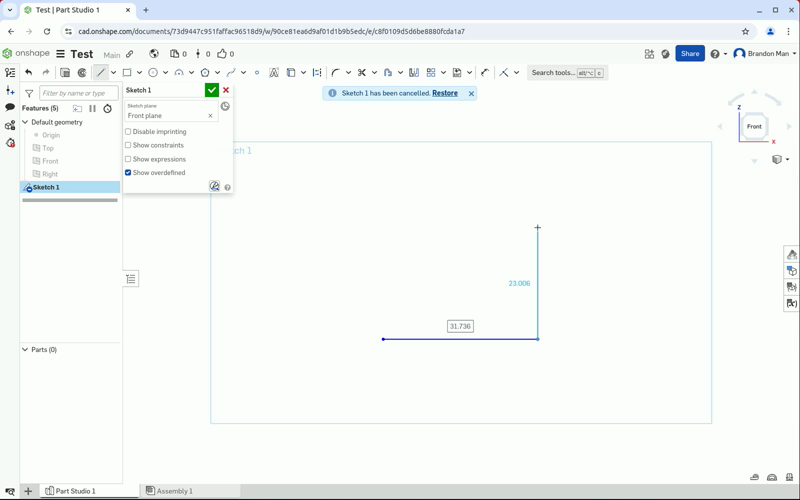
click(537, 227)
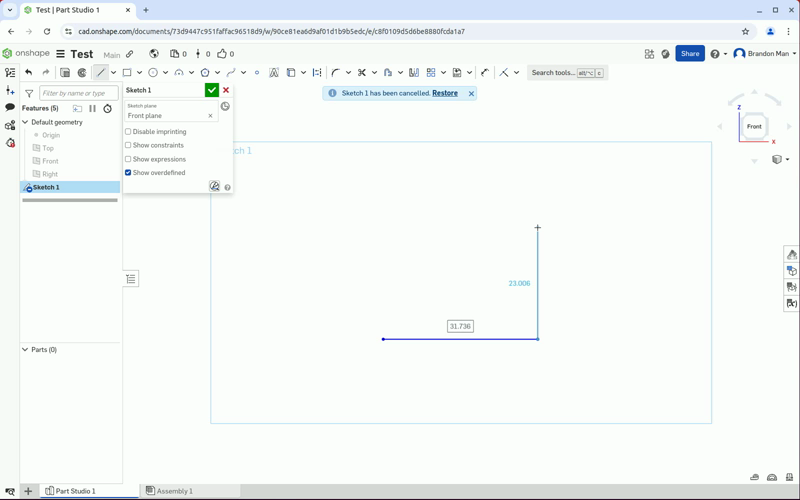
key_up(shift)
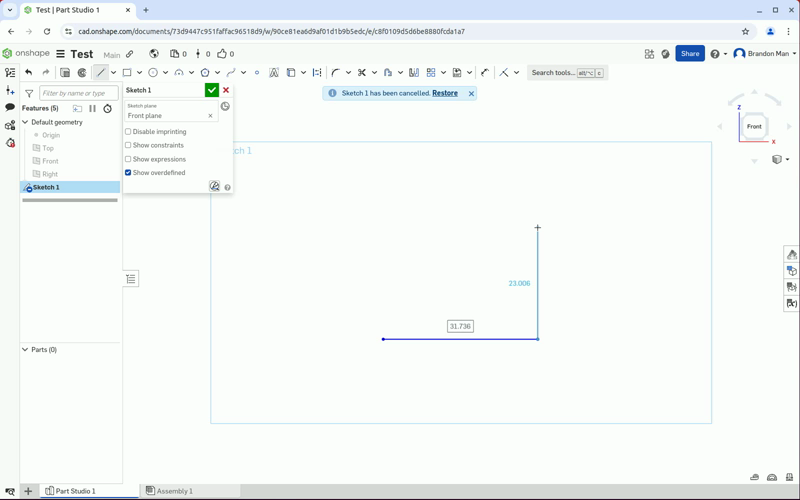
key_down(shift)
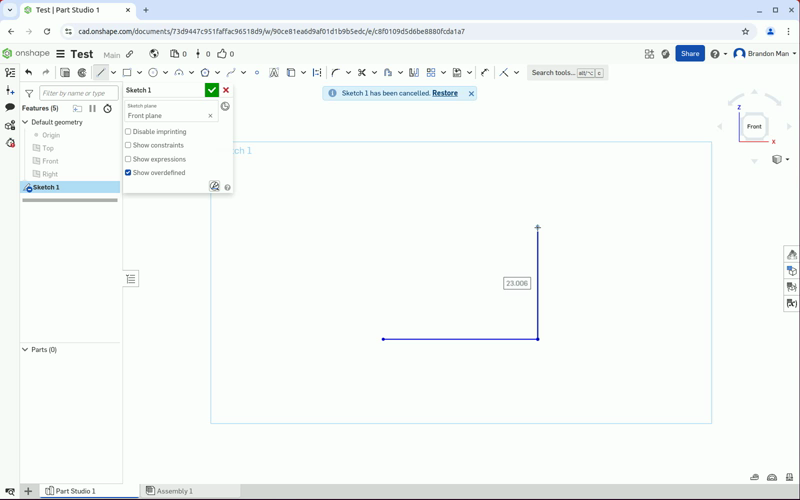
mouse_move(383, 227)
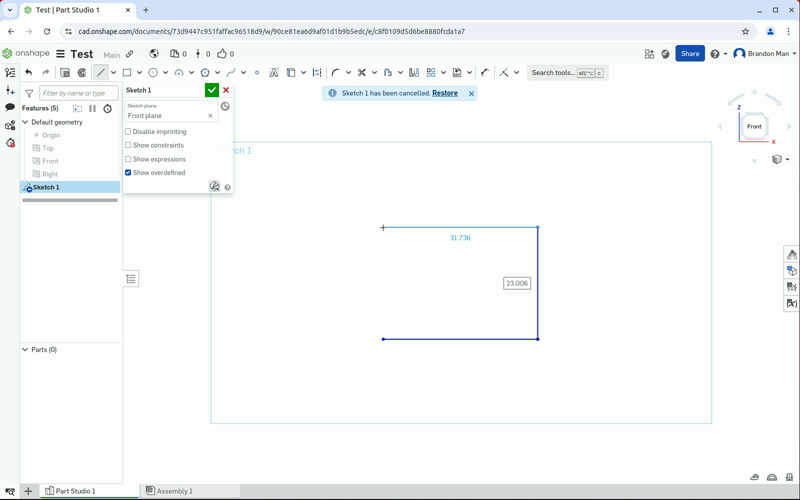
click(383, 227)
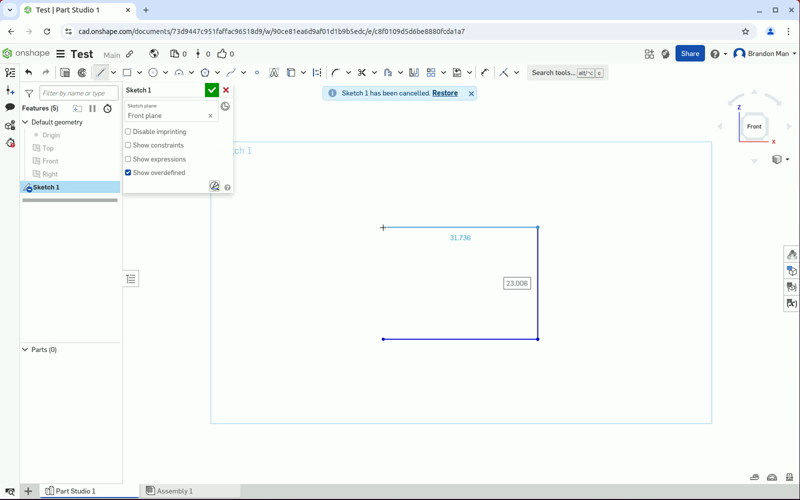
key_up(shift)
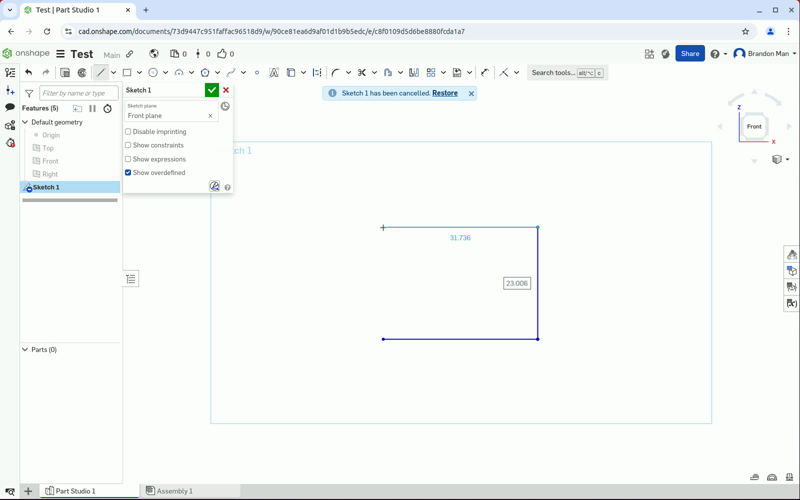
key_down(shift)
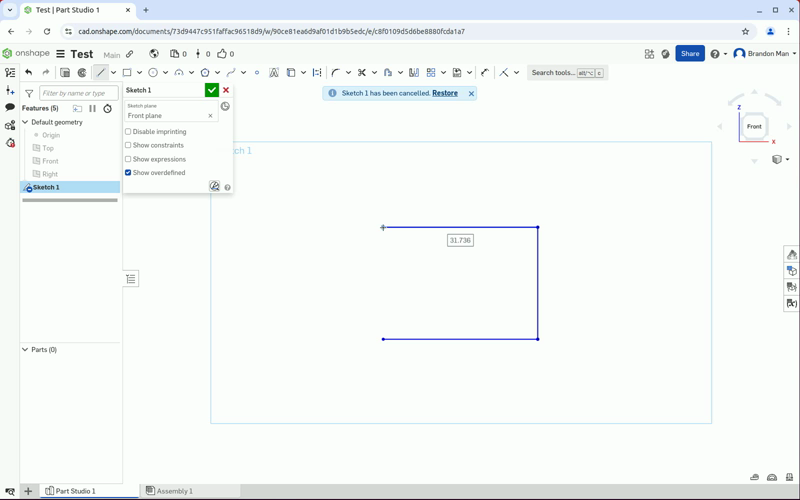
mouse_move(383, 339)
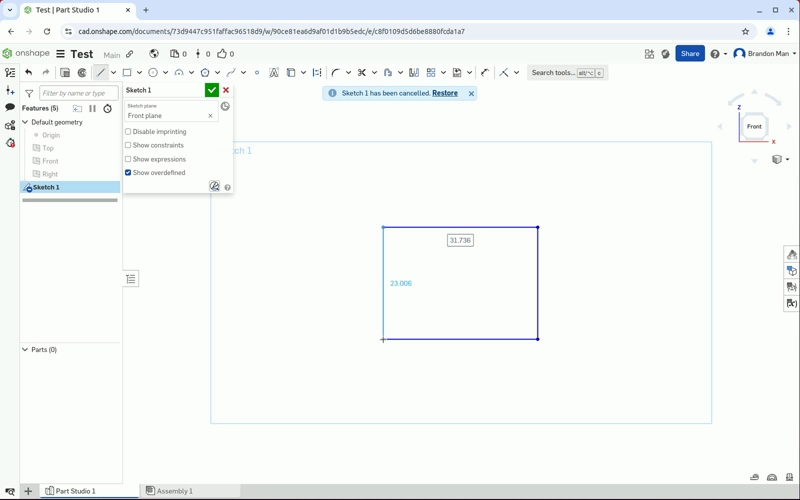
key_up(shift)
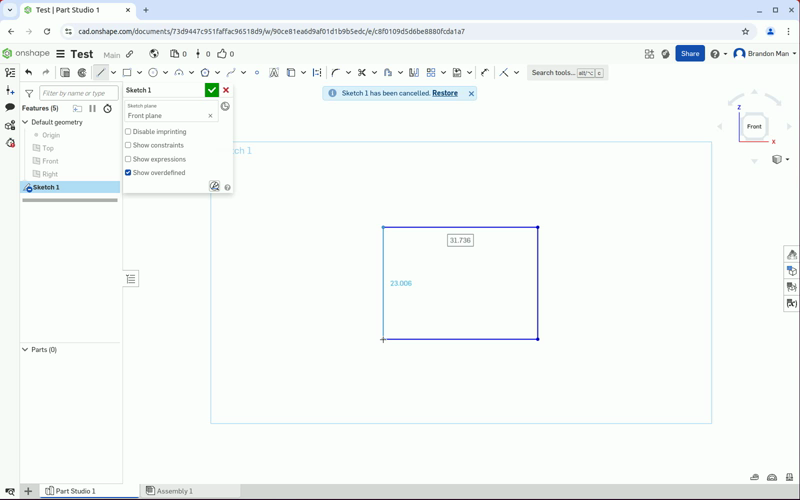
click(383, 339)
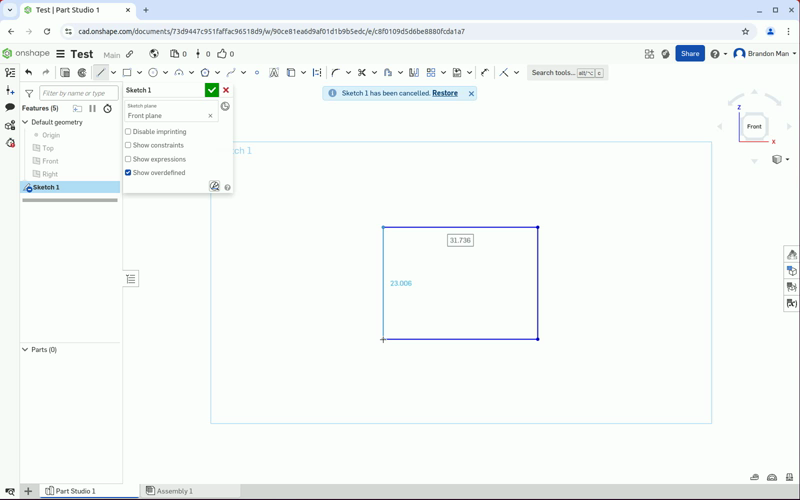
key(esc)
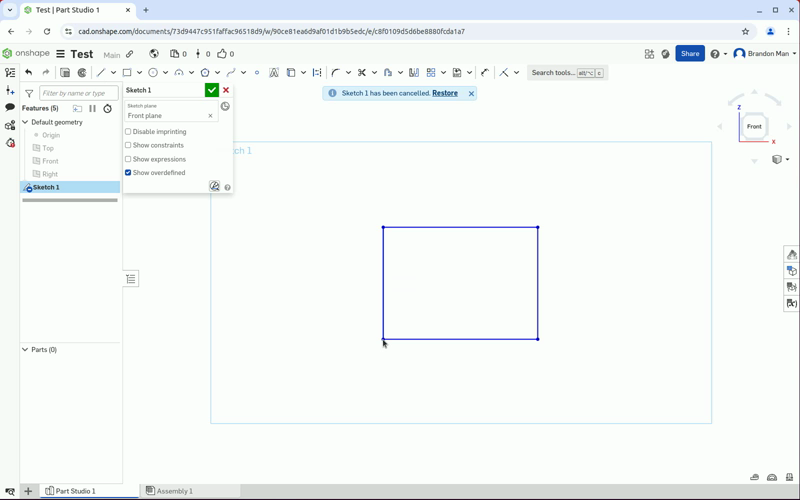
mouse_move(495, 277)
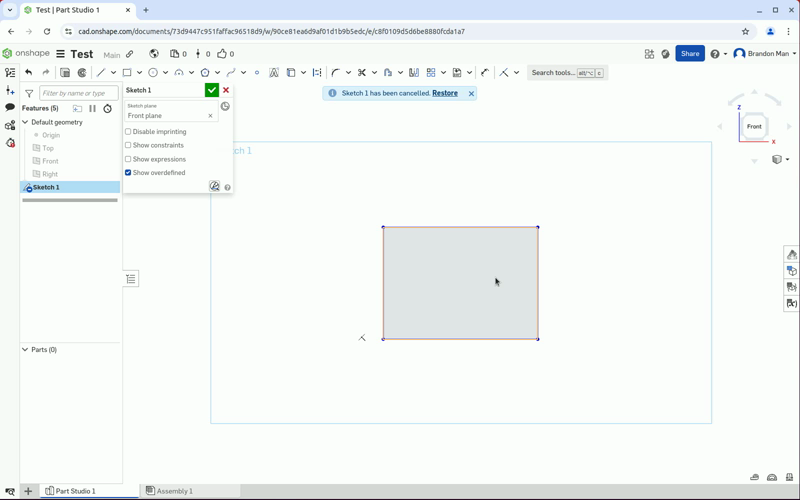
click(495, 277)
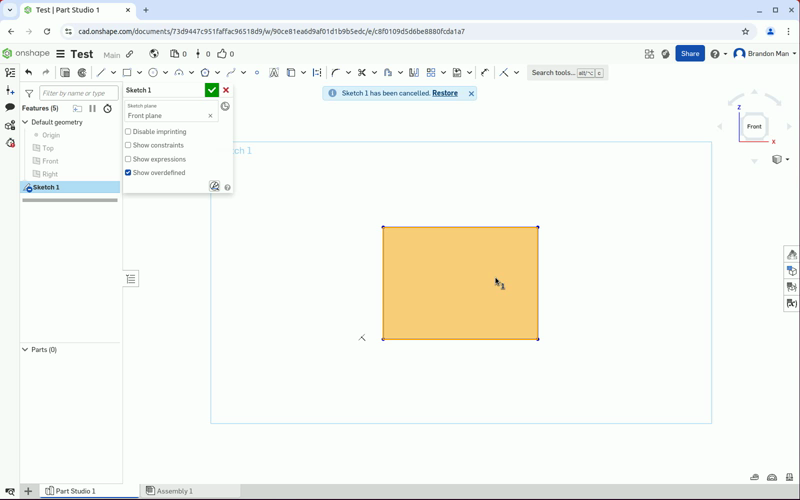
mouse_move(73, 352)
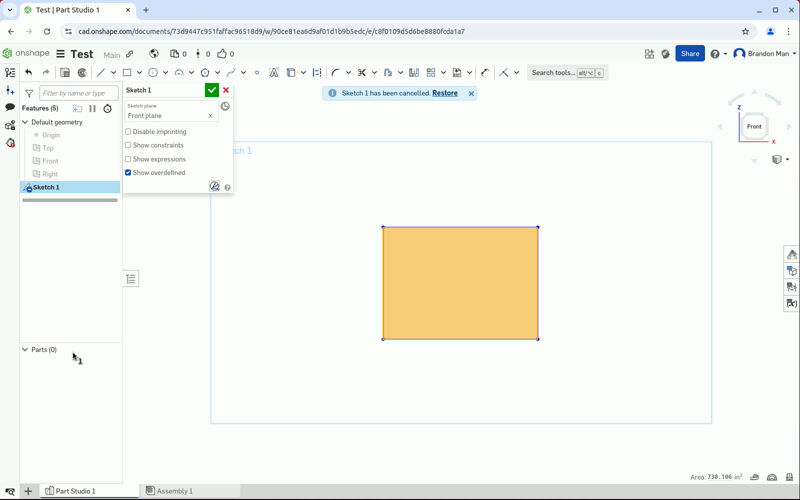
key(shift+y)
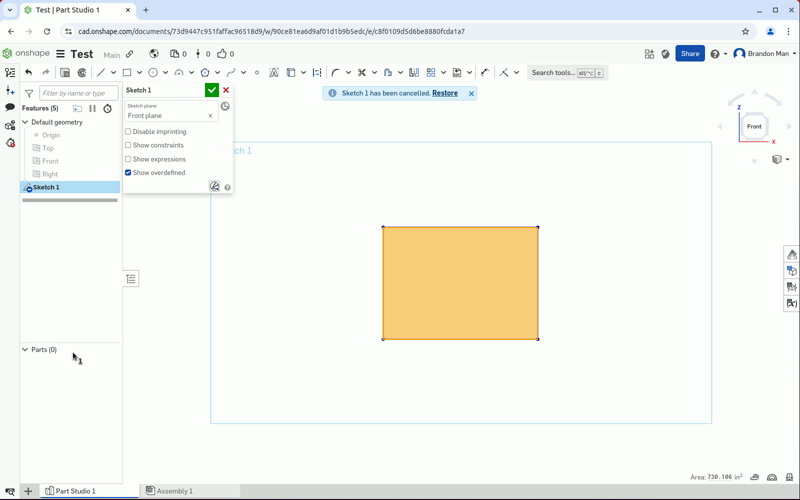
key(shift+e)
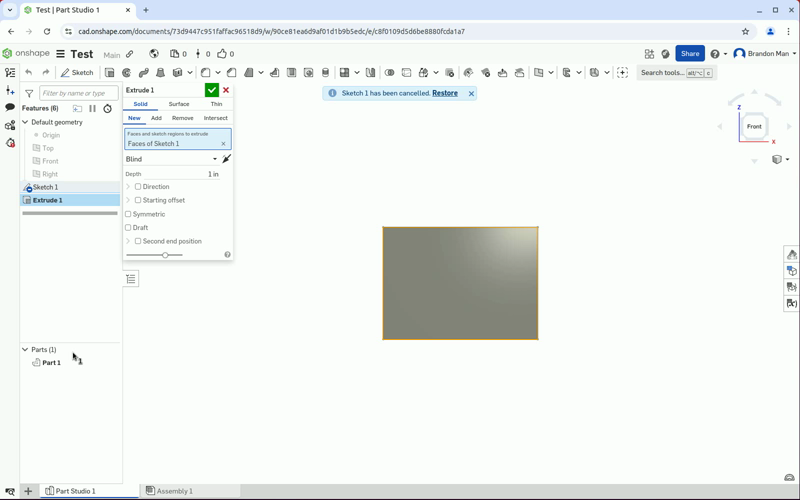
mouse_move(143, 106)
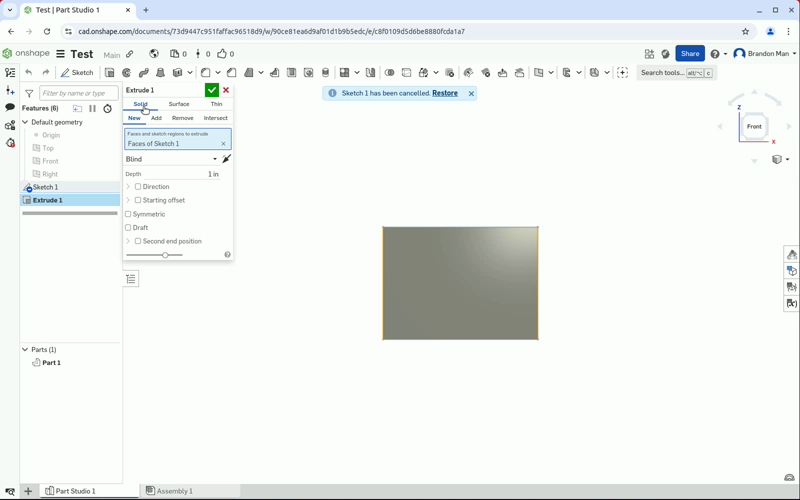
click(143, 106)
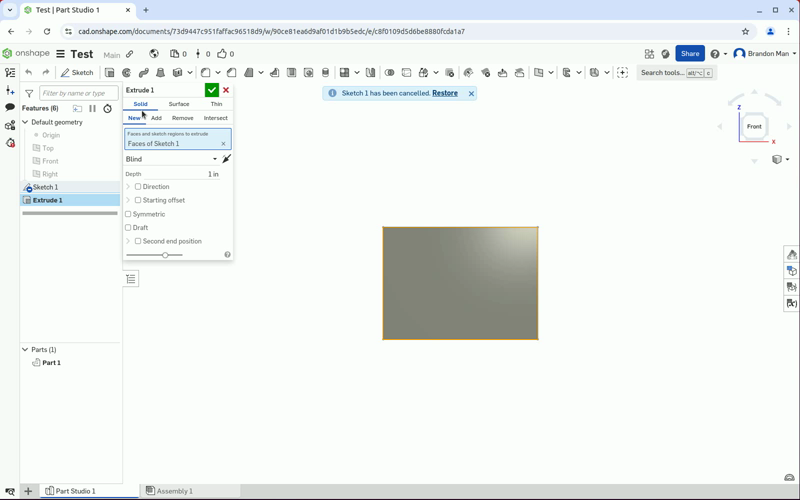
mouse_move(137, 120)
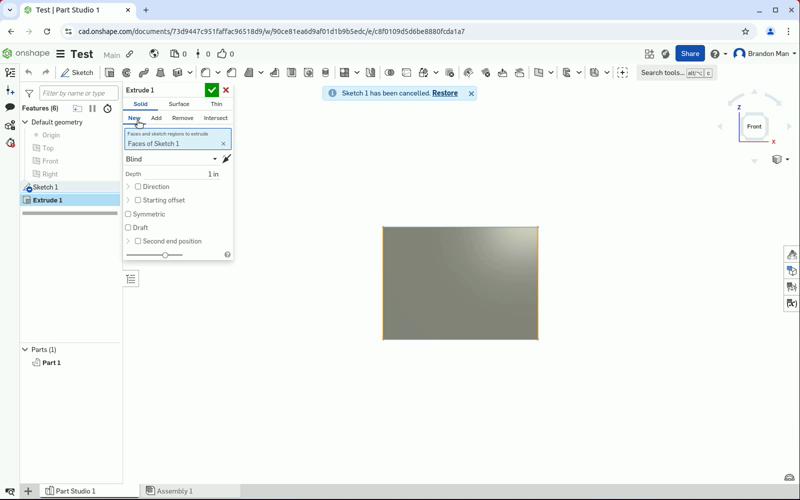
click(137, 120)
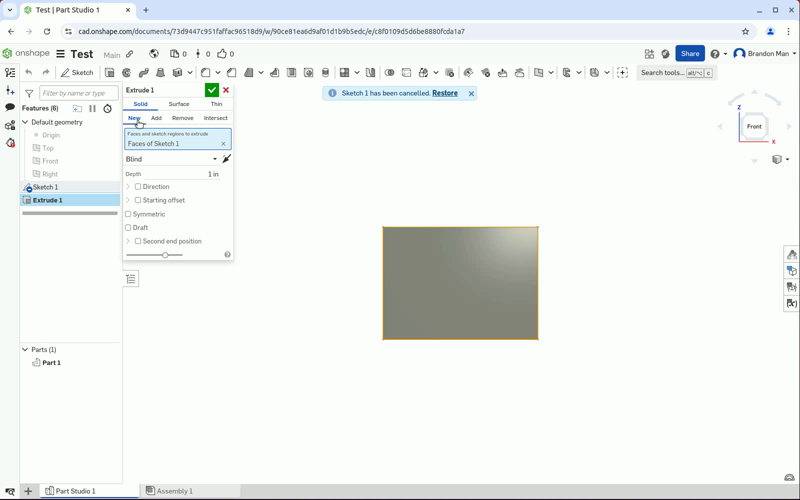
key(tab, 4)
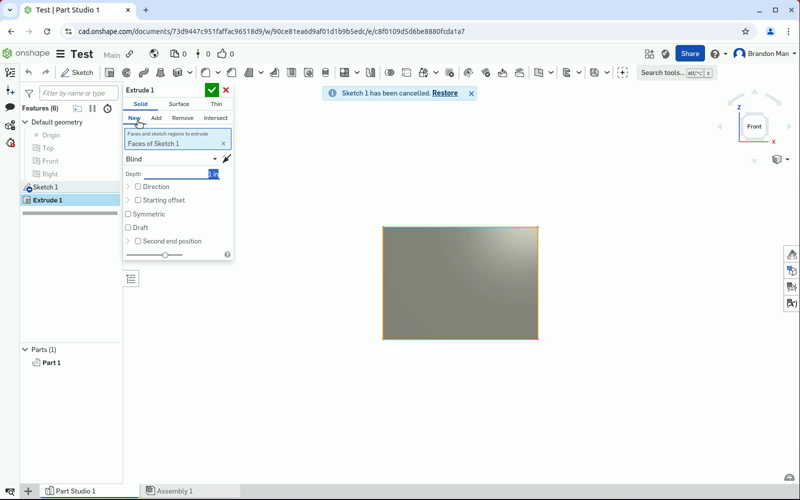
text(-23.108)
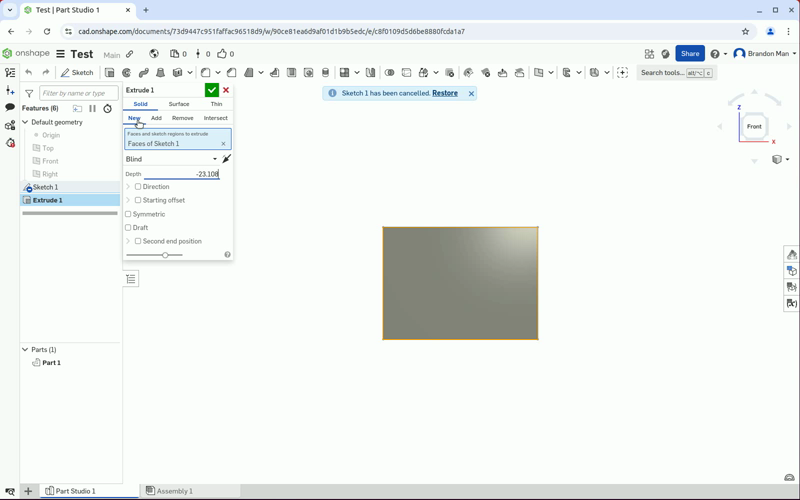
key(enter)
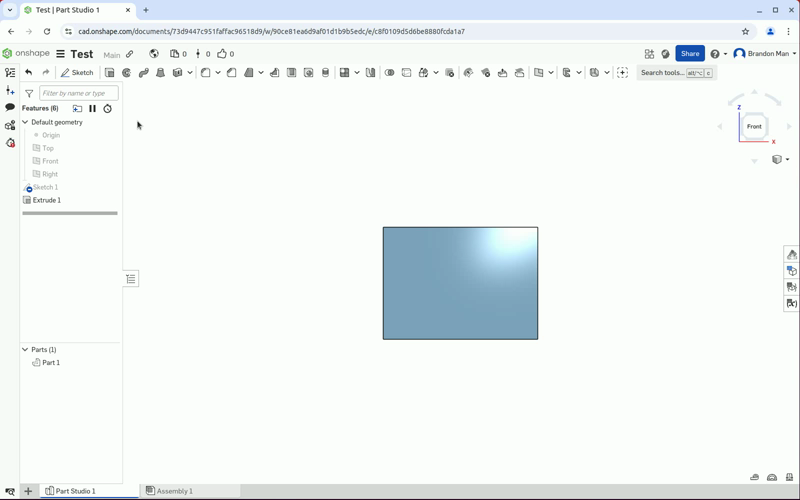
key(shift+h)
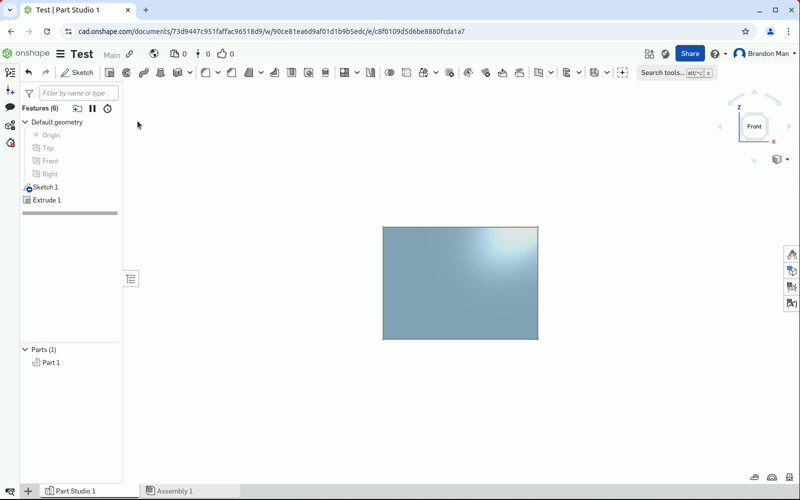
key(shift+h)
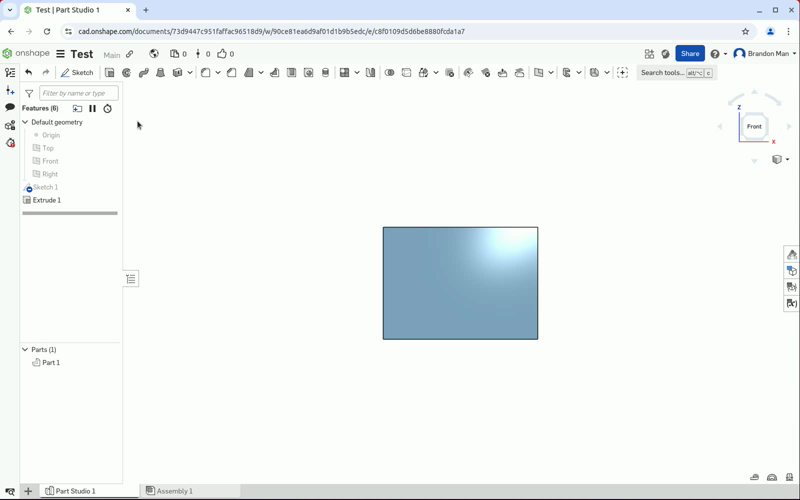
mouse_move(73, 189)
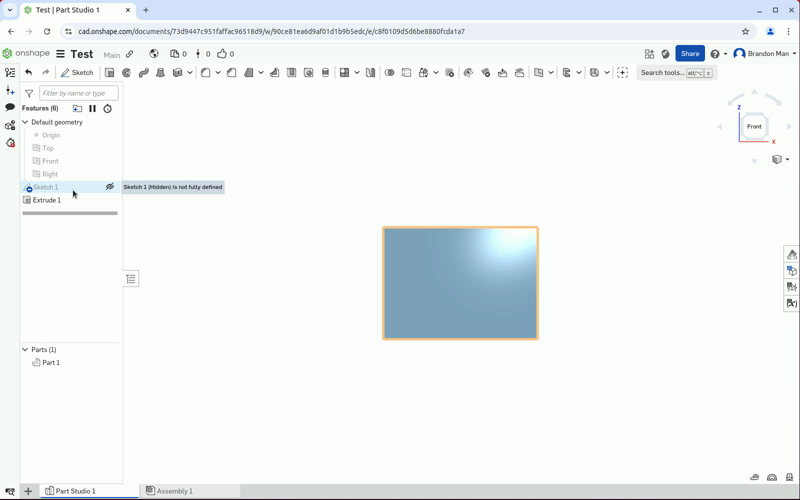
click(73, 189)
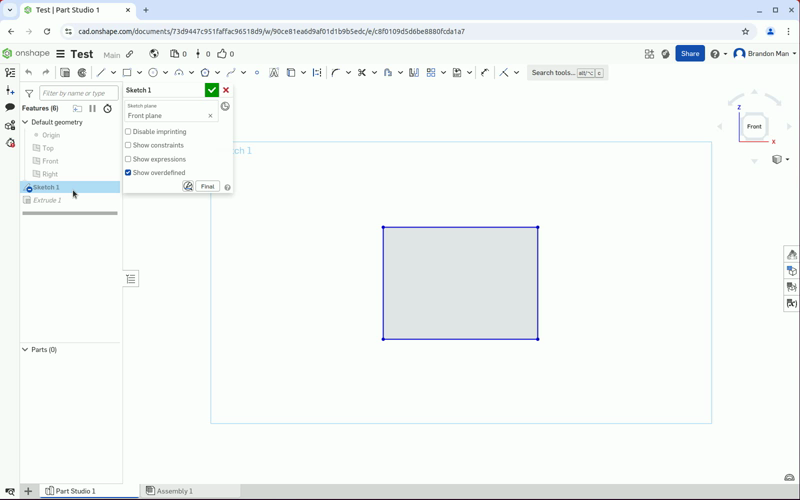
mouse_move(229, 92)
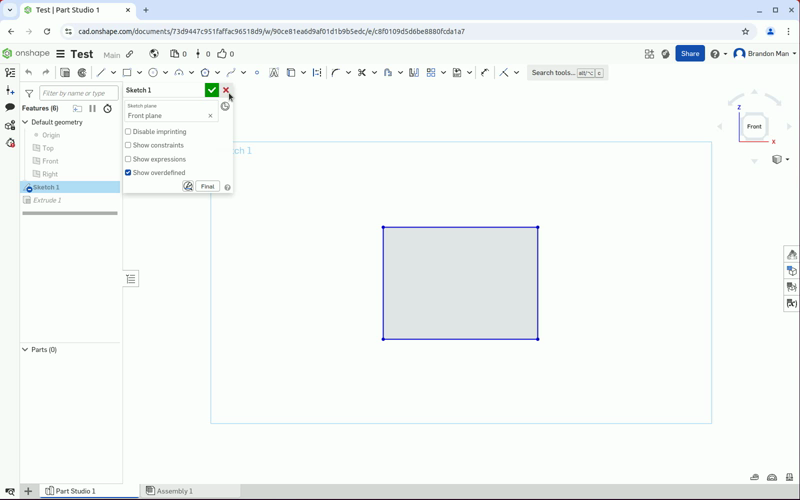
click(229, 92)
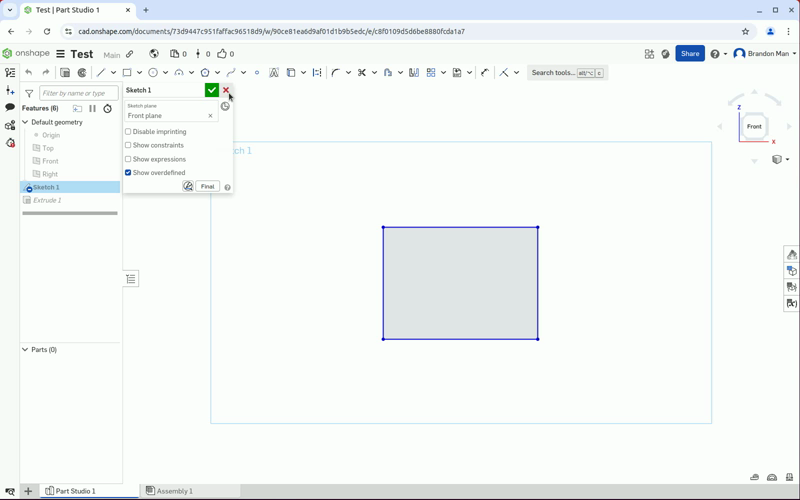
key(shift+s)
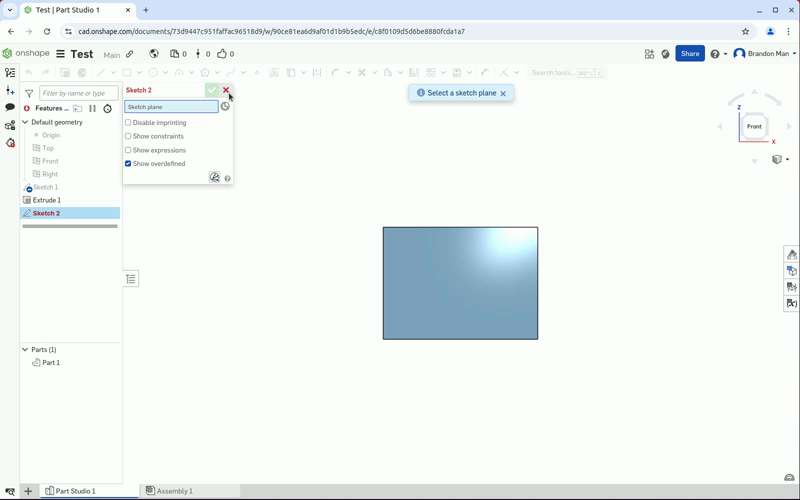
mouse_move(73, 163)
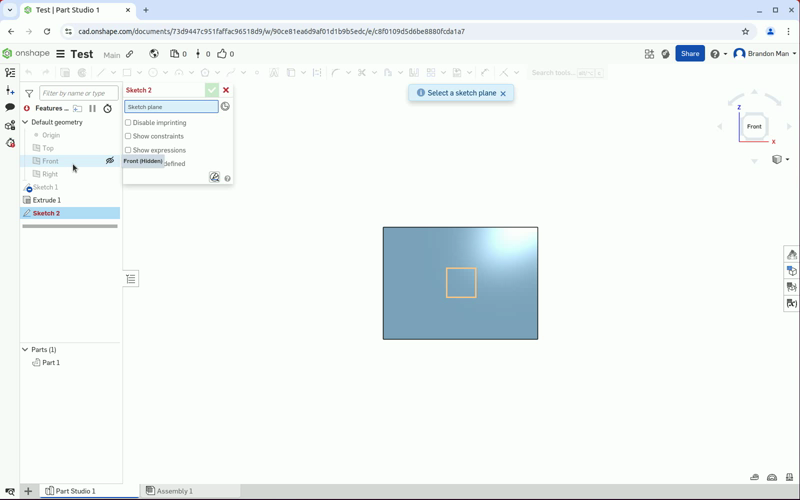
click(73, 163)
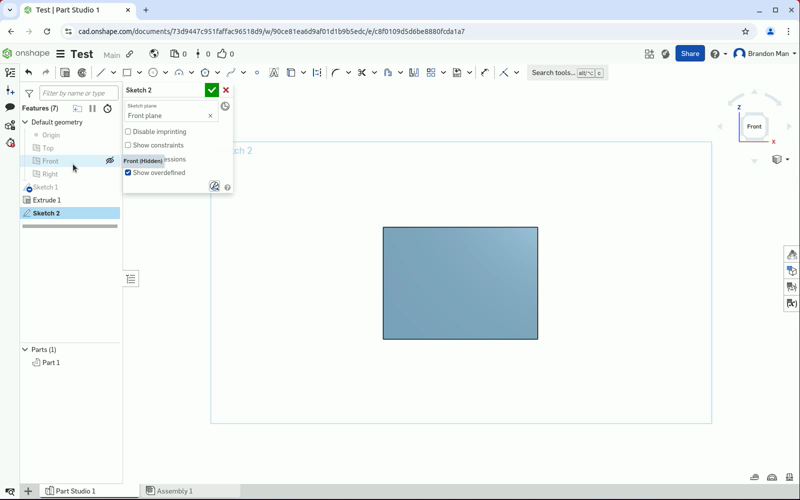
mouse_move(73, 352)
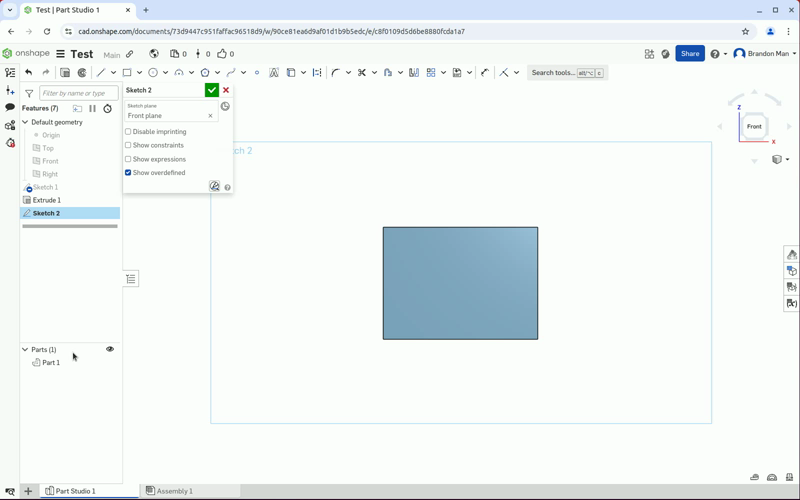
key(y)
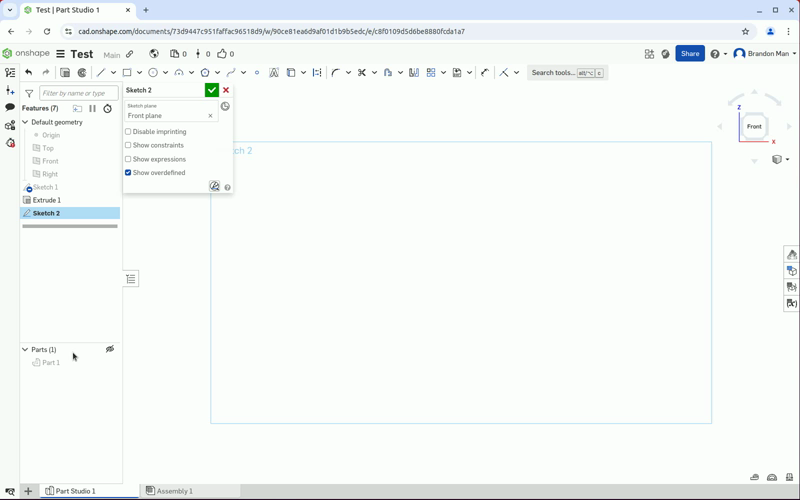
key(l)
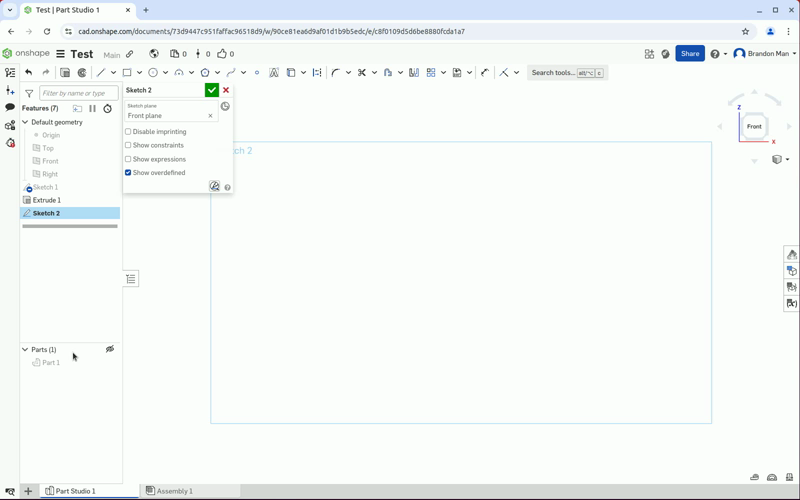
key_down(shift)
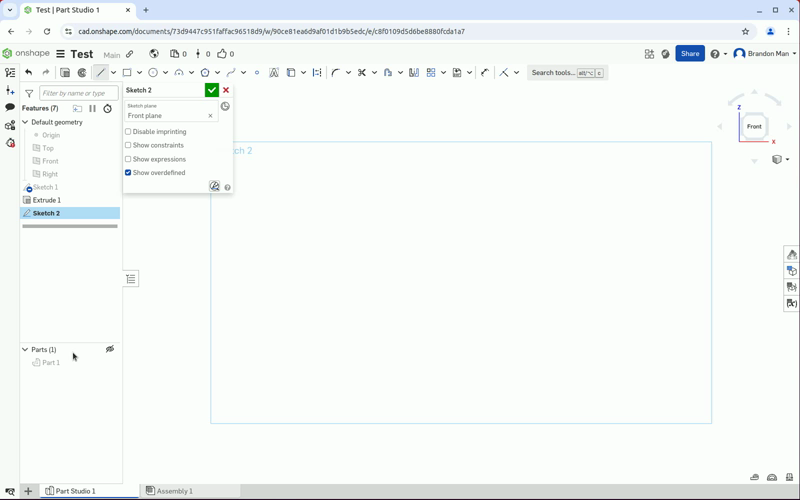
mouse_move(397, 325)
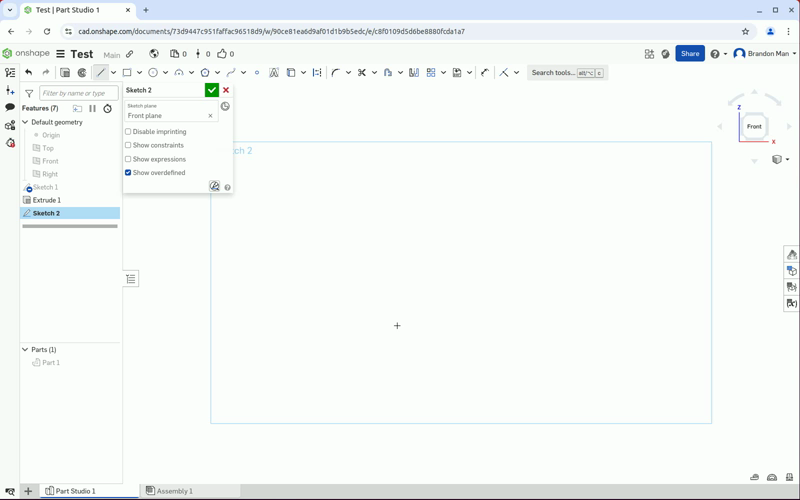
click(397, 325)
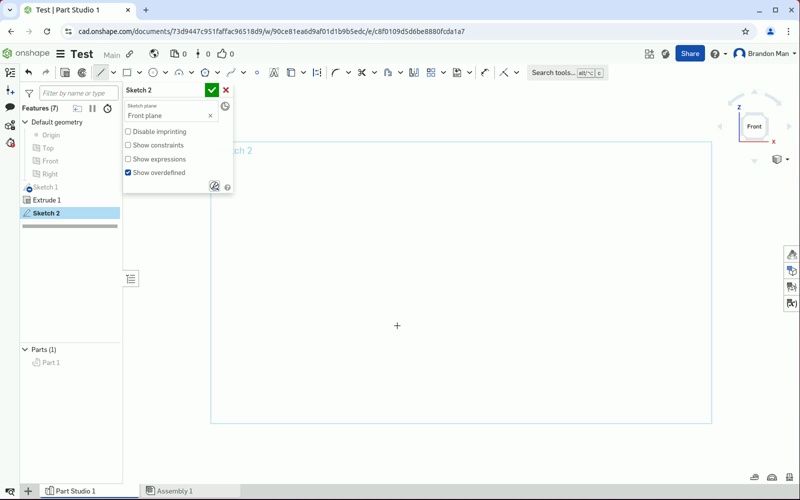
key_up(shift)
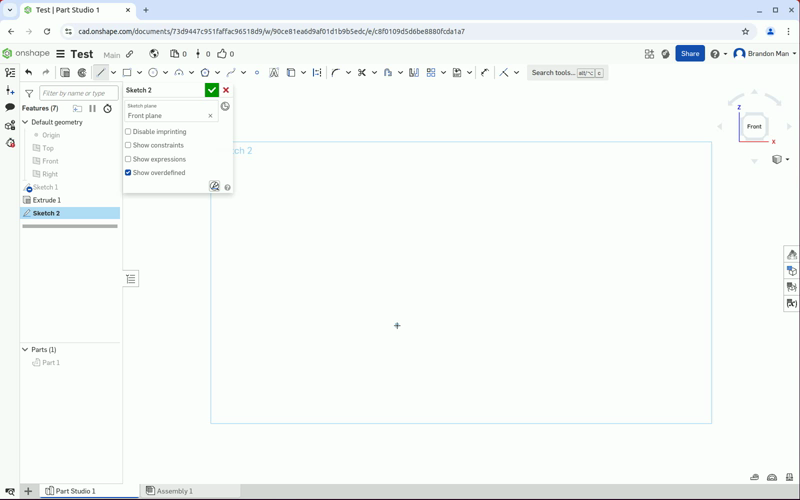
key_down(shift)
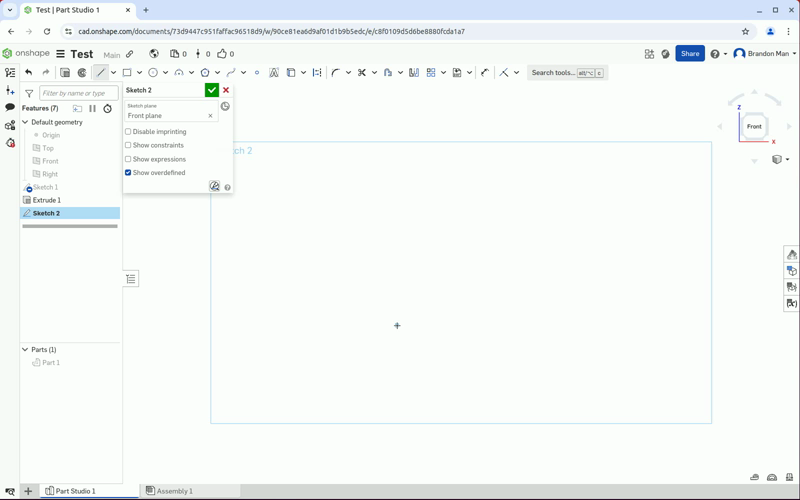
mouse_move(523, 325)
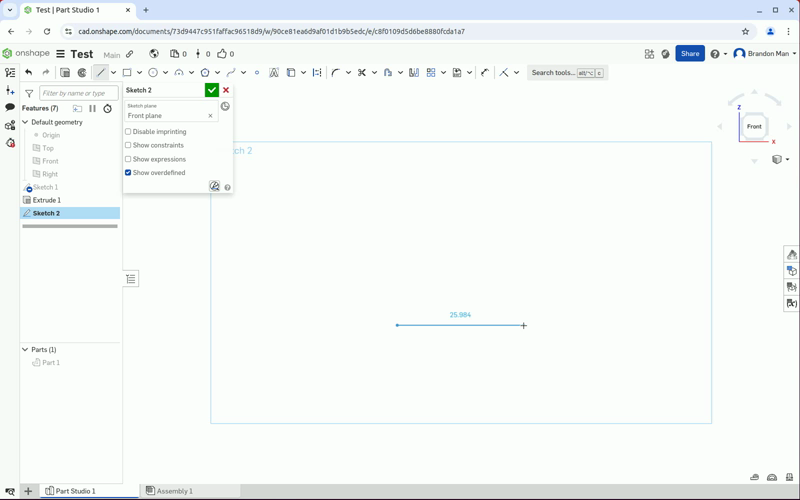
click(523, 325)
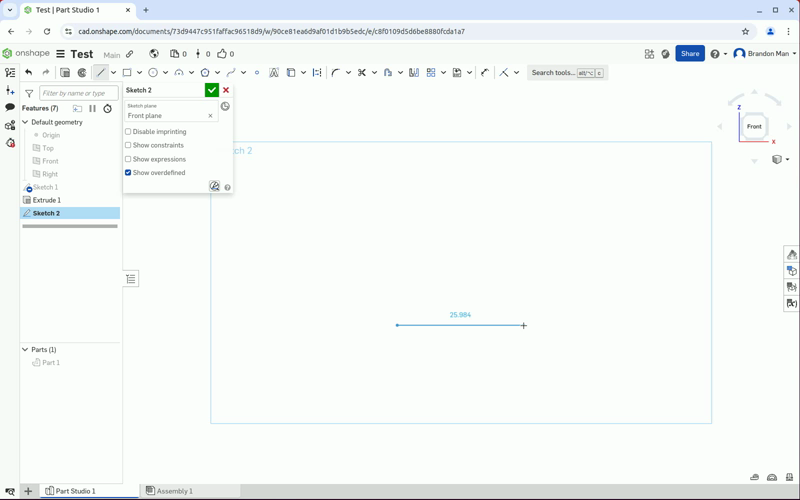
key_up(shift)
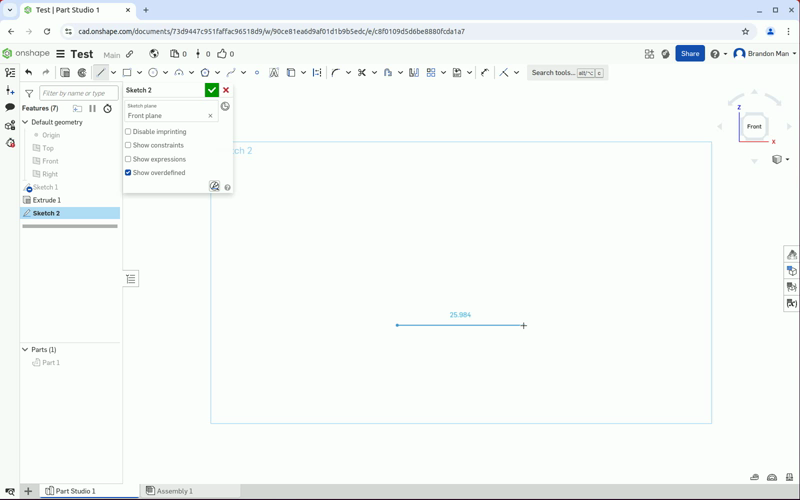
key_down(shift)
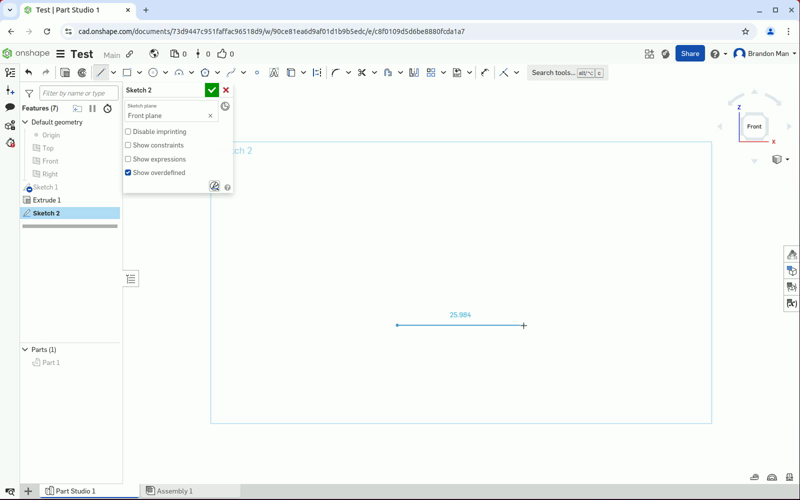
mouse_move(523, 241)
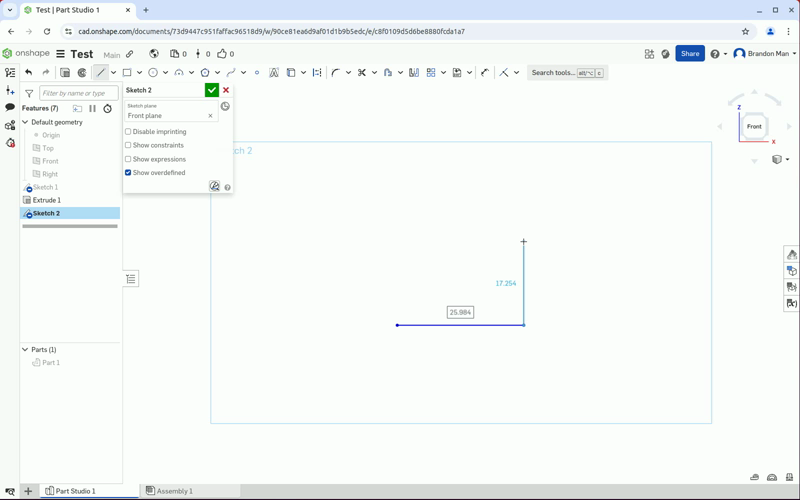
click(523, 241)
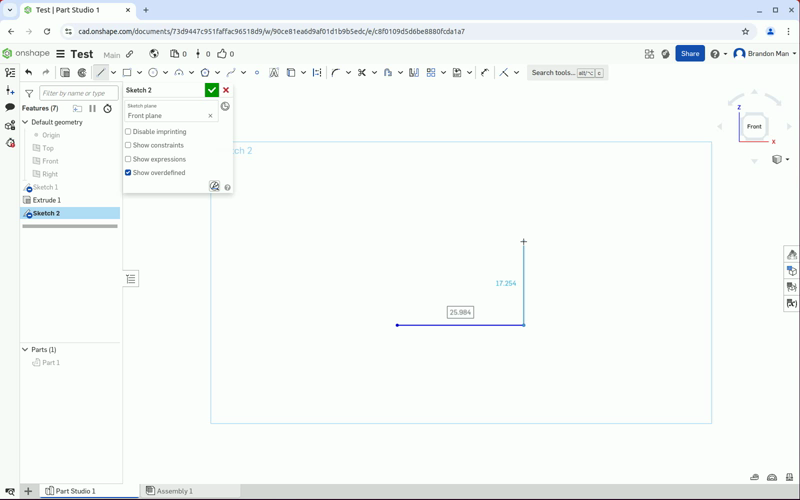
key_up(shift)
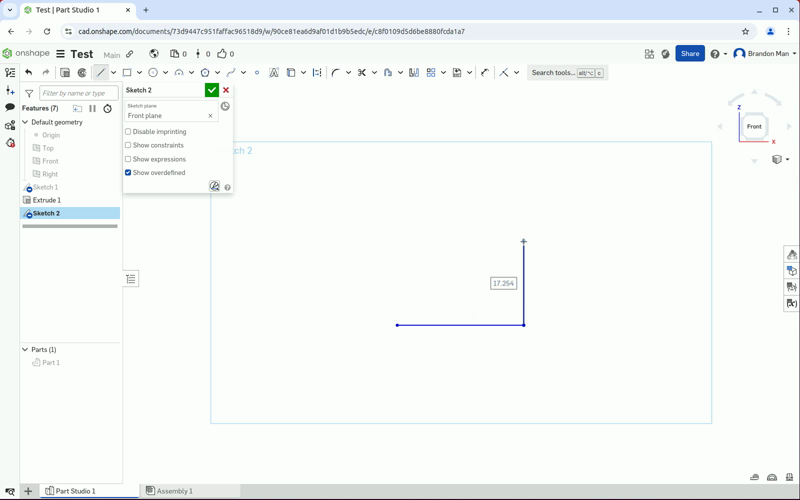
key_down(shift)
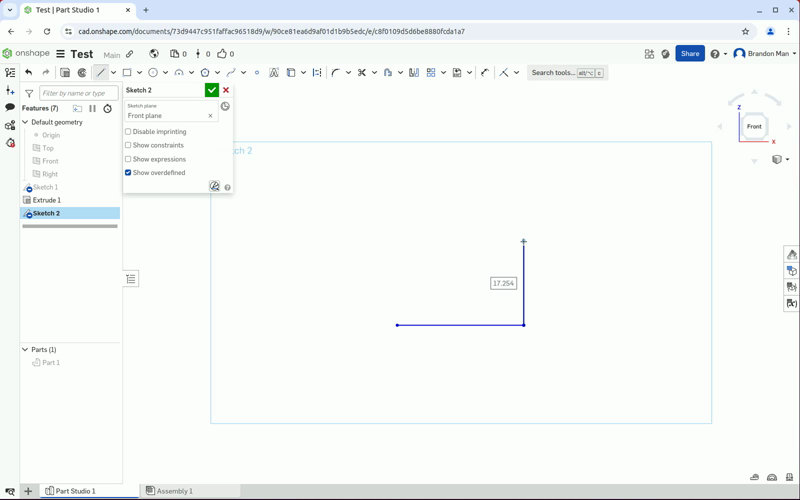
mouse_move(397, 241)
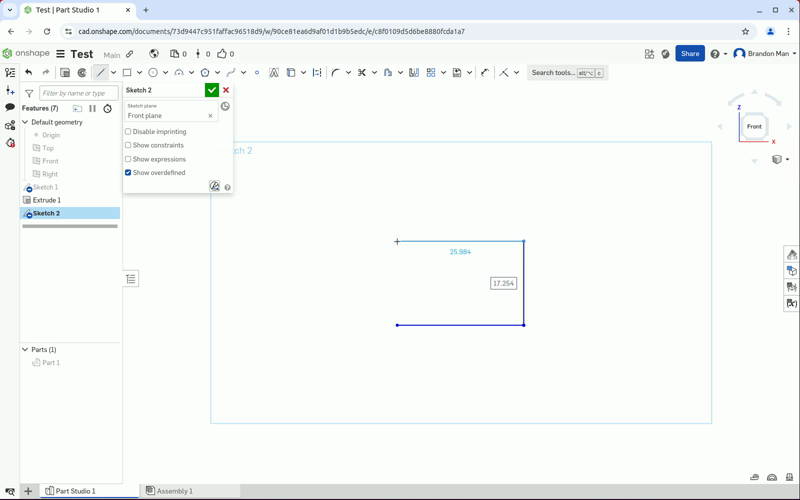
click(397, 241)
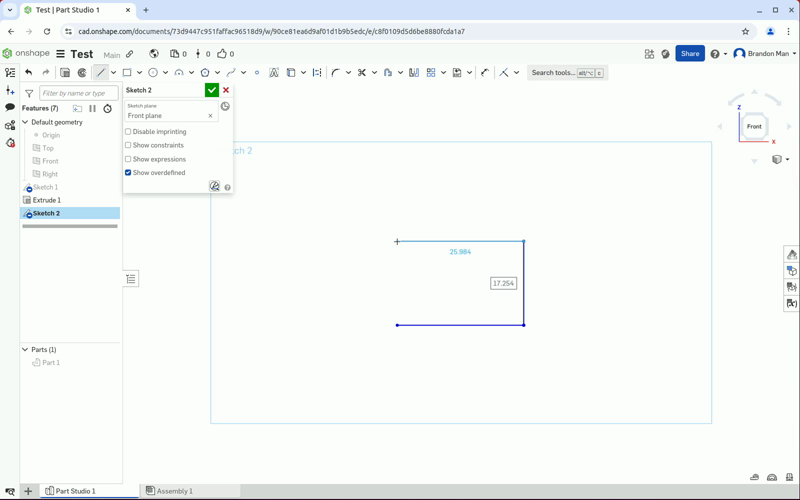
key_up(shift)
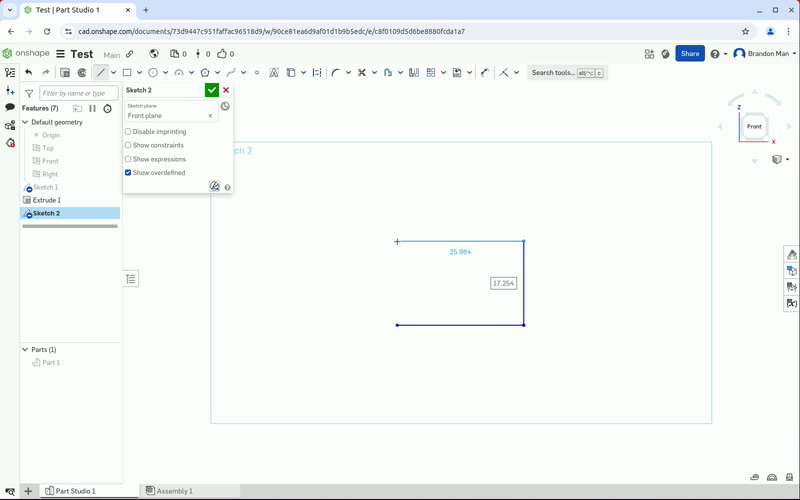
key_down(shift)
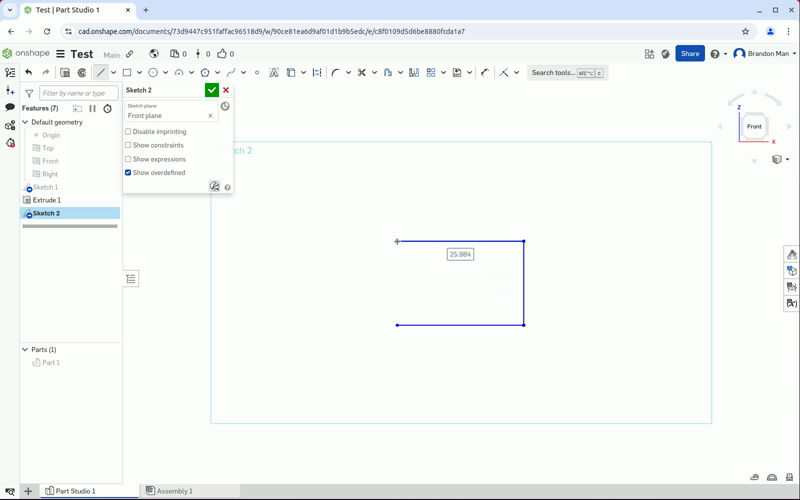
mouse_move(397, 325)
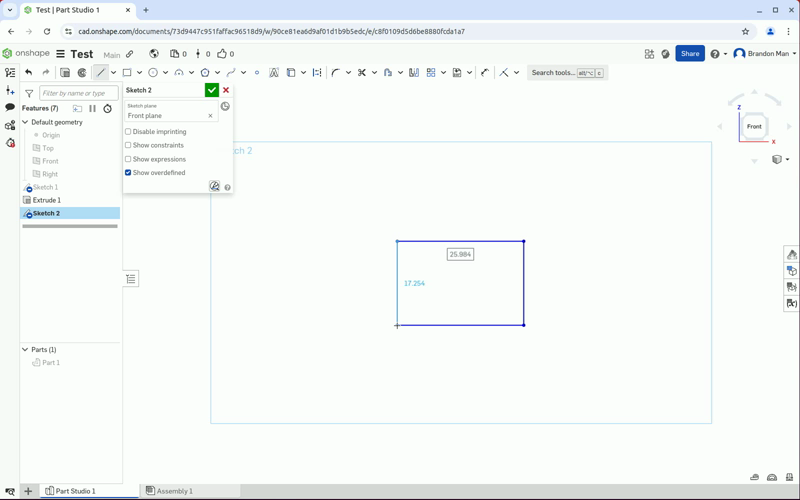
key_up(shift)
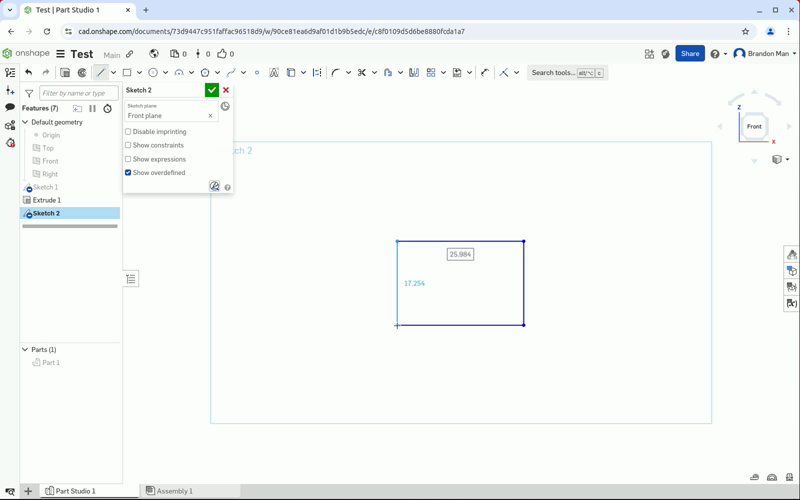
click(397, 325)
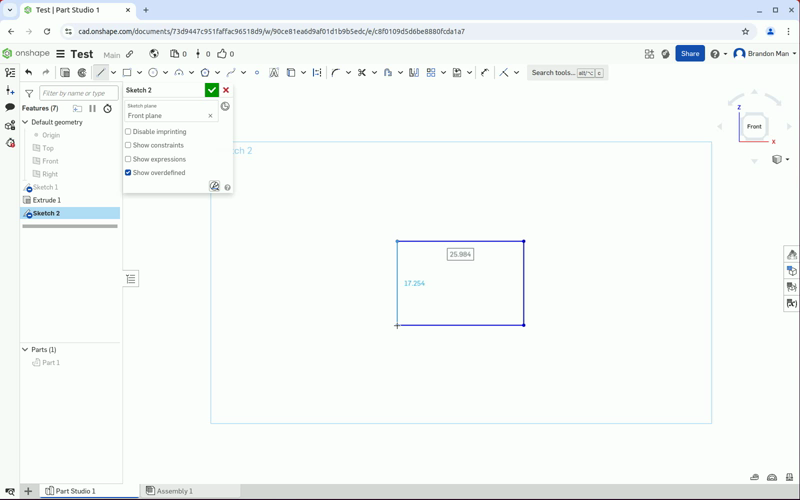
key(esc)
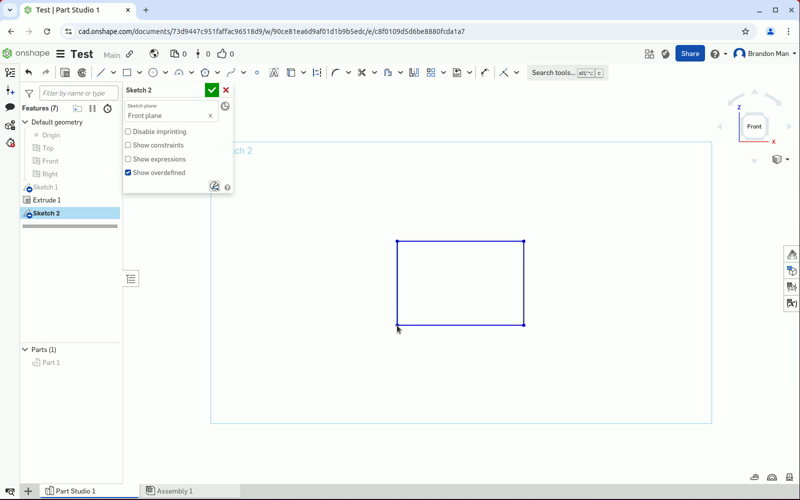
mouse_move(425, 315)
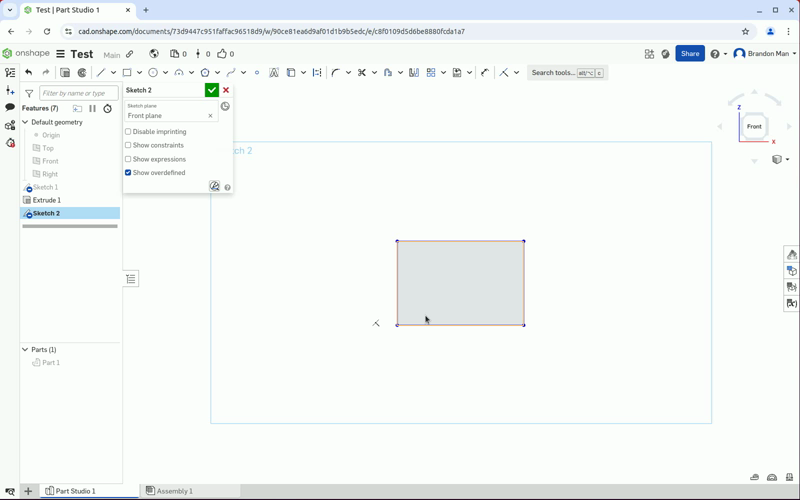
click(425, 315)
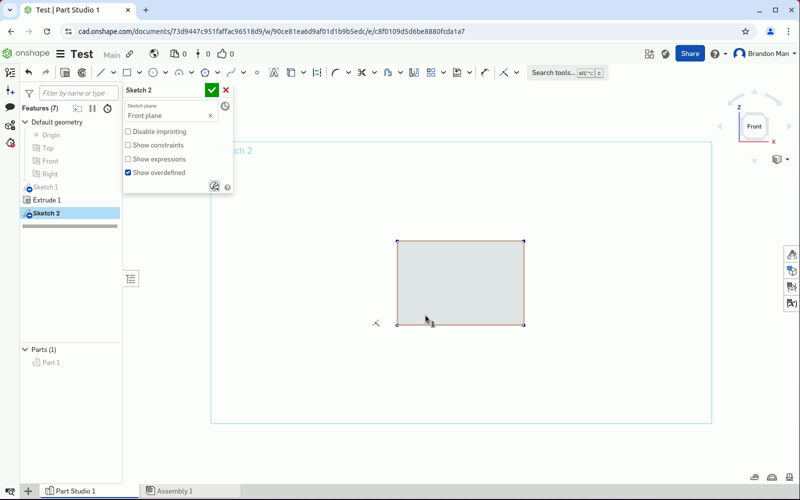
mouse_move(73, 352)
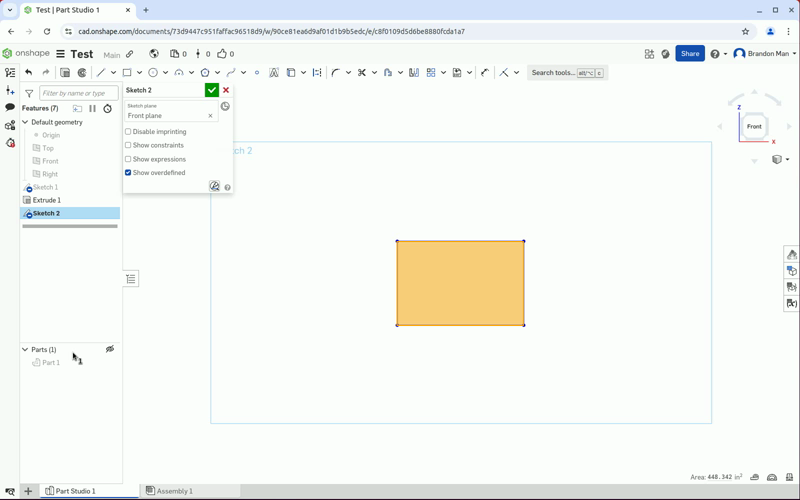
key(shift+y)
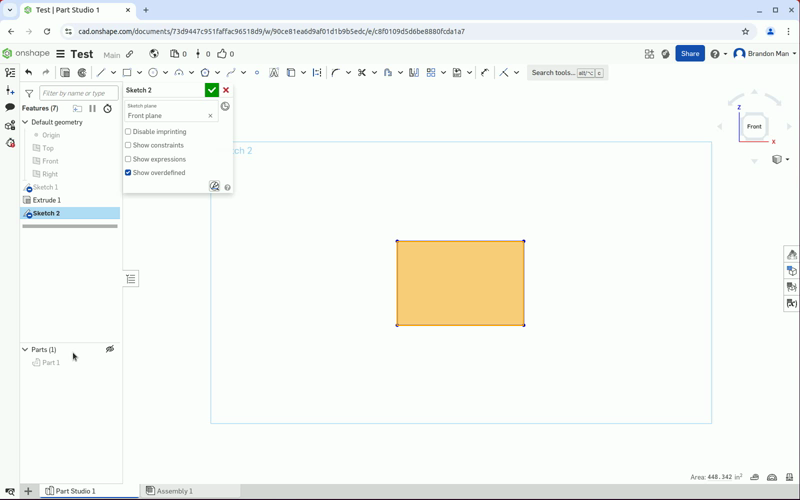
key(shift+e)
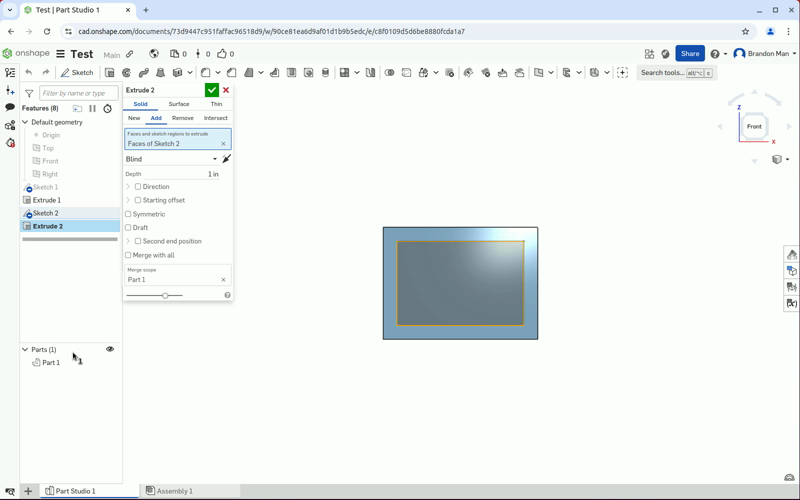
mouse_move(143, 106)
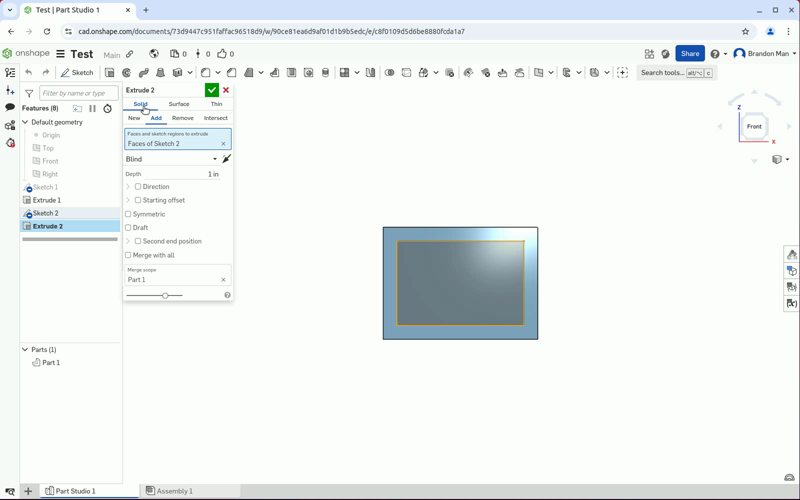
click(143, 106)
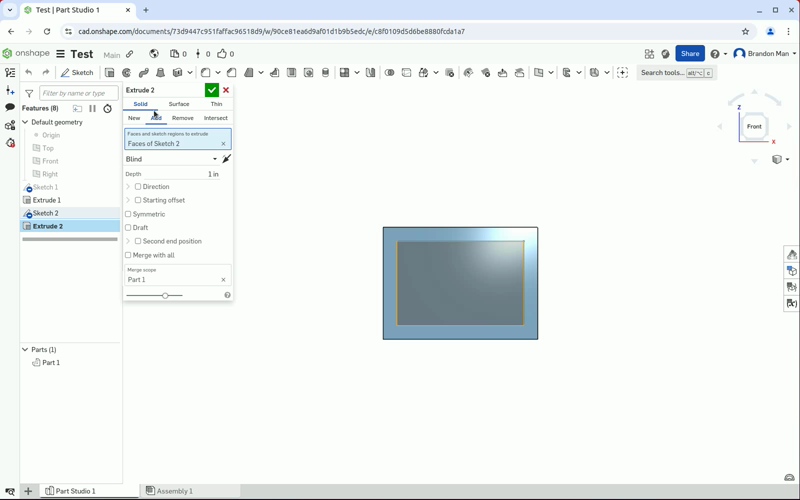
mouse_move(186, 120)
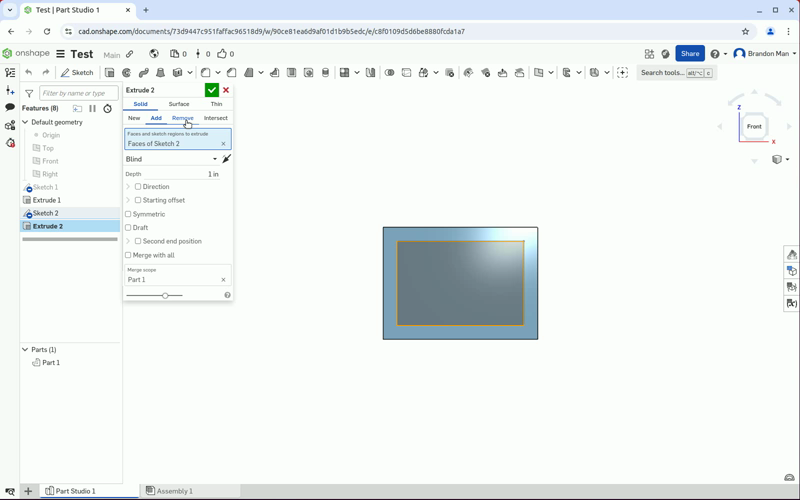
click(186, 120)
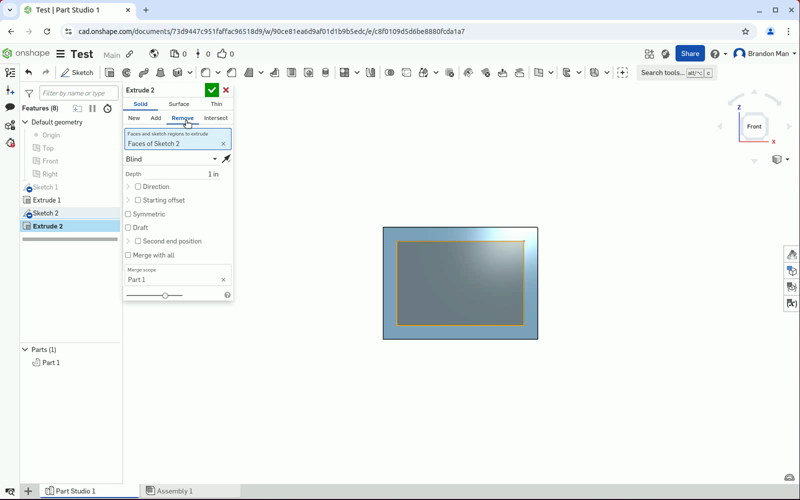
key(tab, 4)
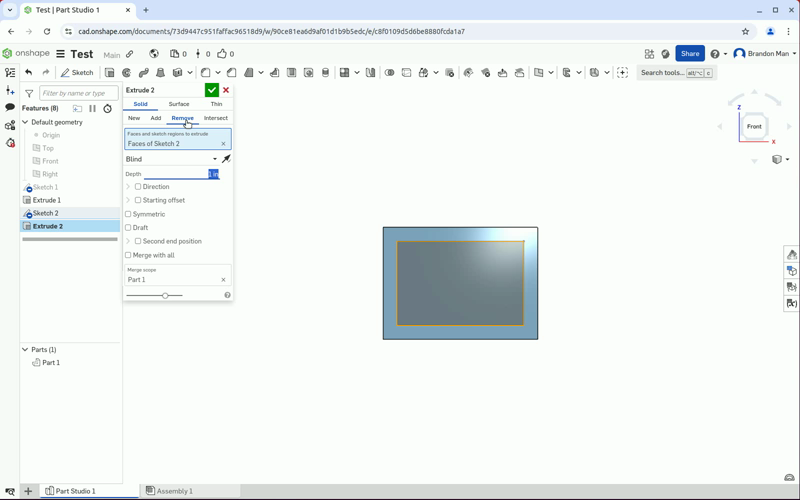
text(17.331)
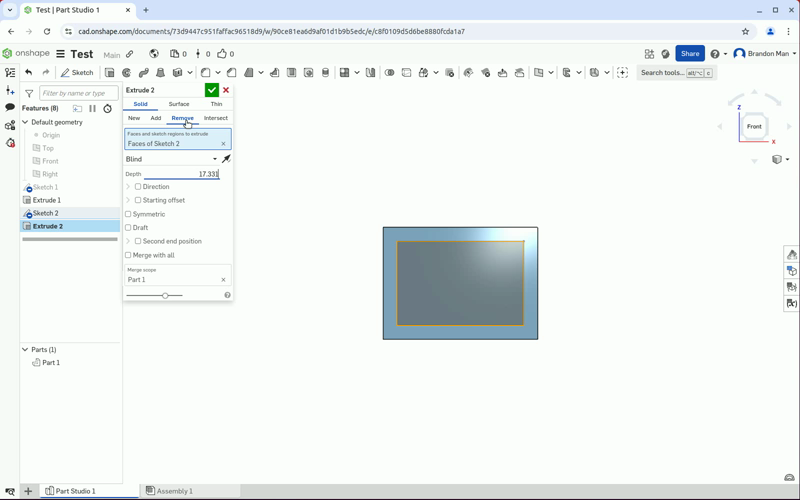
key(tab, 6)
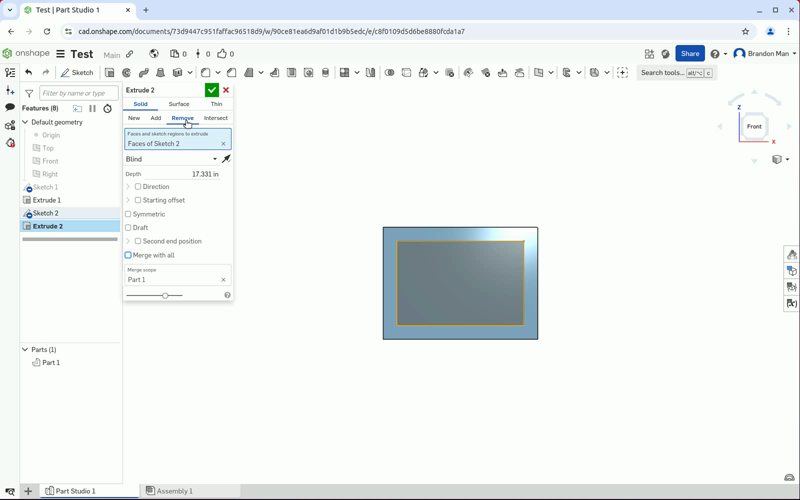
key(space)
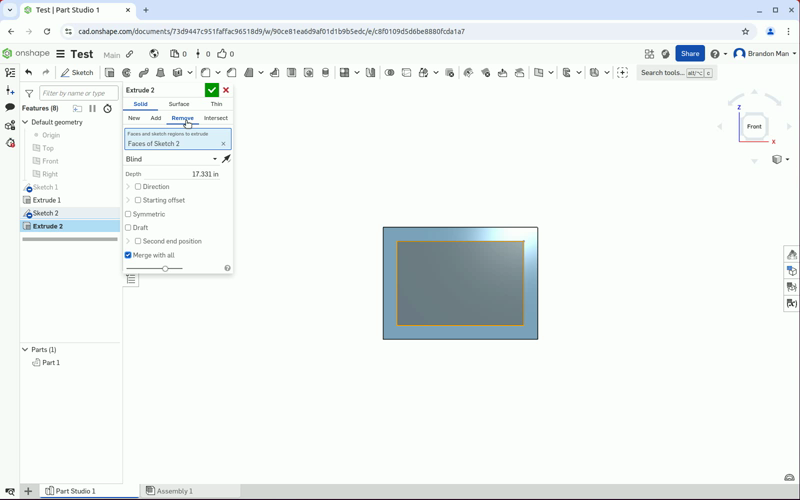
key(enter)
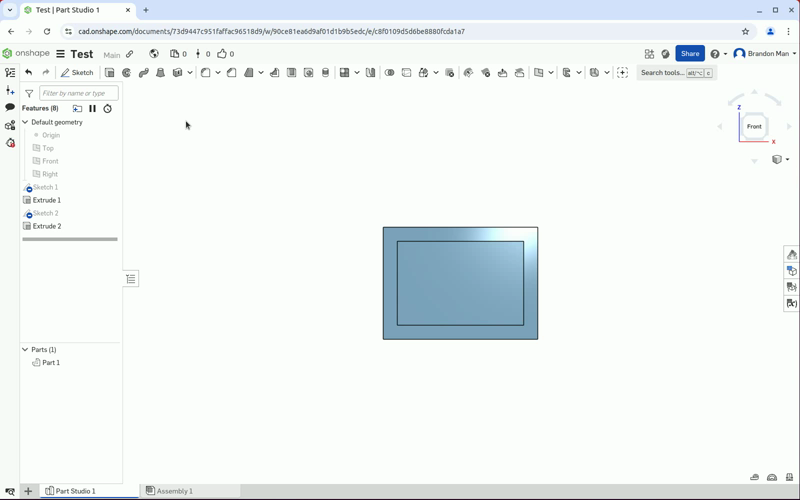
key(shift+h)
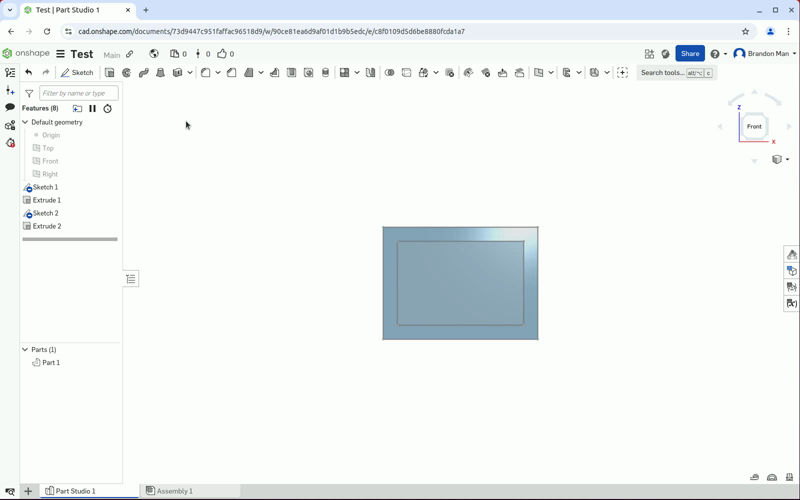
key(shift+h)
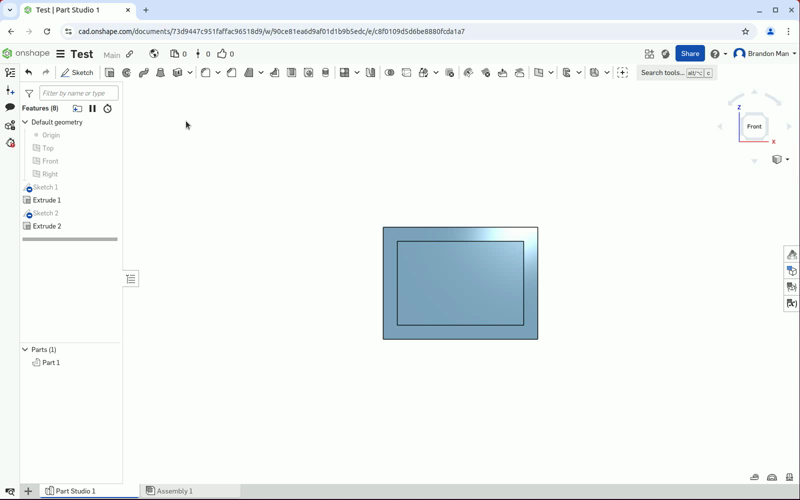
mouse_move(73, 189)
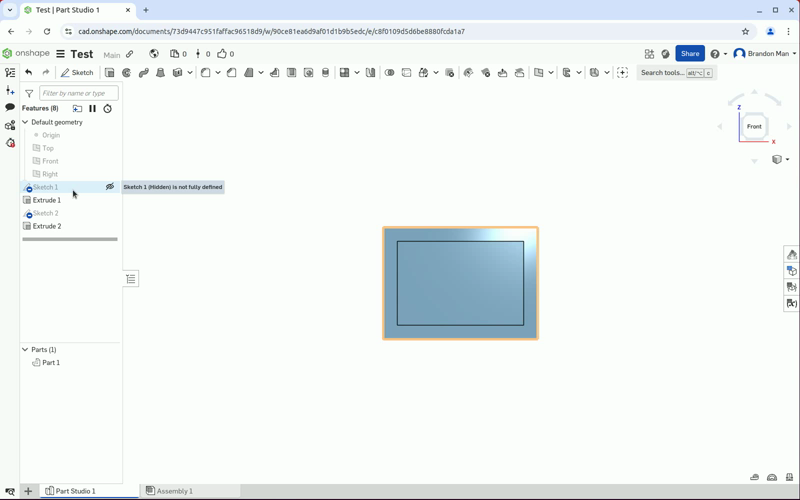
click(73, 189)
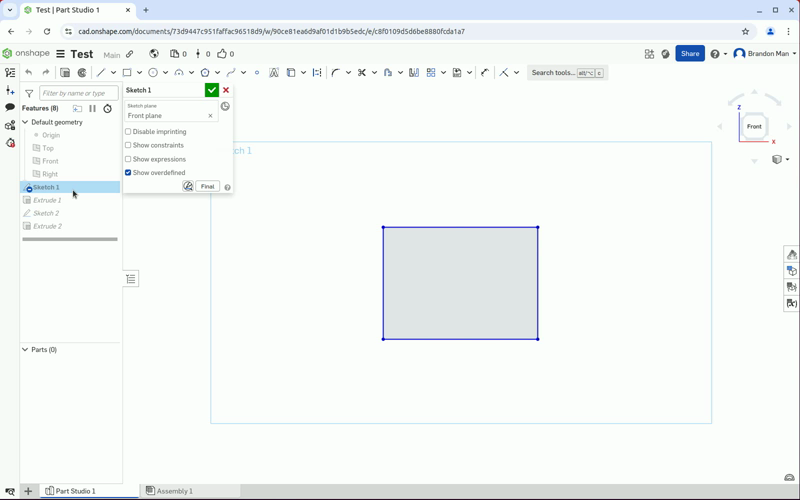
mouse_move(229, 92)
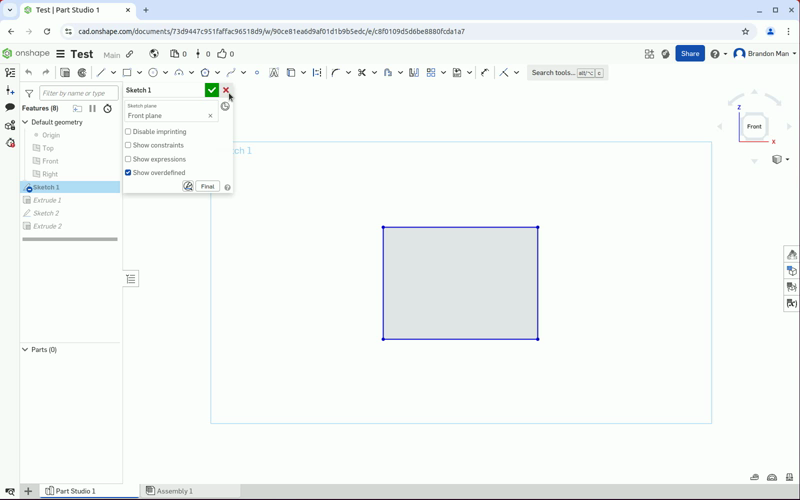
click(229, 92)
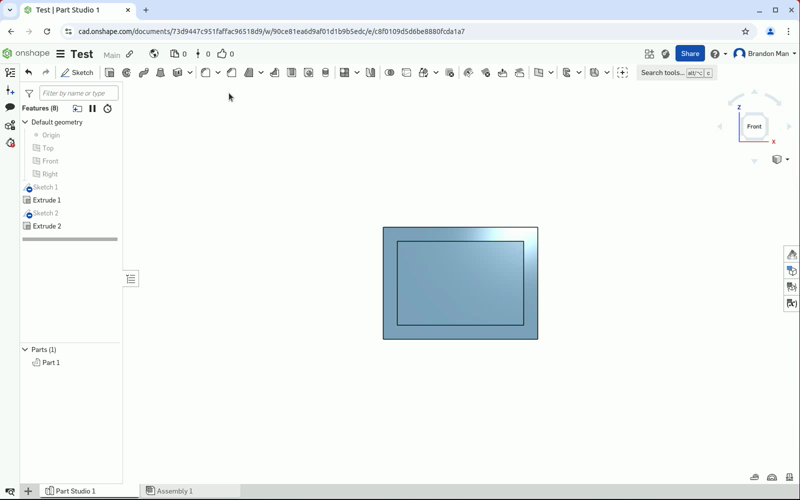
mouse_move(73, 352)
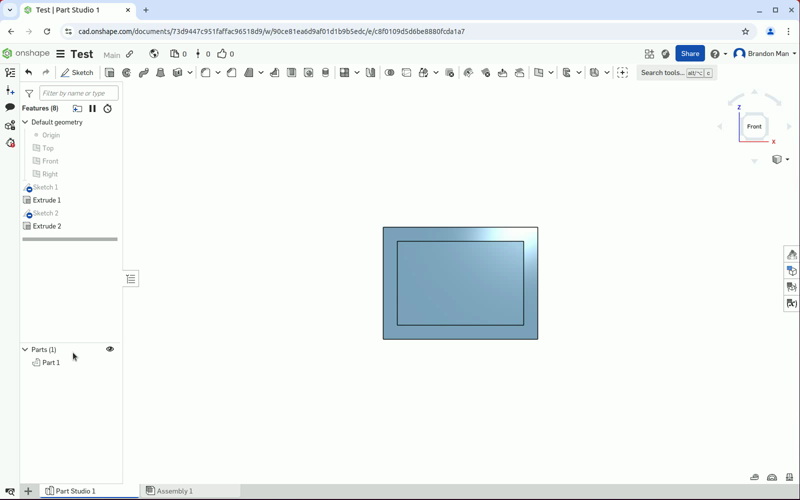
key(y)
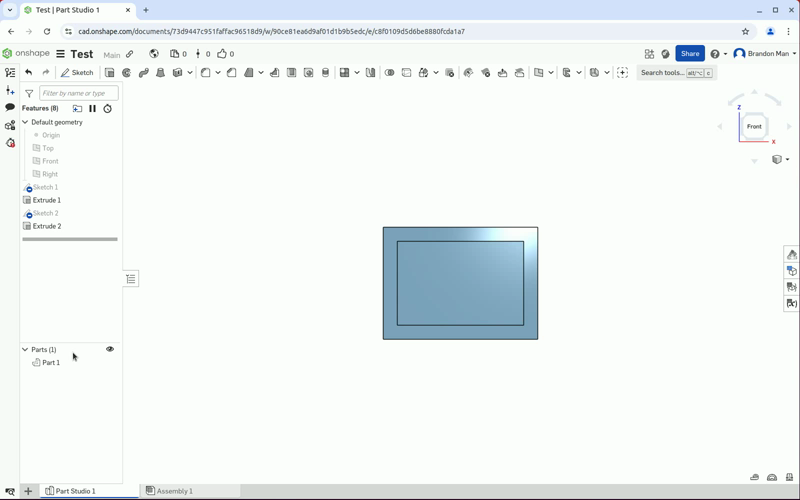
key(shift+p)
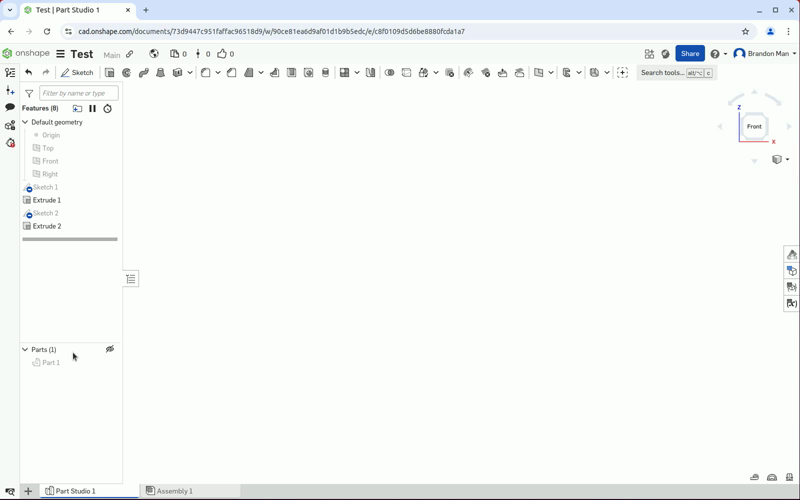
key(space)
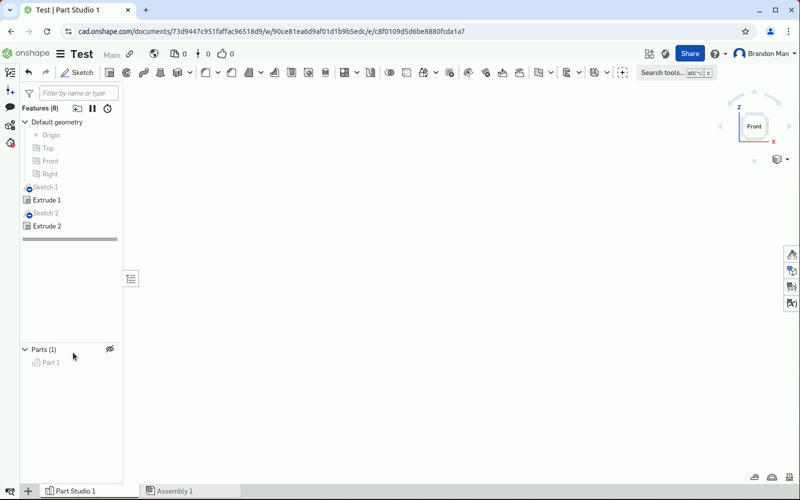
key_down(shift)
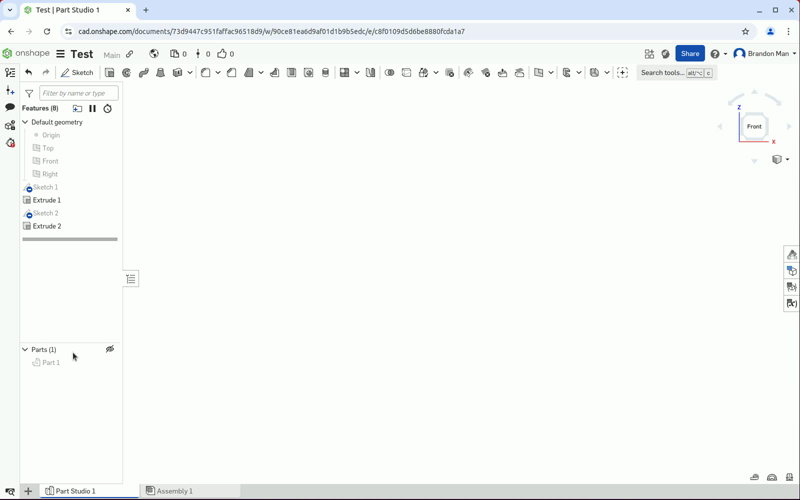
key(down)
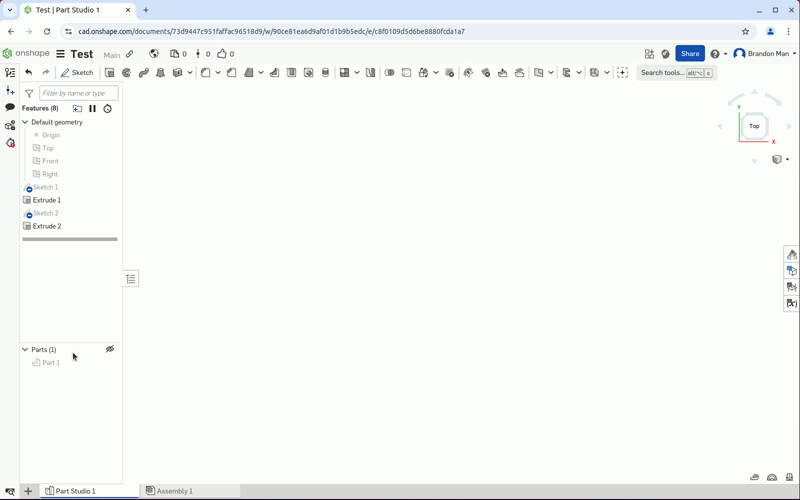
key_up(shift)
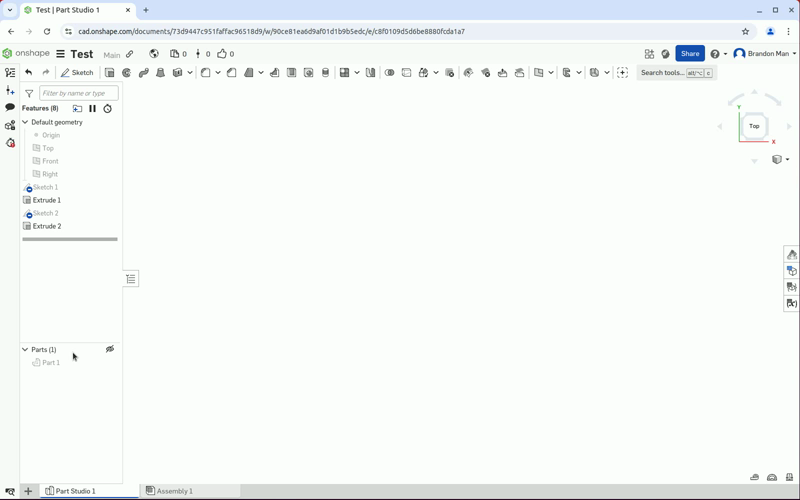
mouse_move(73, 352)
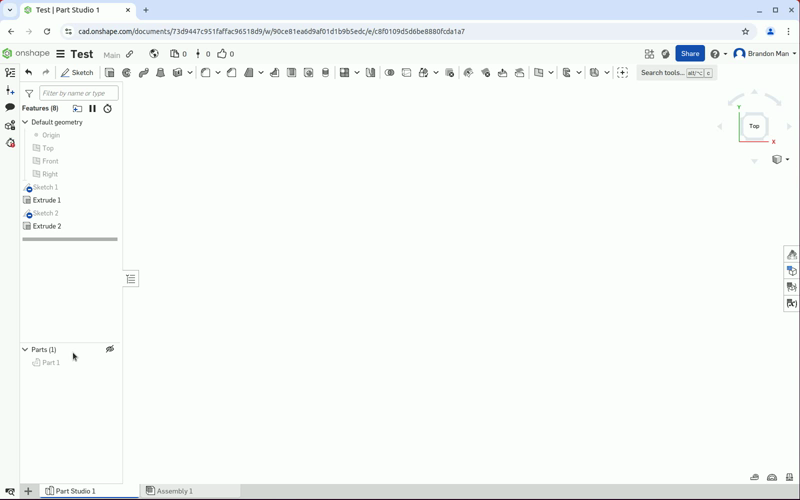
key(shift+y)
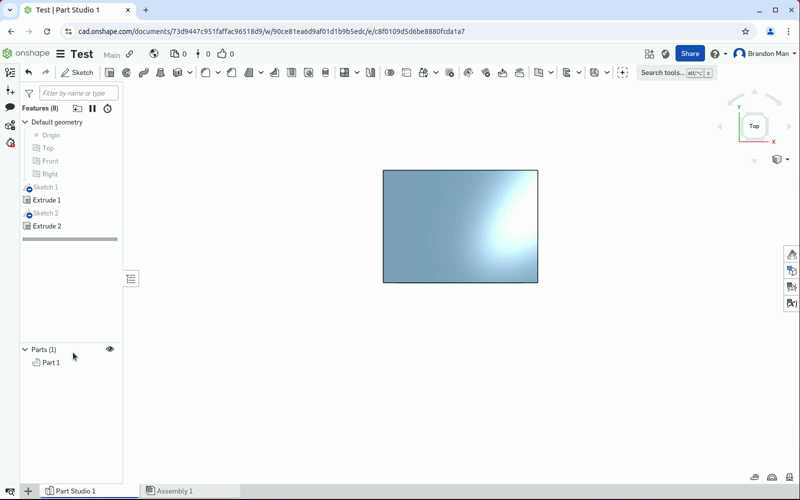
mouse_move(541, 75)
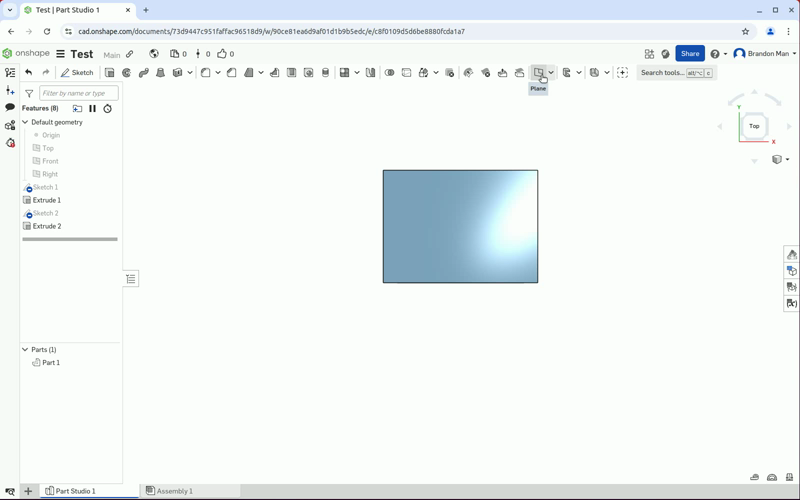
click(541, 75)
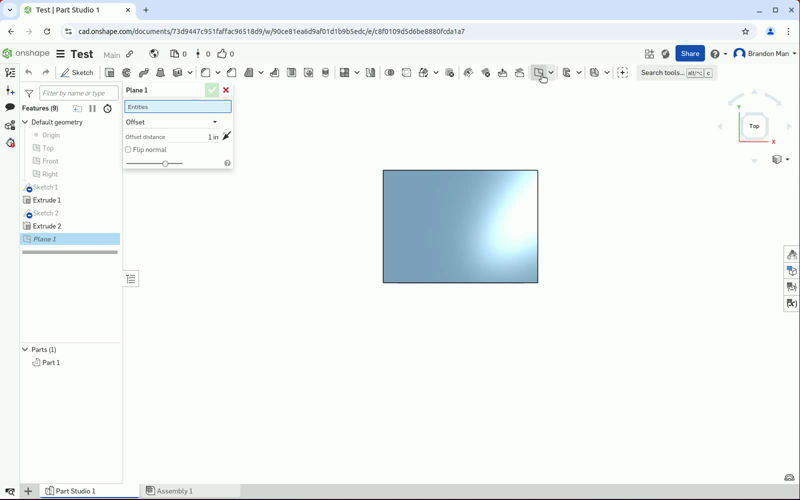
mouse_move(73, 150)
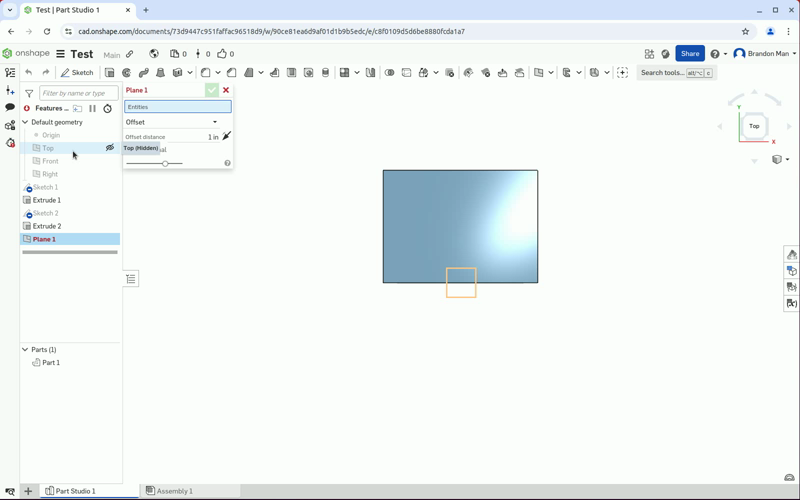
click(73, 150)
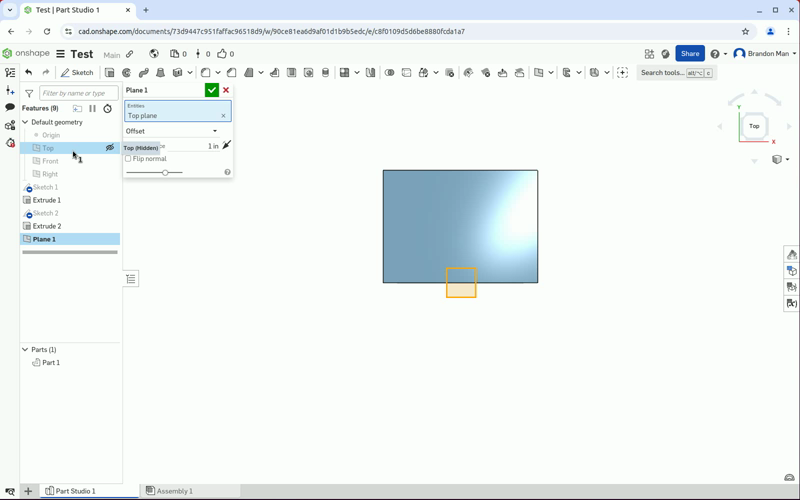
key(tab, 2)
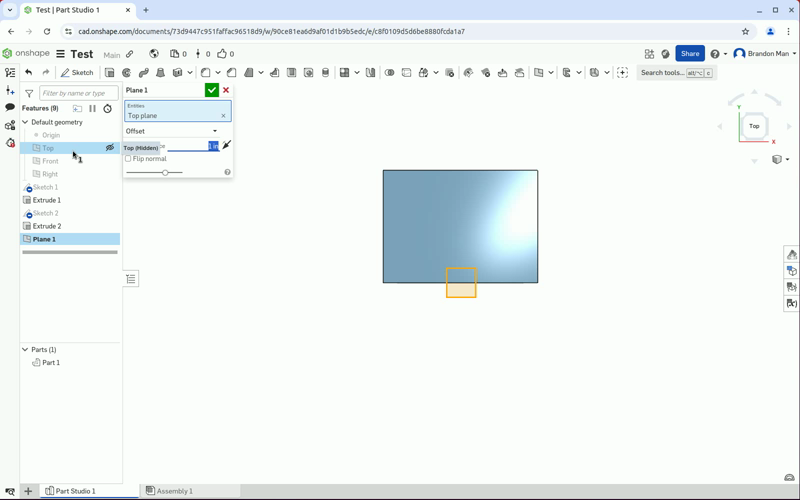
text(11.554)
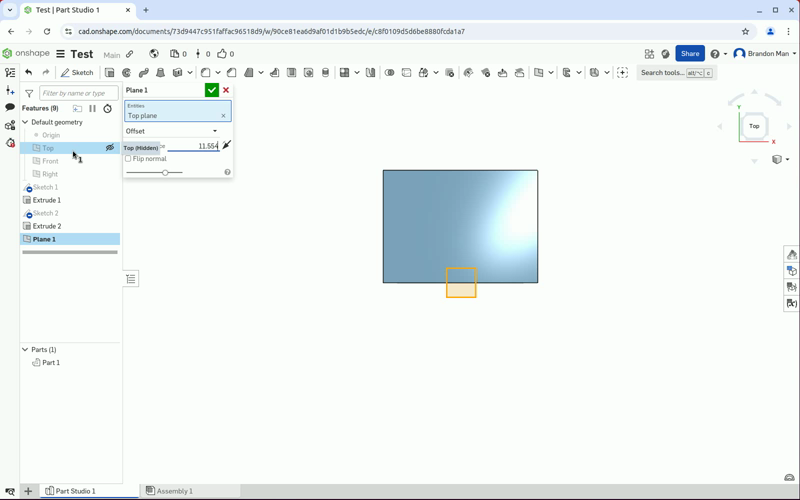
key(enter, 2)
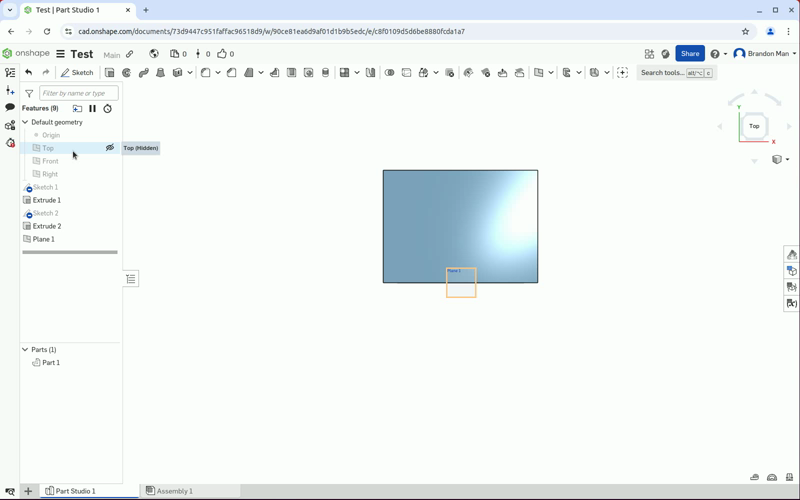
key(shift+s)
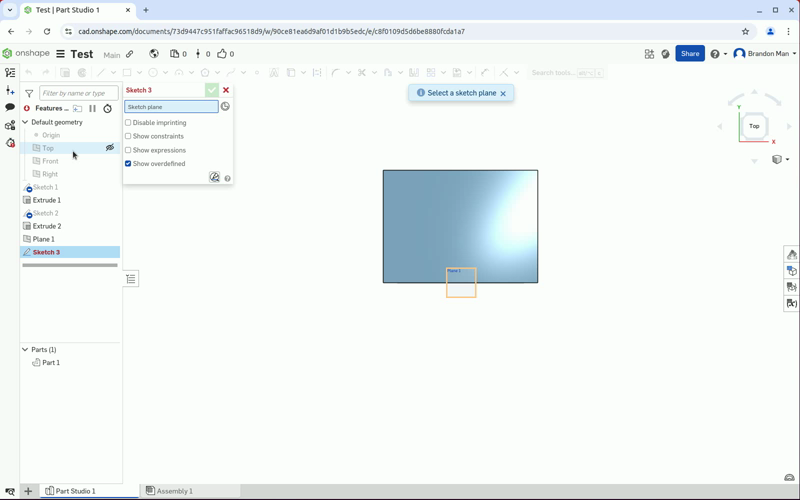
mouse_move(73, 241)
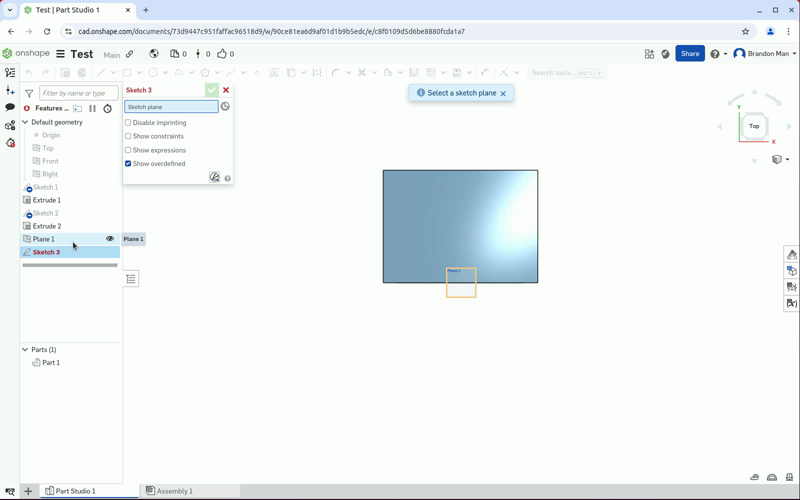
click(73, 241)
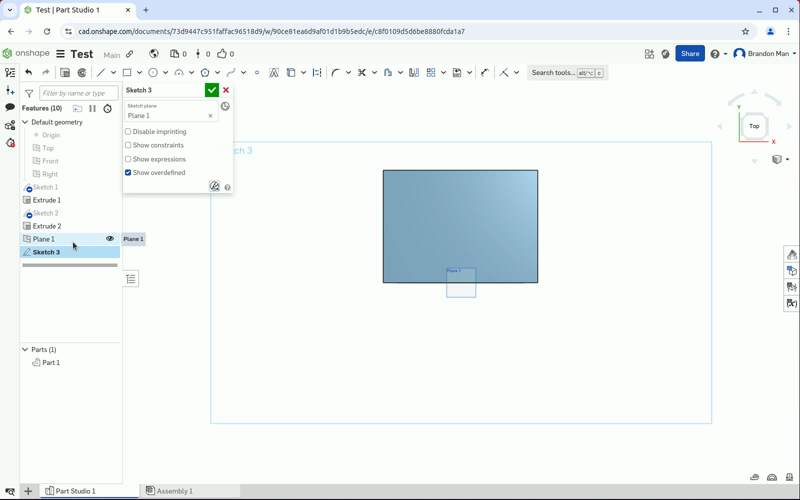
mouse_move(73, 352)
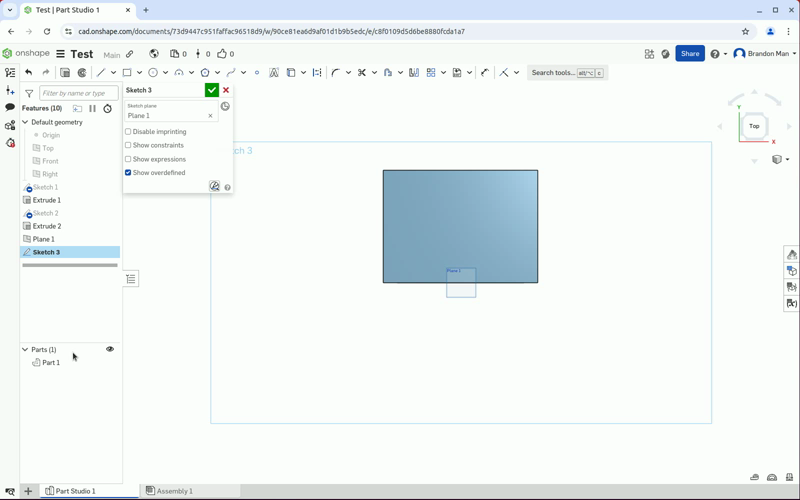
key(y)
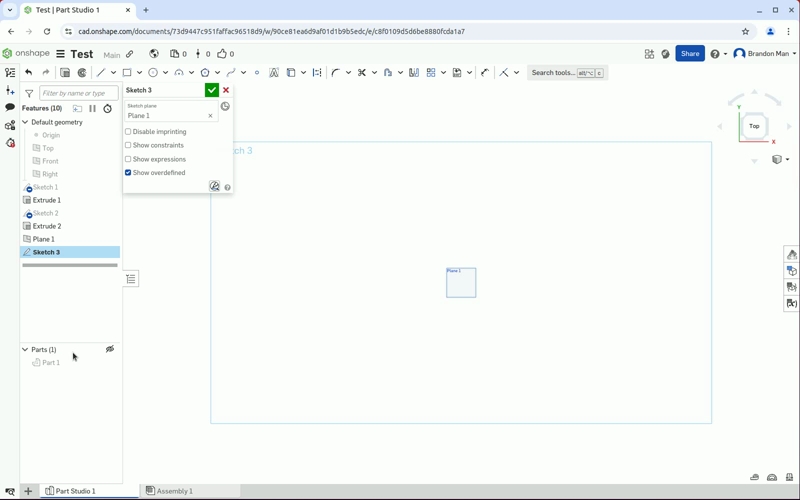
key(c)
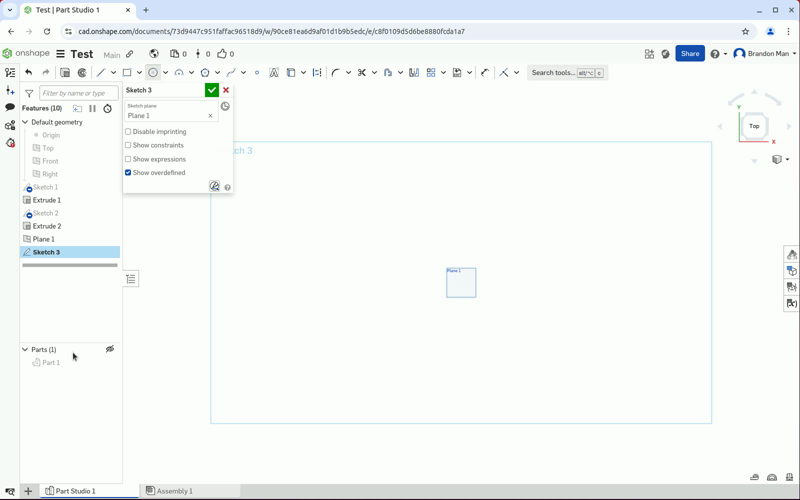
key_down(shift)
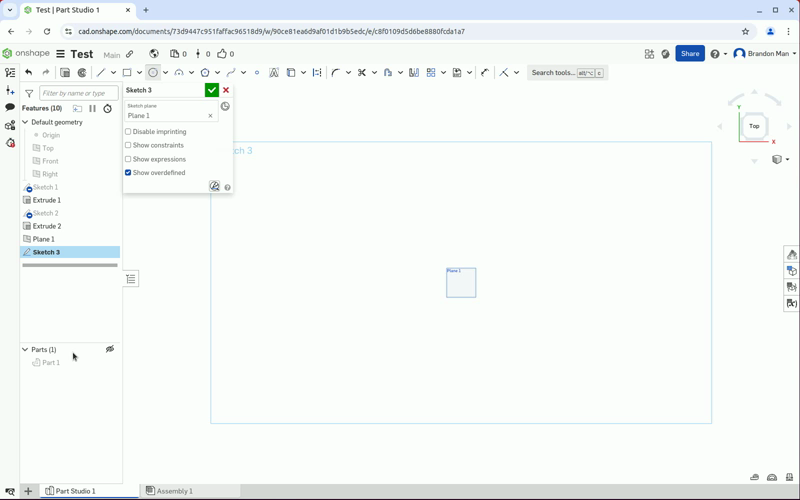
mouse_move(461, 226)
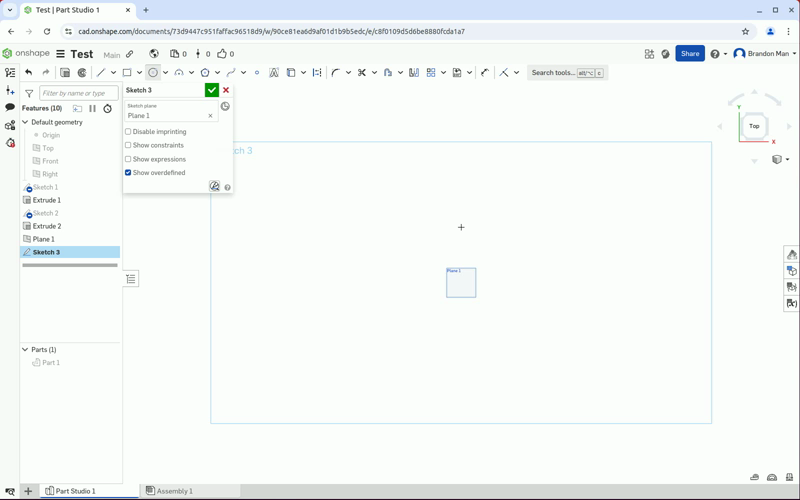
click(461, 226)
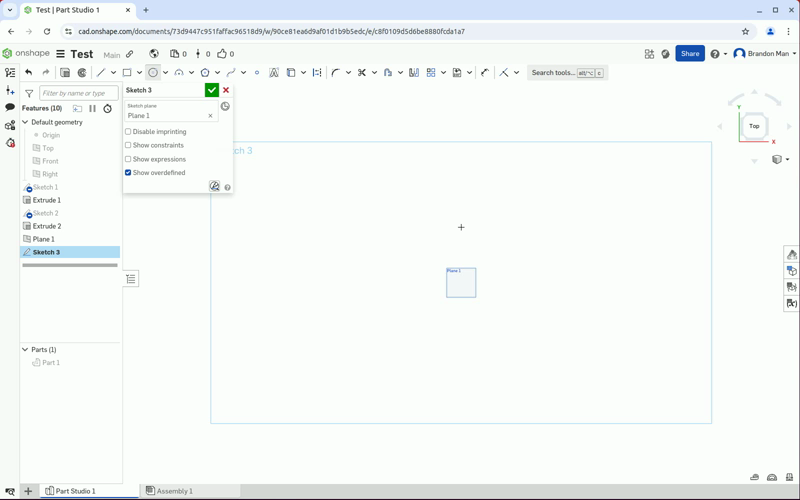
key_up(shift)
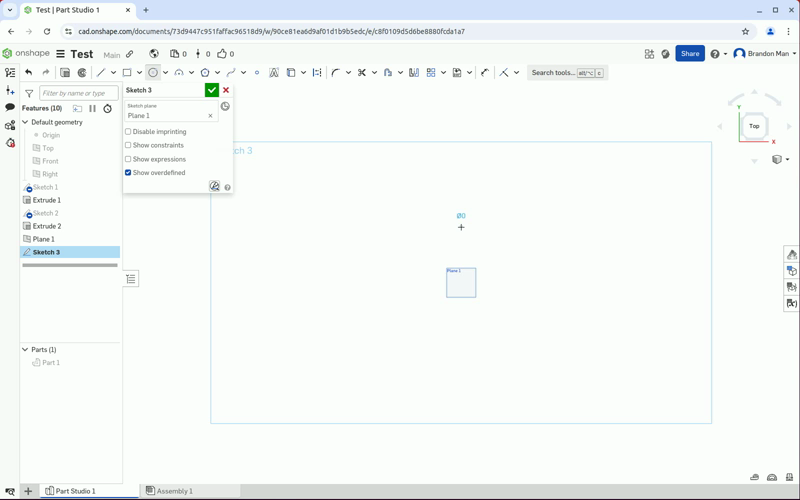
mouse_move(465, 226)
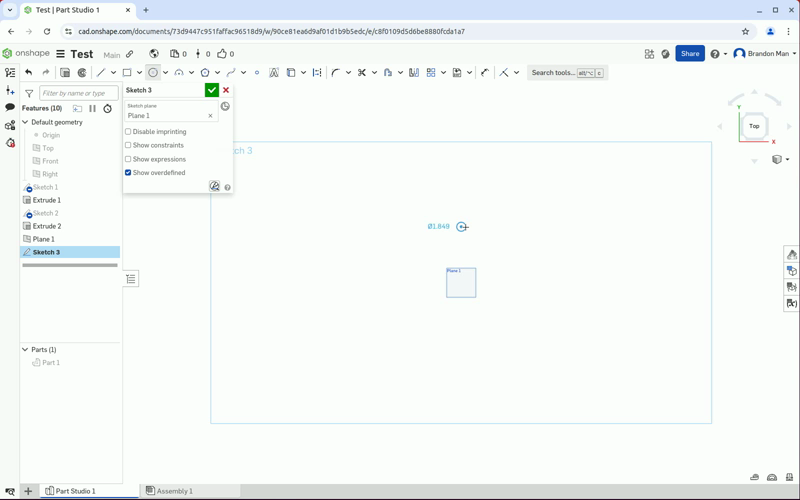
click(465, 226)
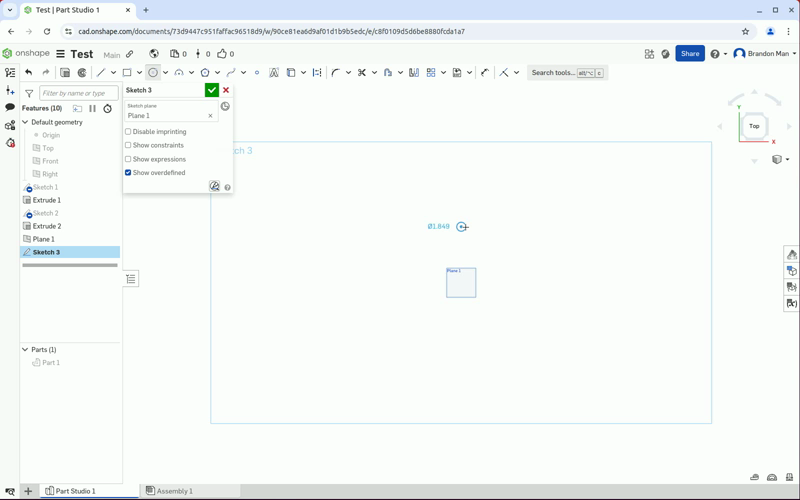
key(esc)
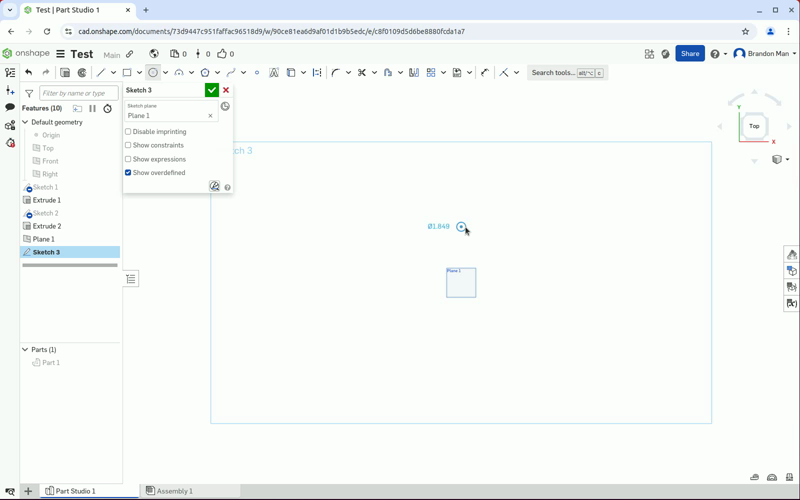
mouse_move(461, 228)
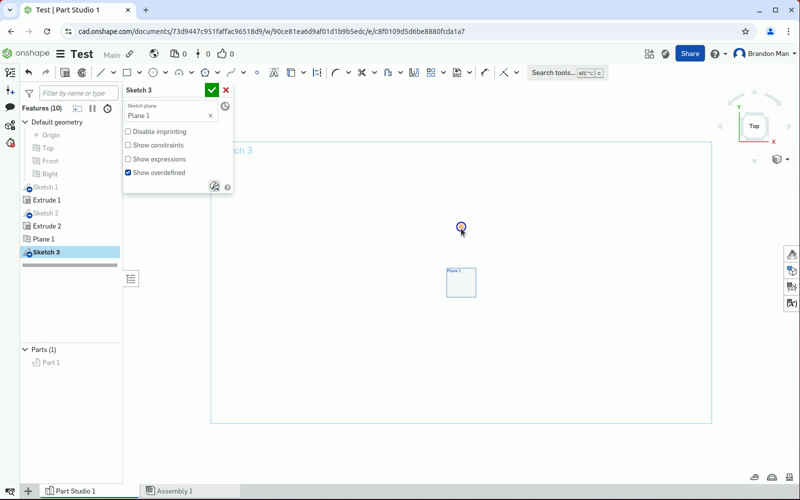
scroll(6)
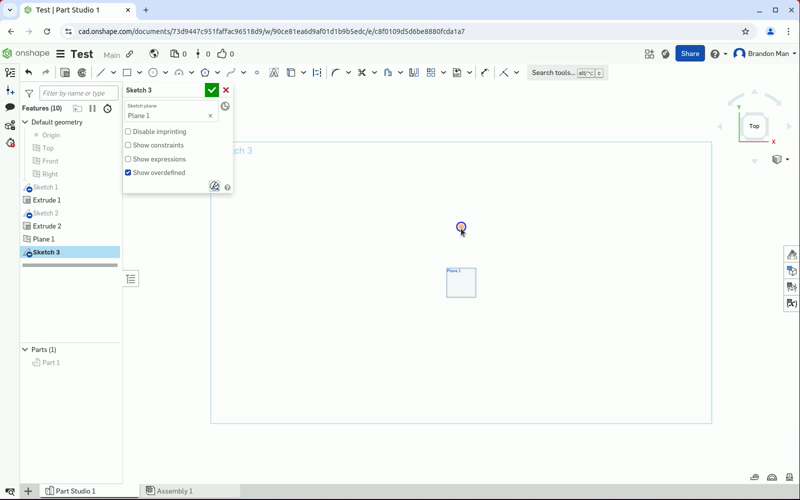
scroll(6)
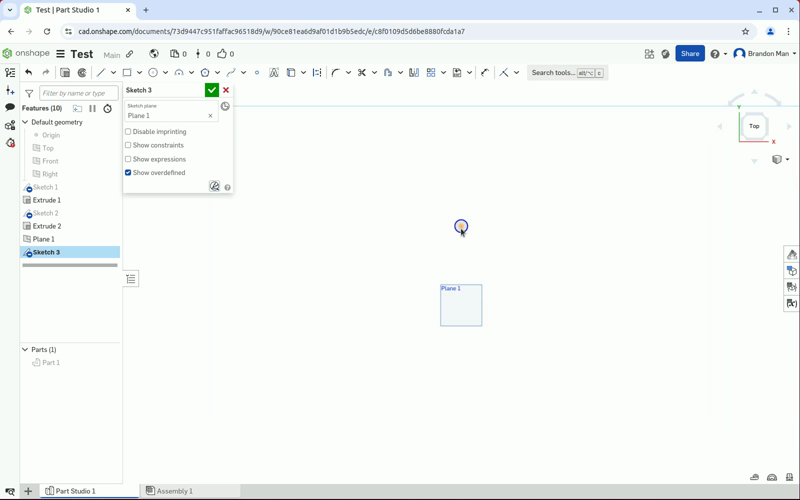
scroll(6)
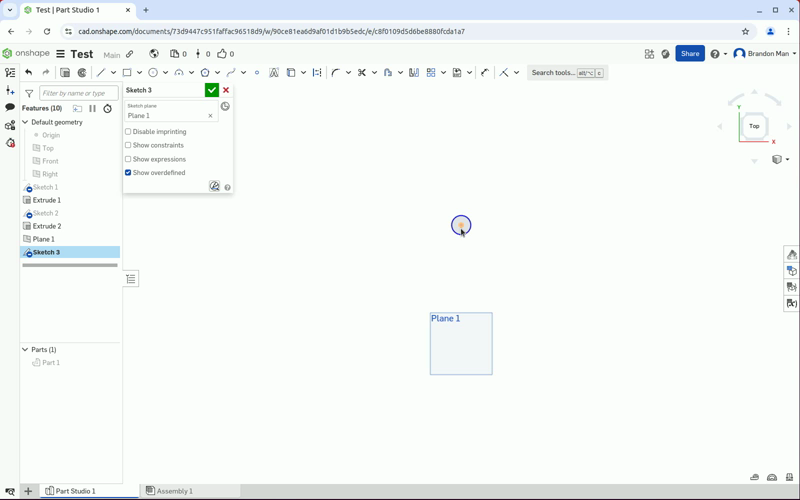
scroll(6)
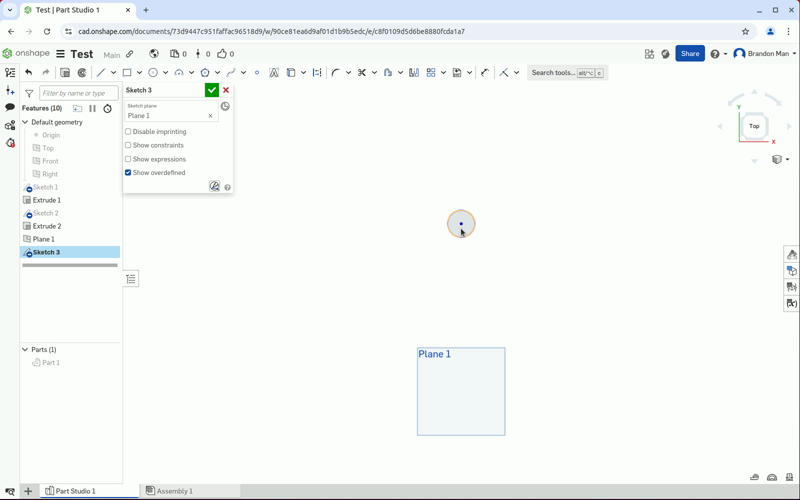
scroll(6)
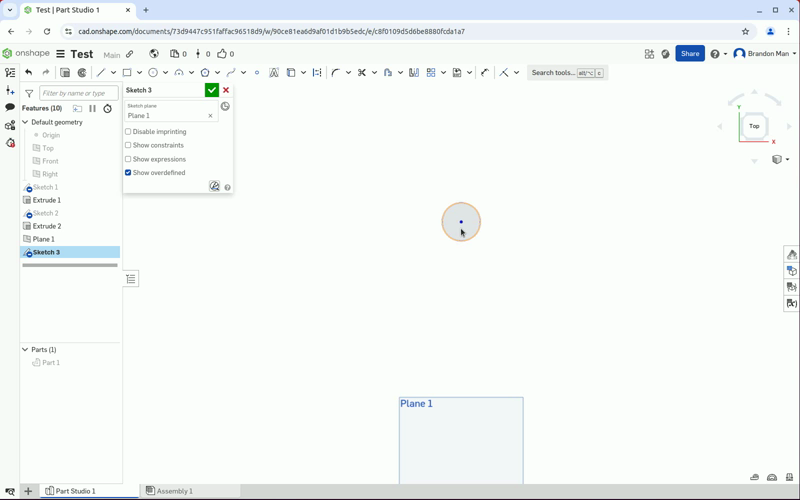
scroll(6)
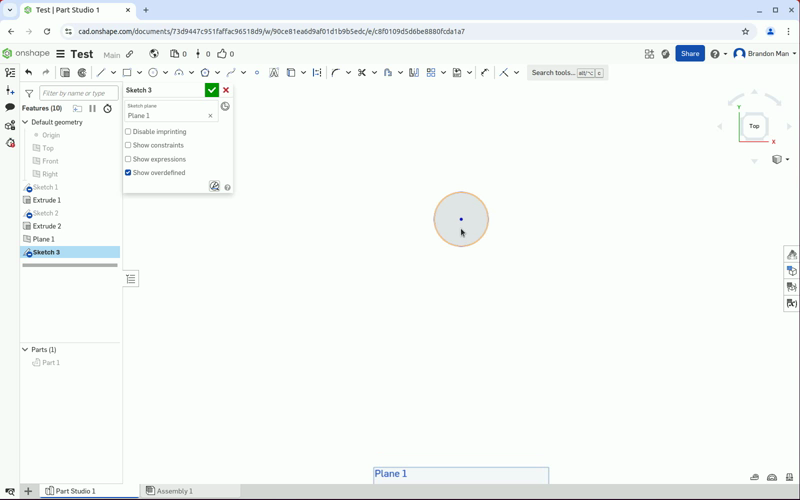
scroll(6)
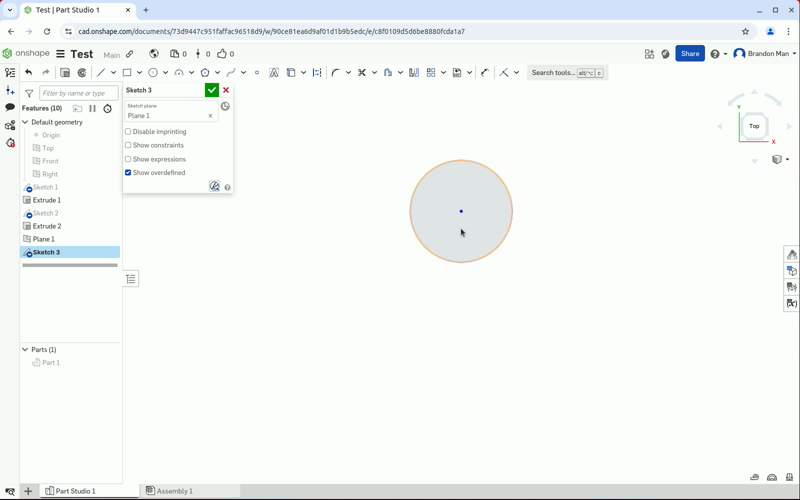
click(461, 228)
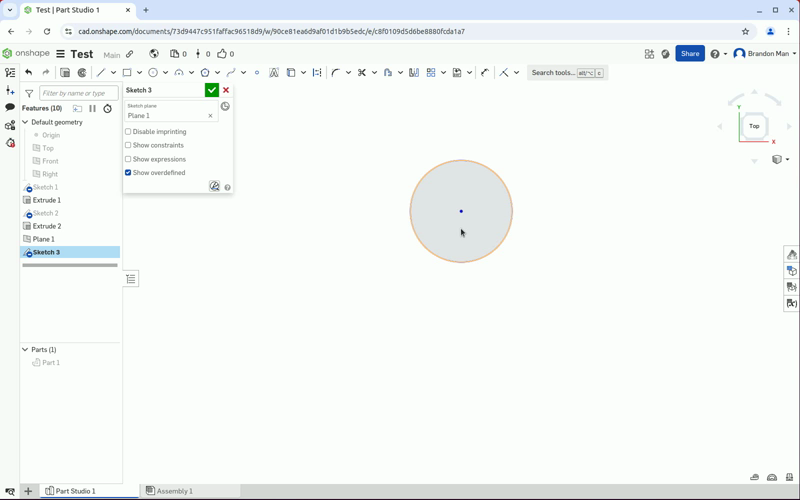
scroll(-6)
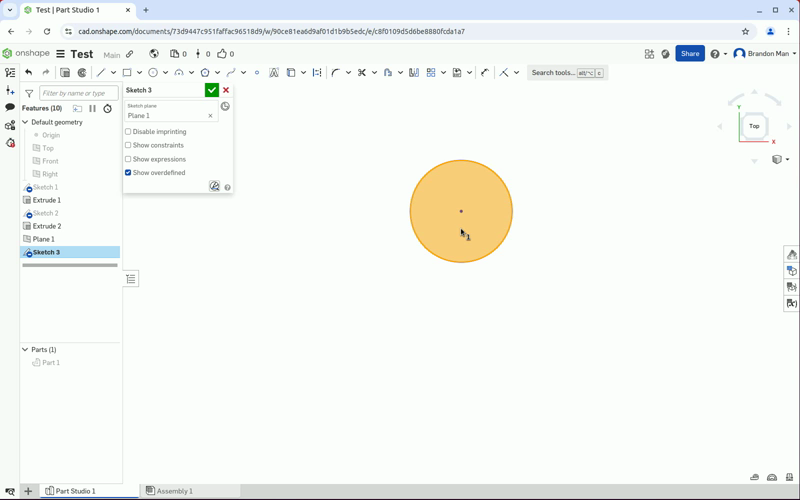
scroll(-6)
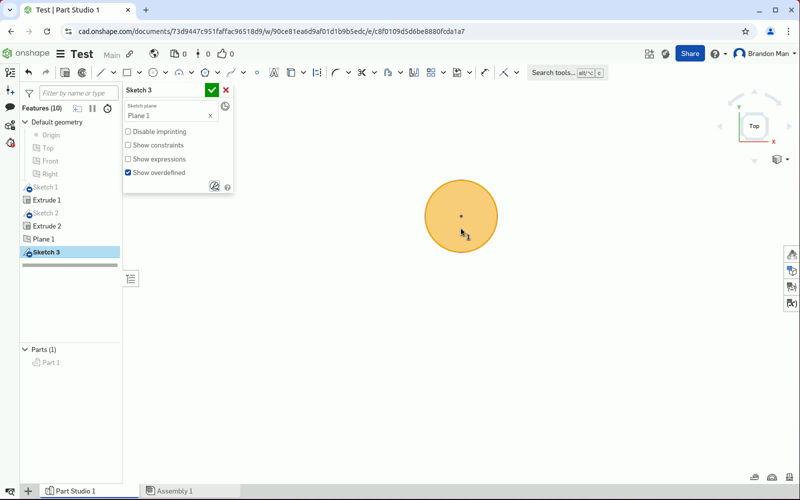
scroll(-6)
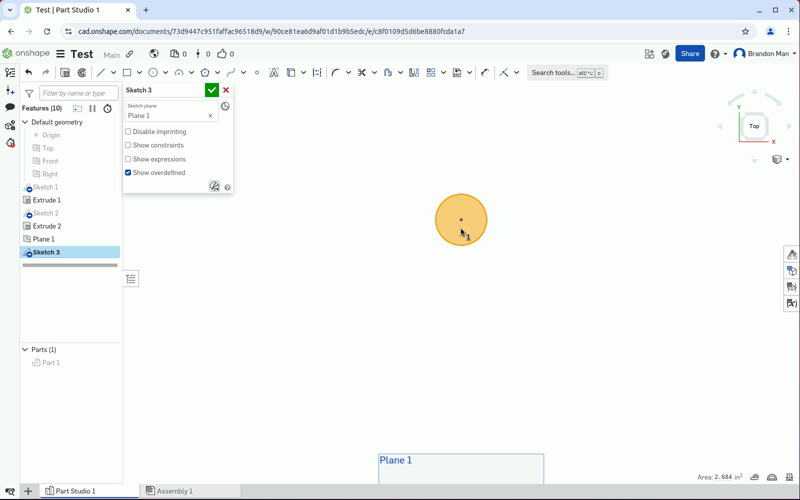
scroll(-6)
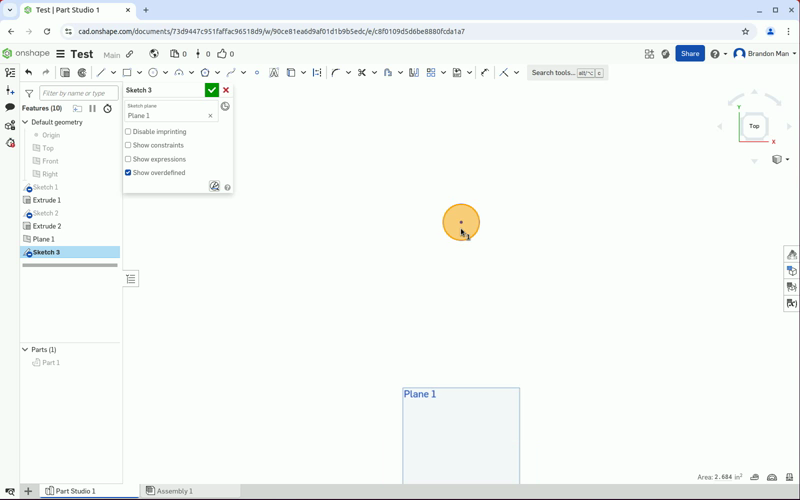
scroll(-6)
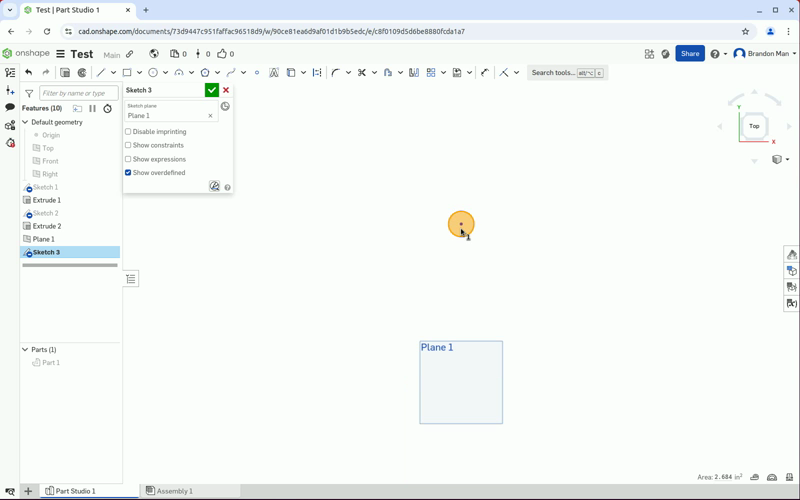
scroll(-6)
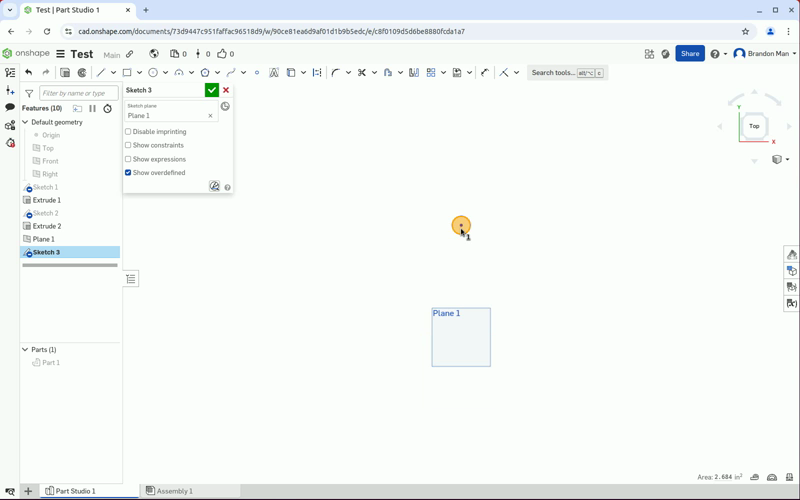
scroll(-6)
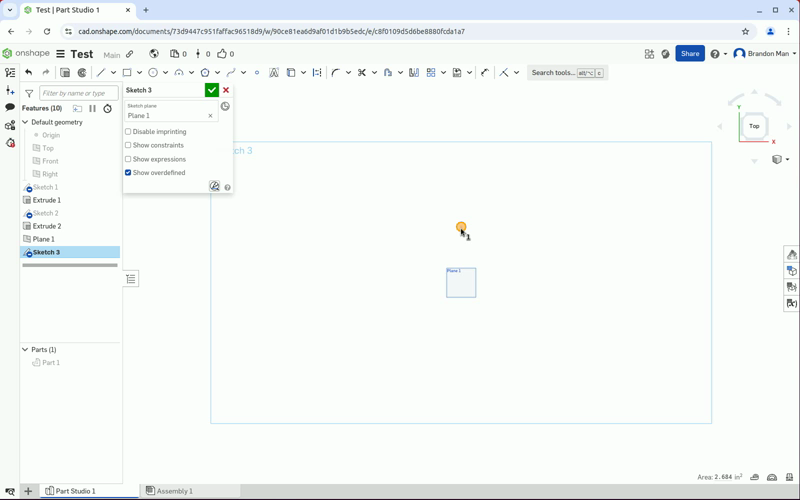
mouse_move(73, 352)
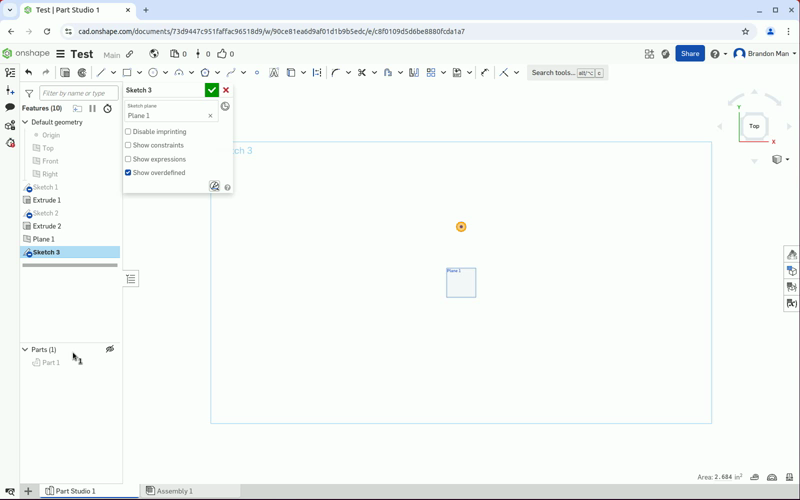
key(shift+y)
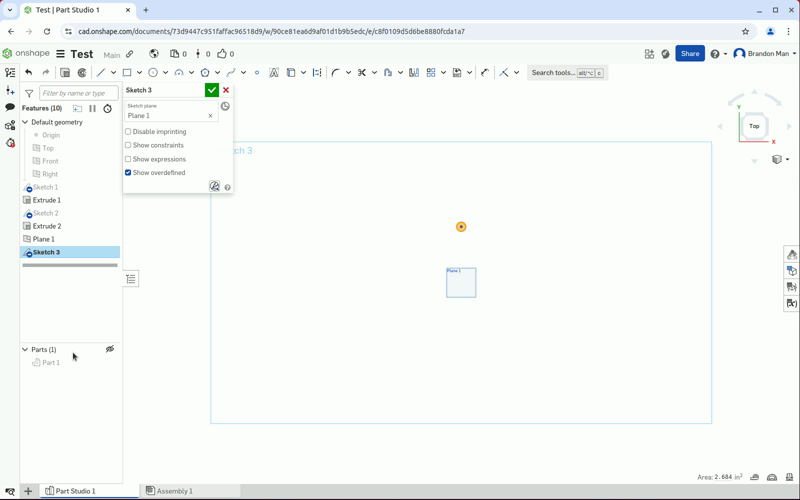
key(shift+e)
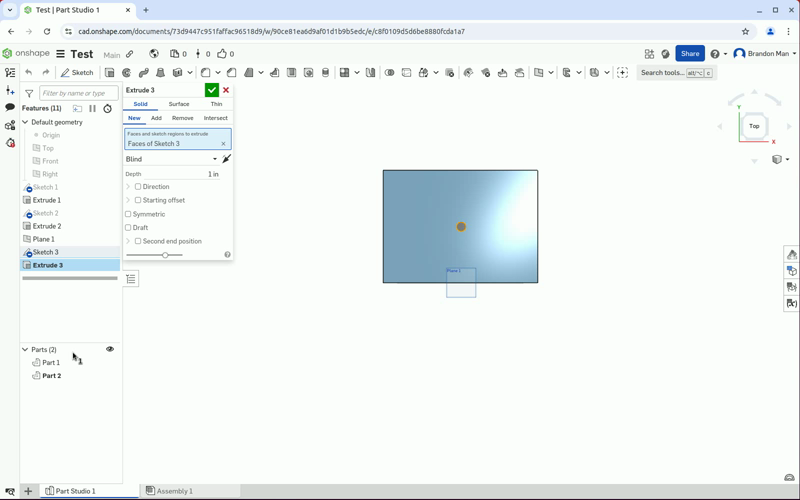
mouse_move(143, 106)
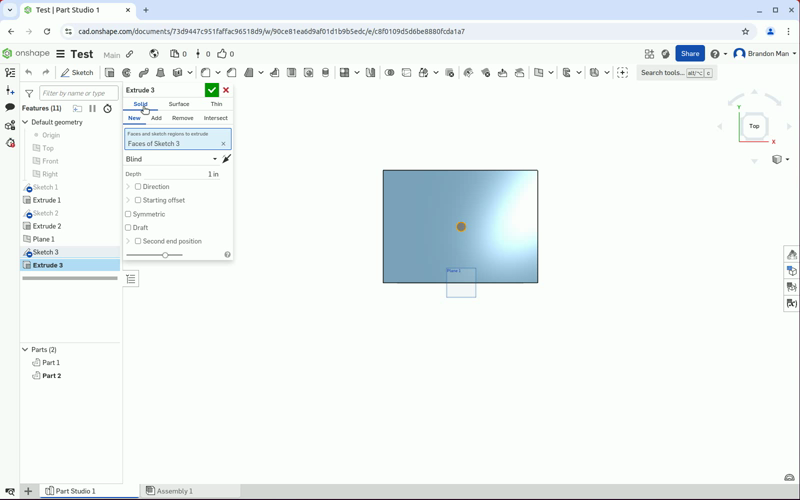
click(143, 106)
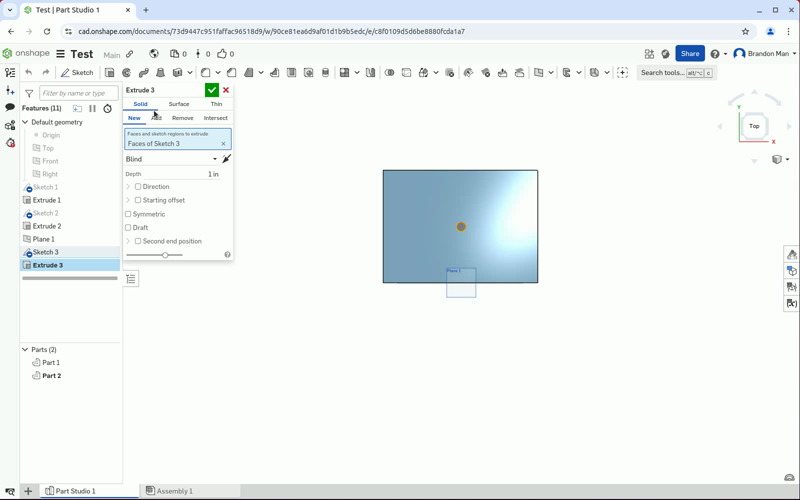
mouse_move(186, 120)
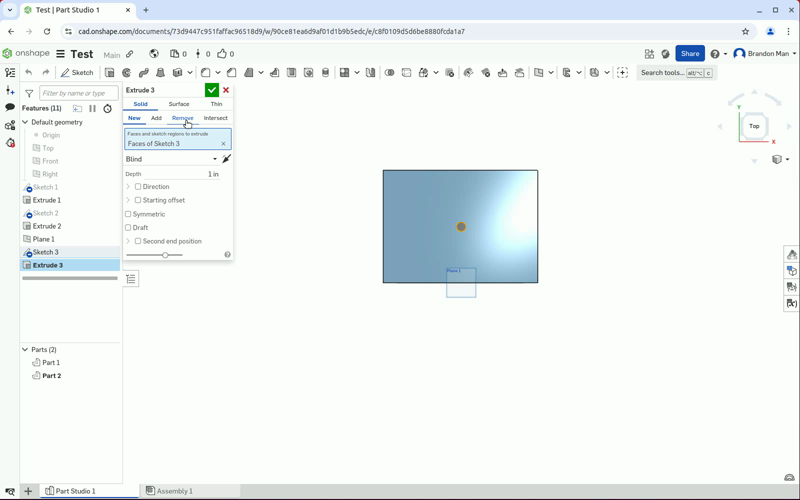
click(186, 120)
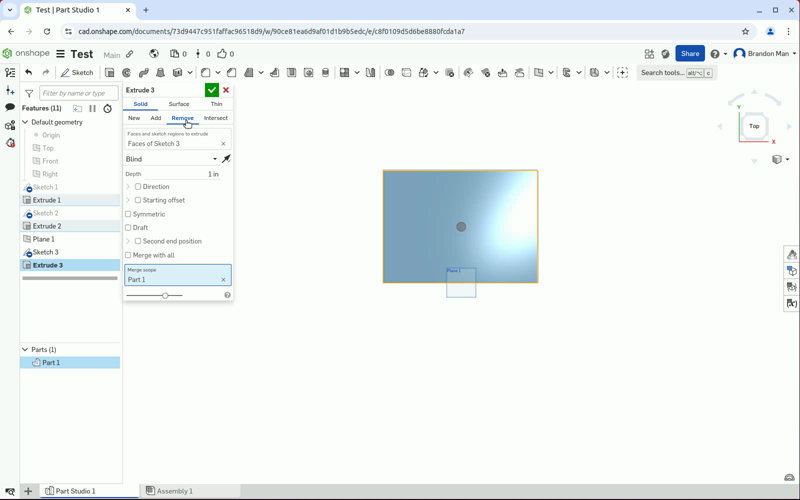
key(tab, 4)
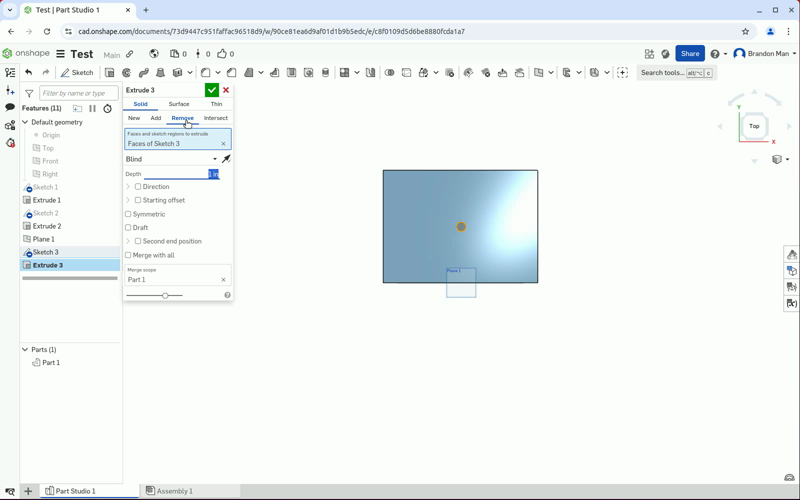
text(2.889)
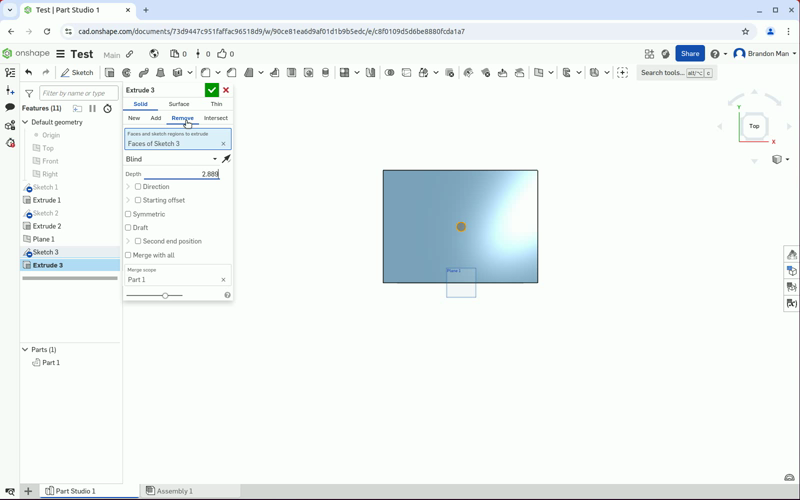
key(tab, 6)
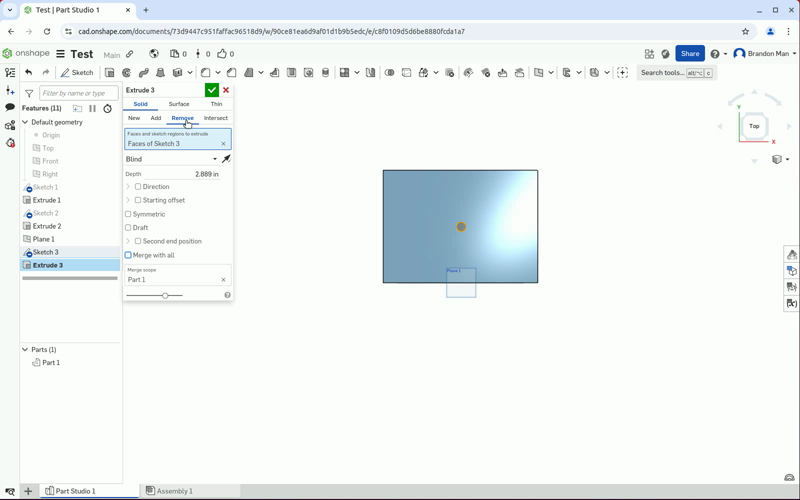
key(space)
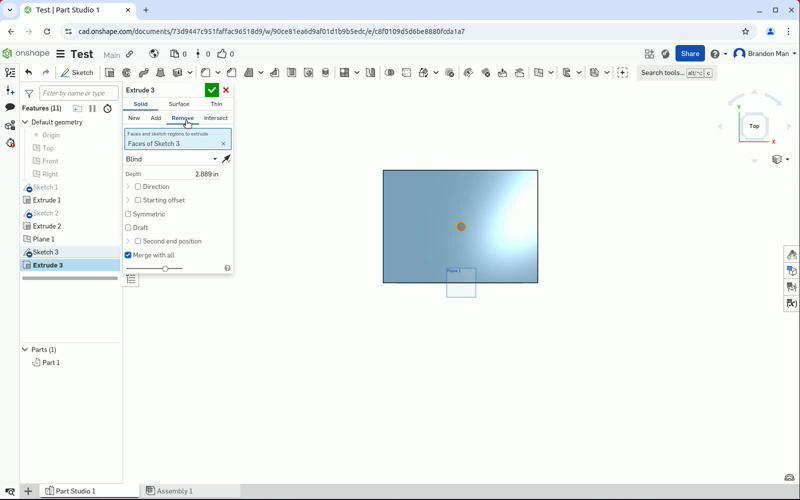
key(enter)
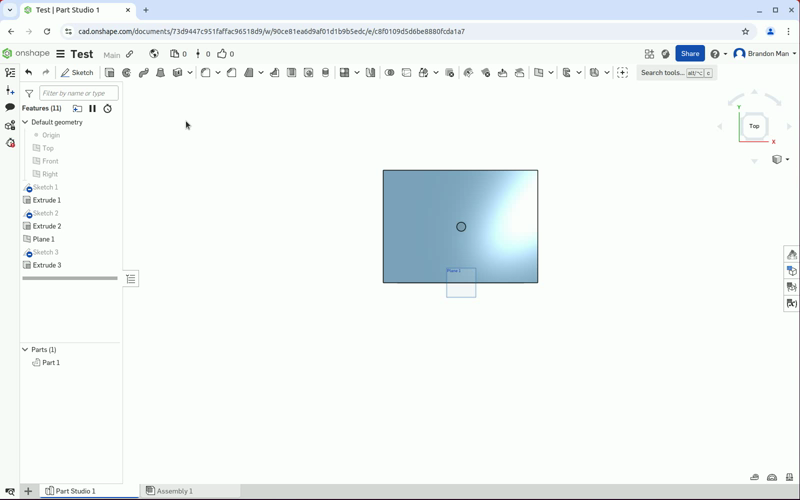
key(shift+h)
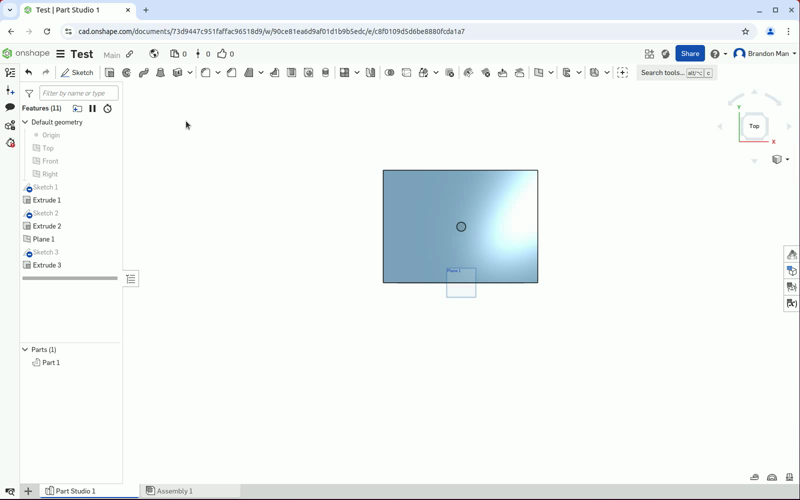
key(shift+h)
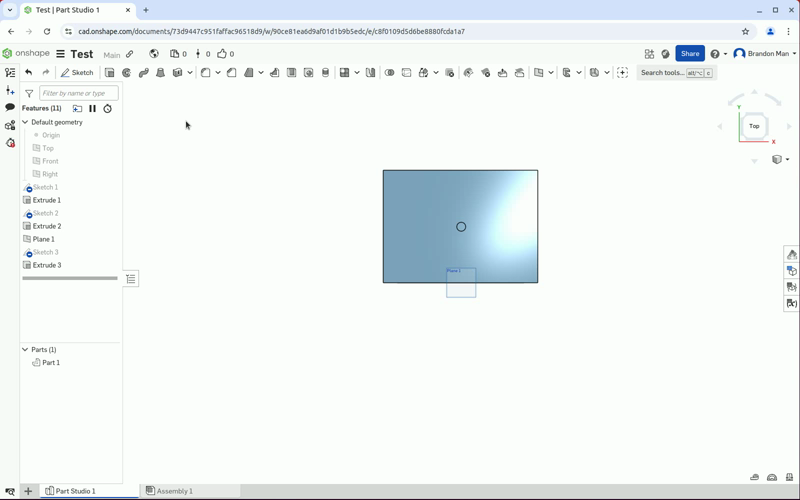
mouse_move(73, 189)
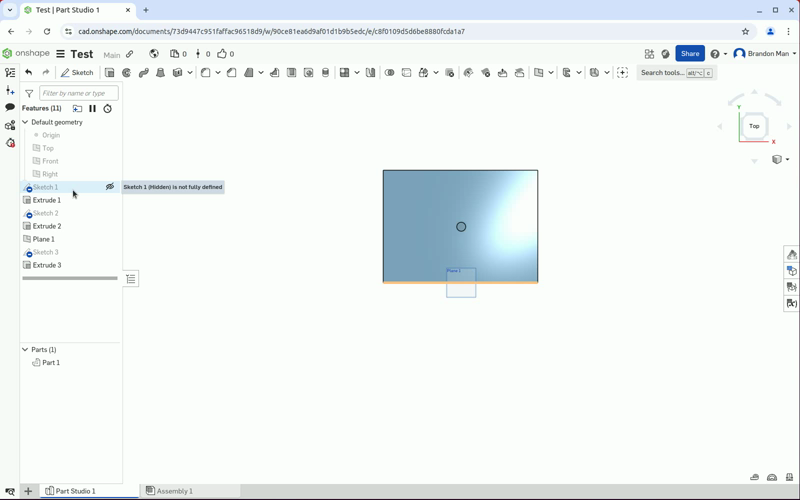
click(73, 189)
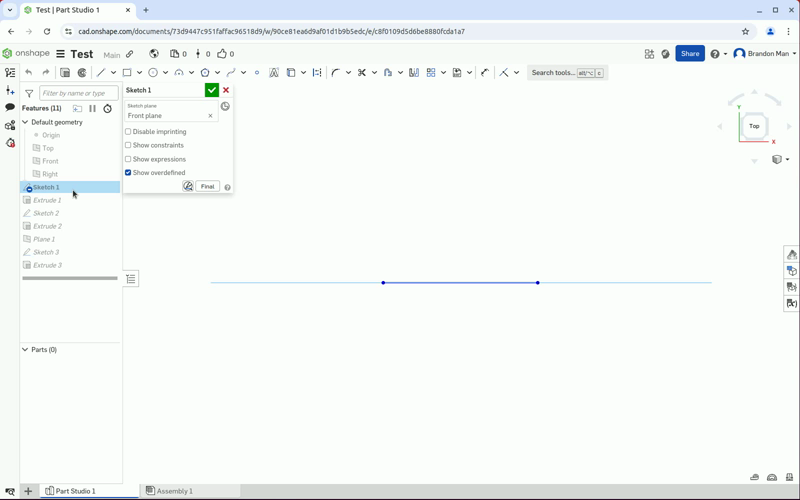
mouse_move(229, 92)
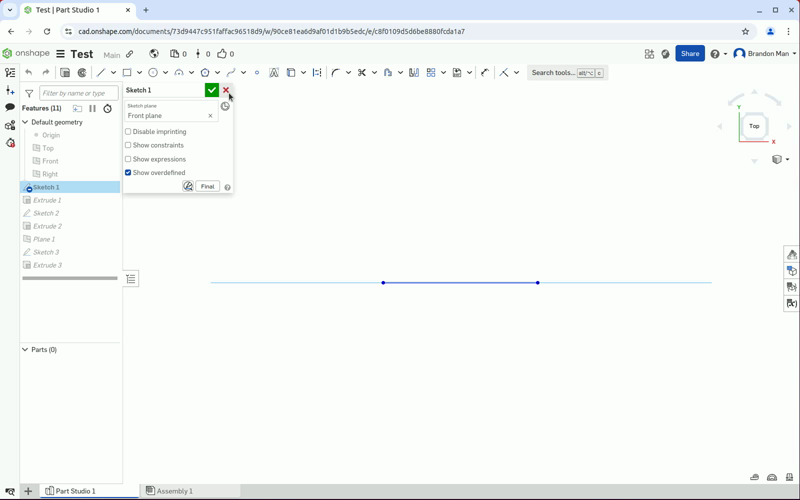
click(229, 92)
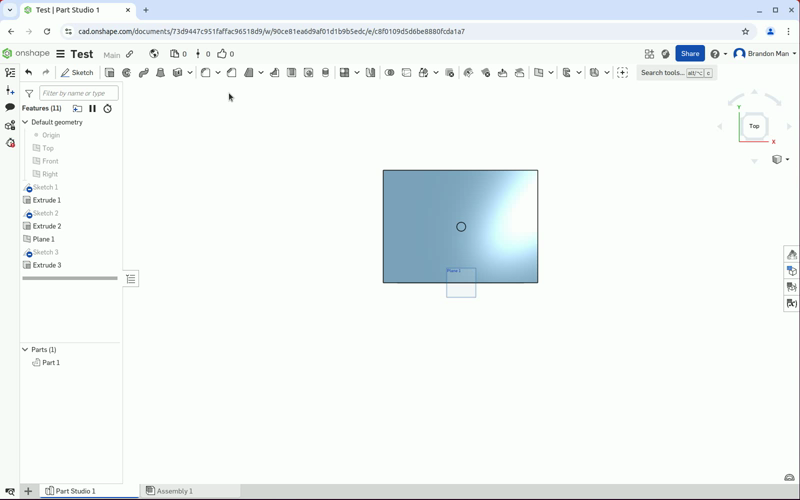
mouse_move(73, 352)
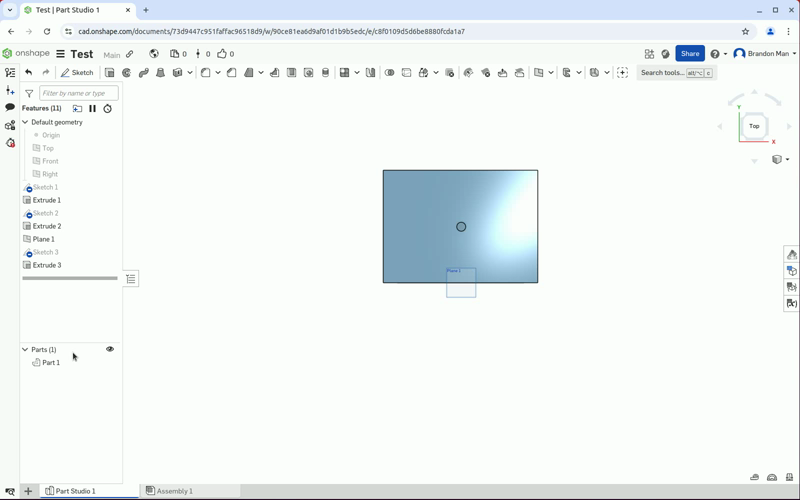
key(y)
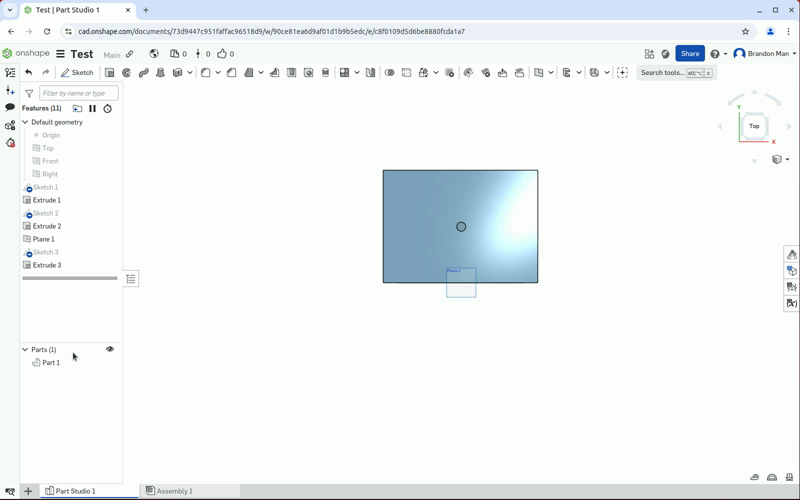
key(shift+p)
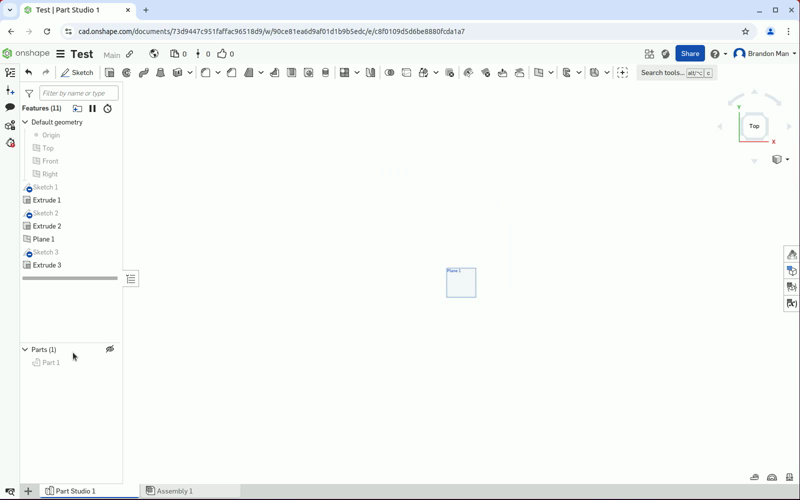
key(space)
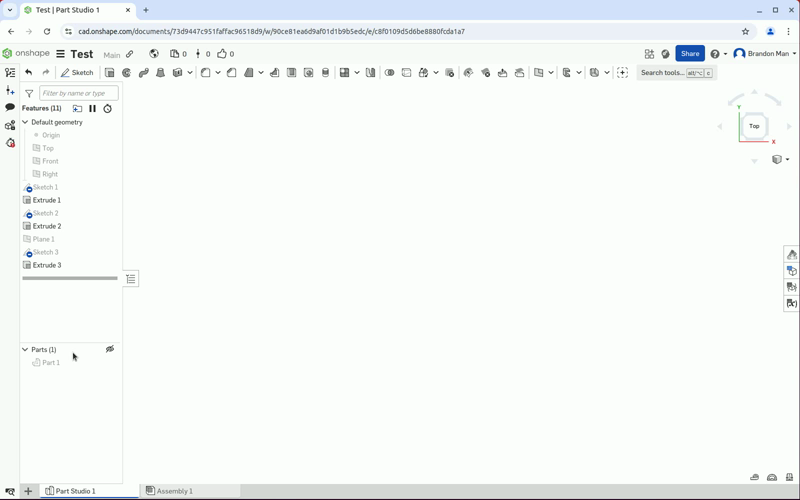
key_down(shift)
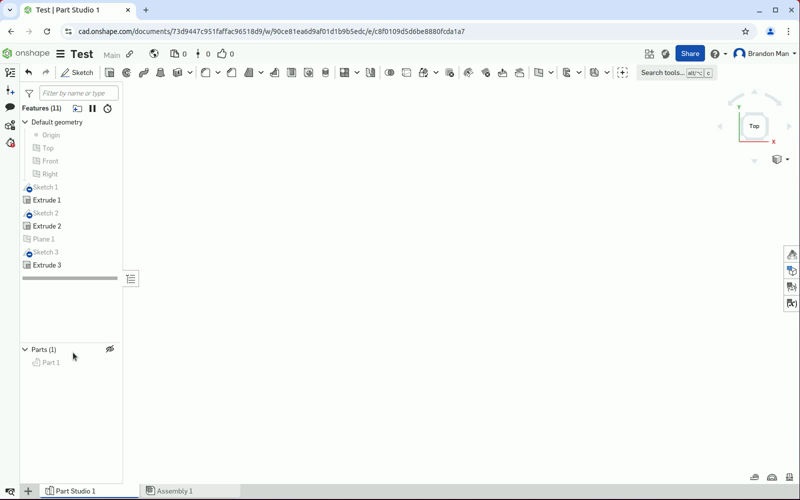
key(up)
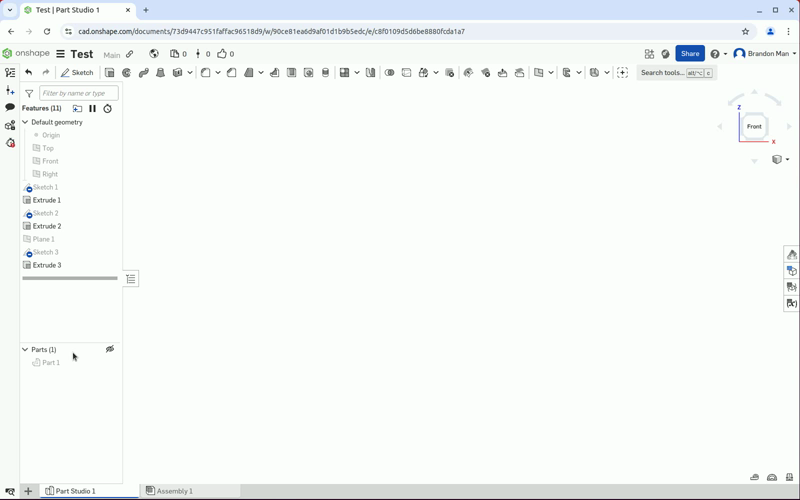
key_up(shift)
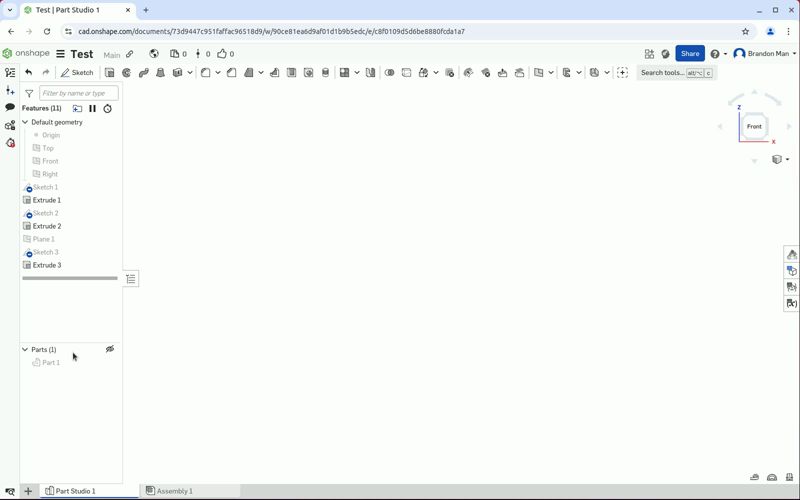
key(space)
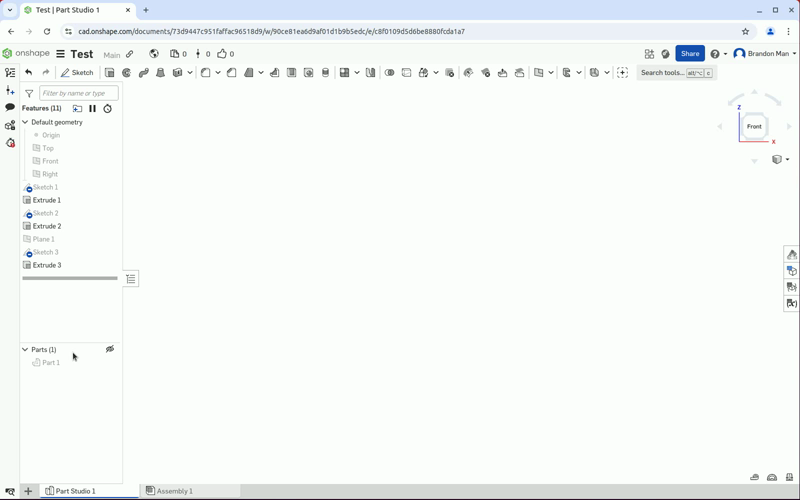
key_down(shift)
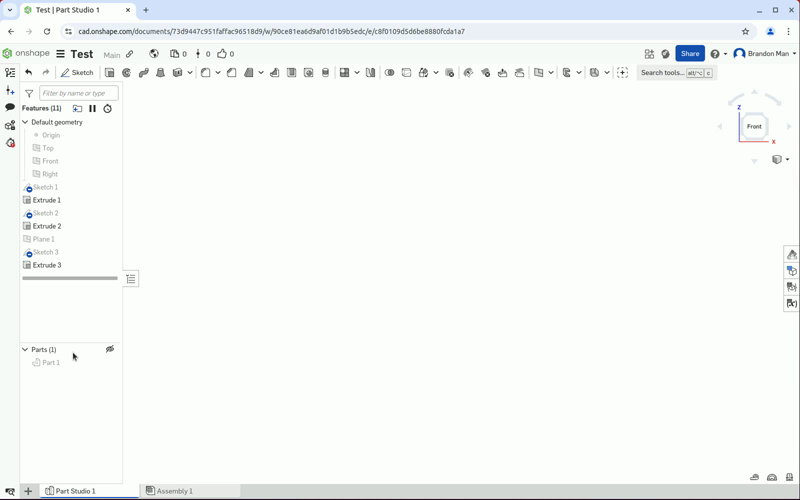
key(left)
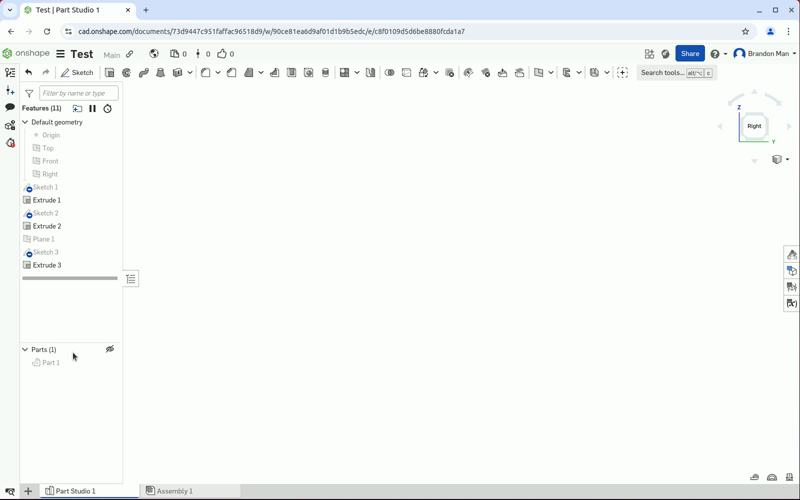
key_up(shift)
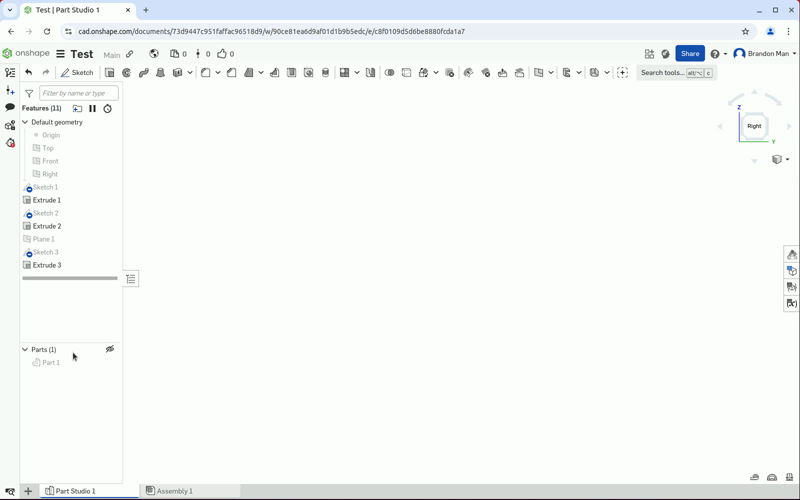
mouse_move(73, 352)
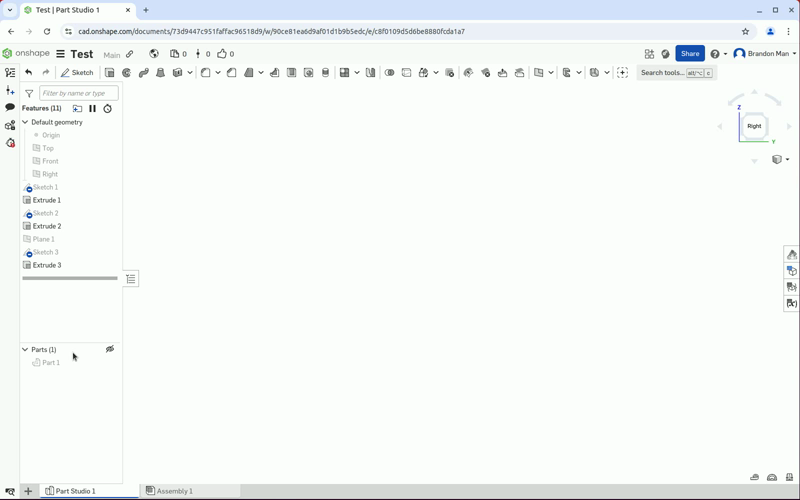
key(shift+y)
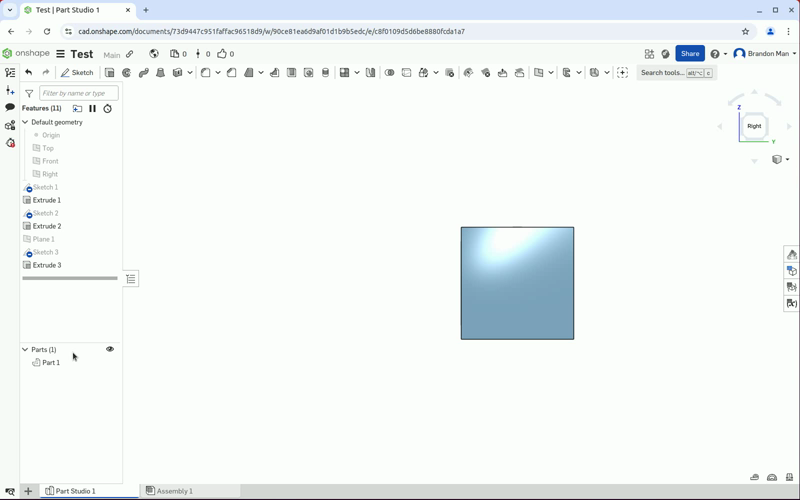
mouse_move(541, 75)
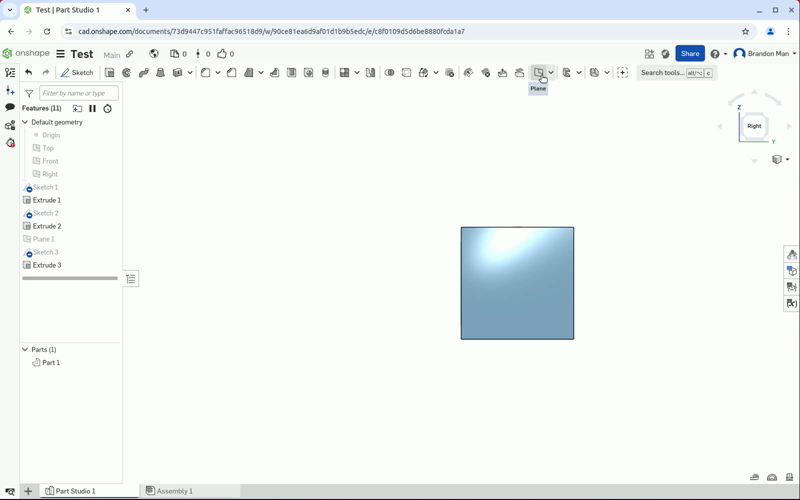
click(541, 75)
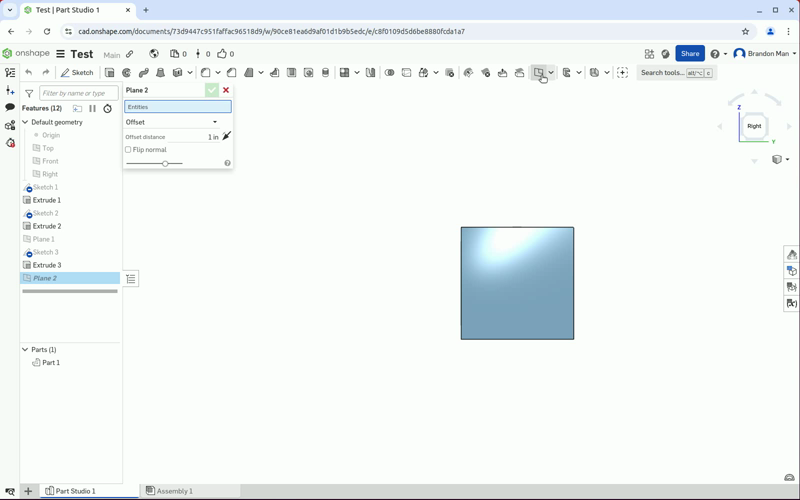
mouse_move(73, 176)
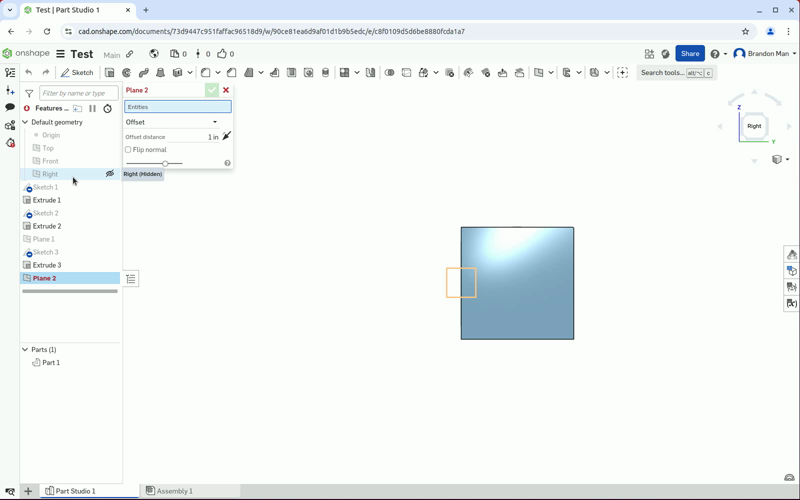
click(73, 176)
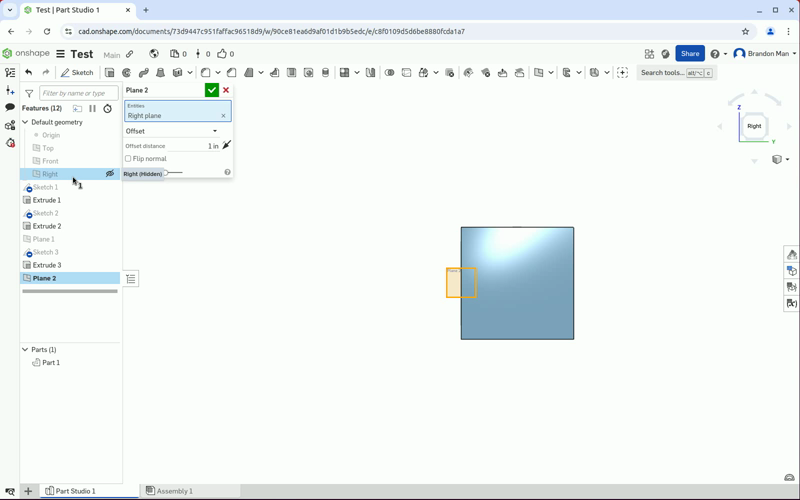
key(tab, 2)
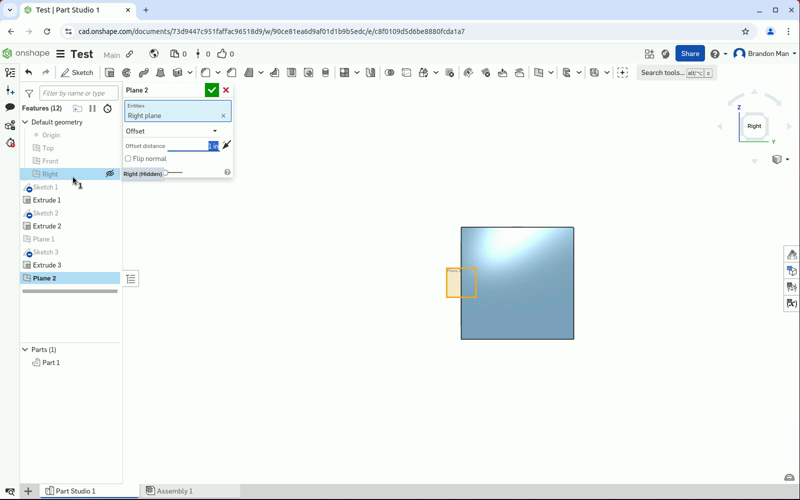
text(15.898)
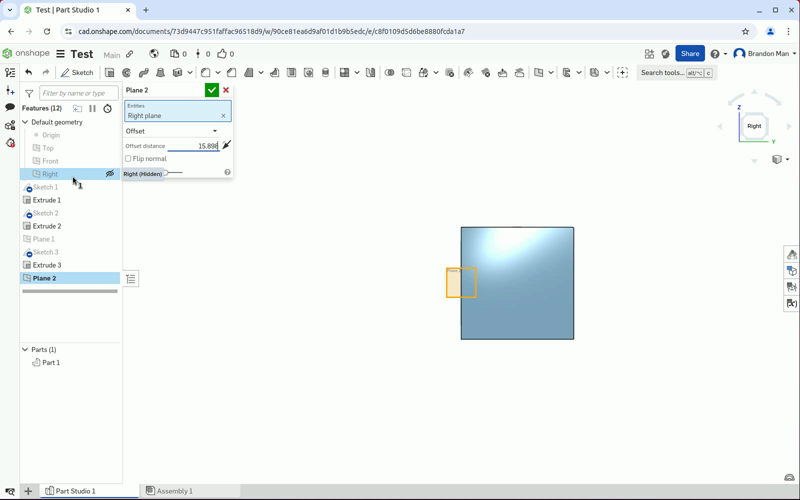
key(enter, 2)
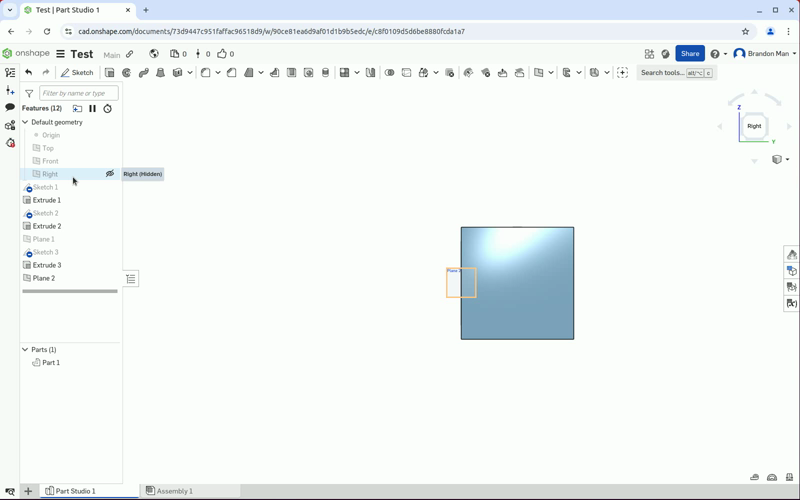
key(shift+s)
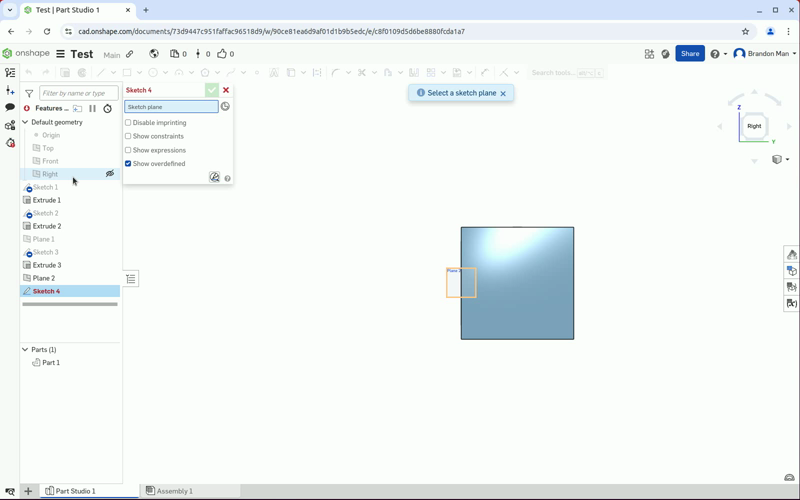
mouse_move(73, 280)
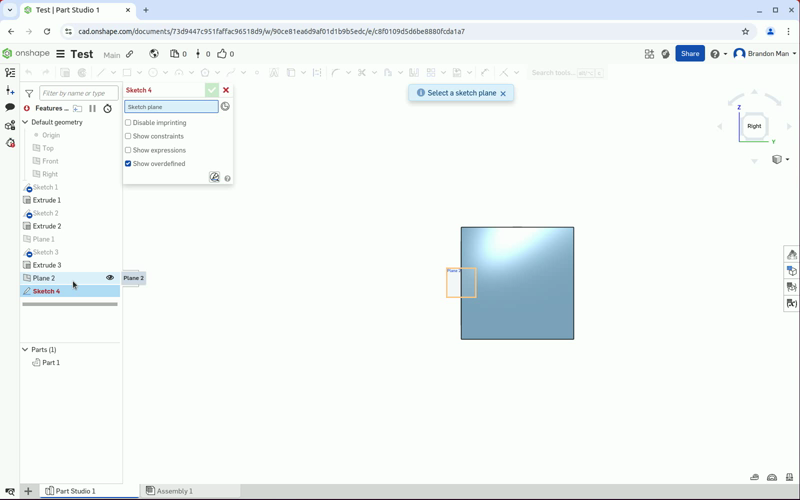
click(73, 280)
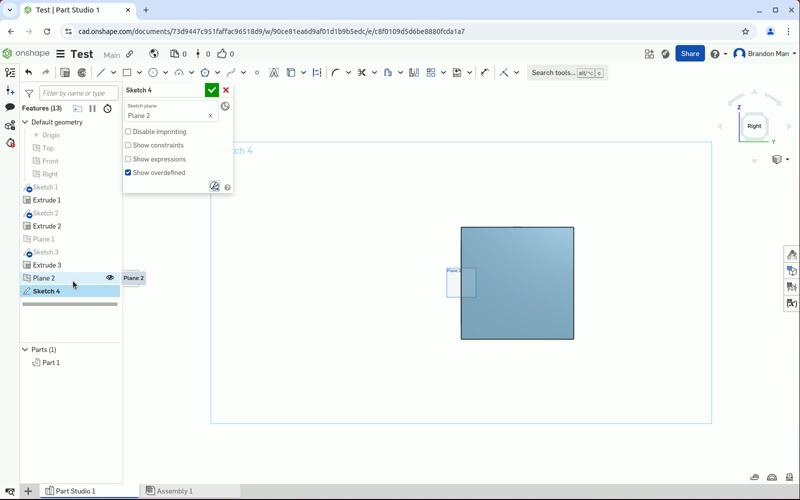
mouse_move(73, 352)
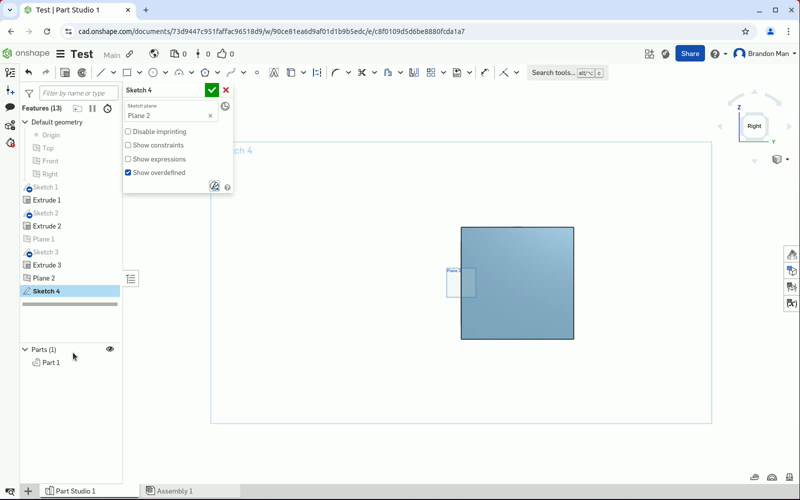
key(y)
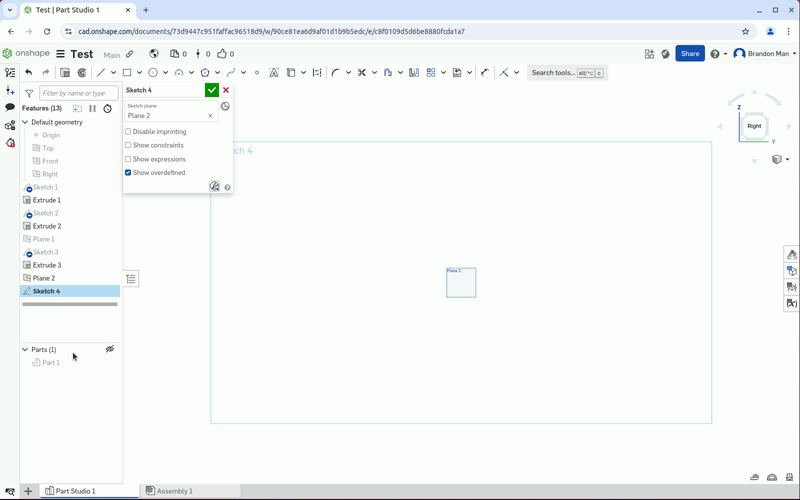
key(c)
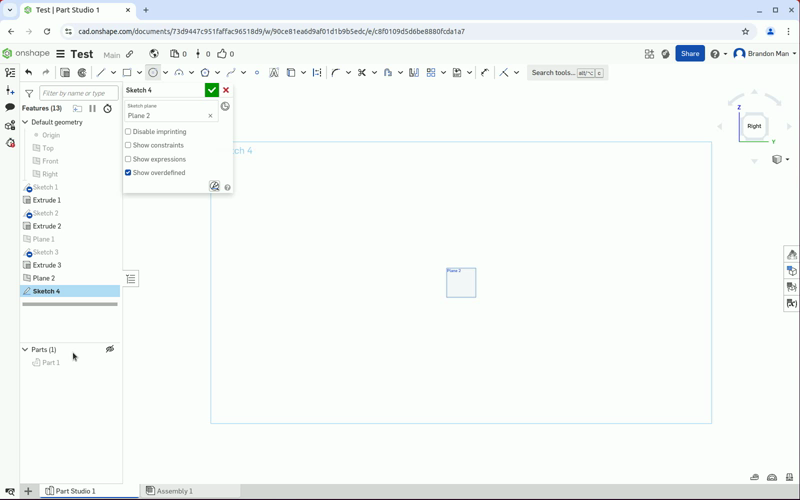
key_down(shift)
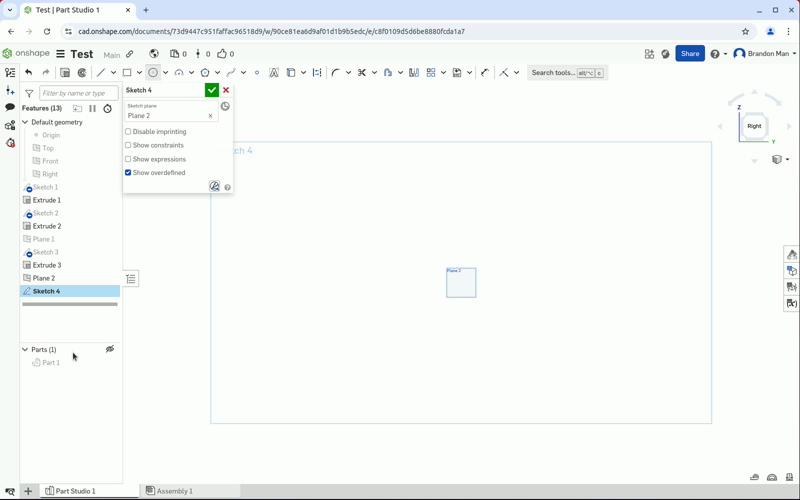
mouse_move(517, 282)
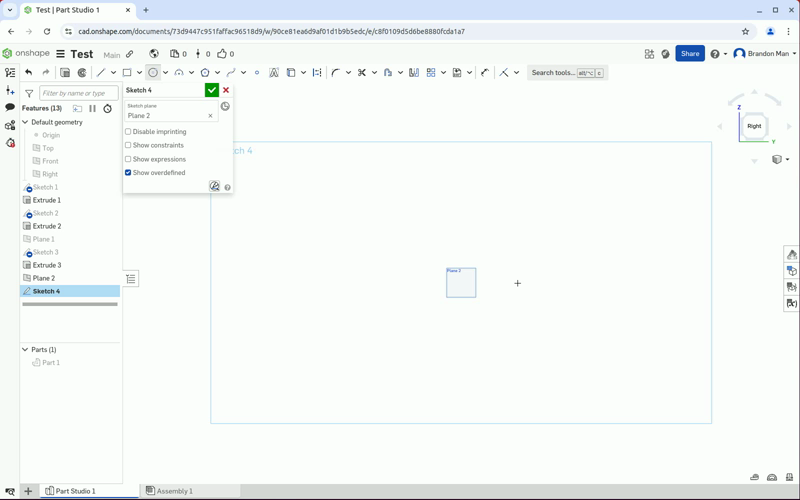
click(517, 282)
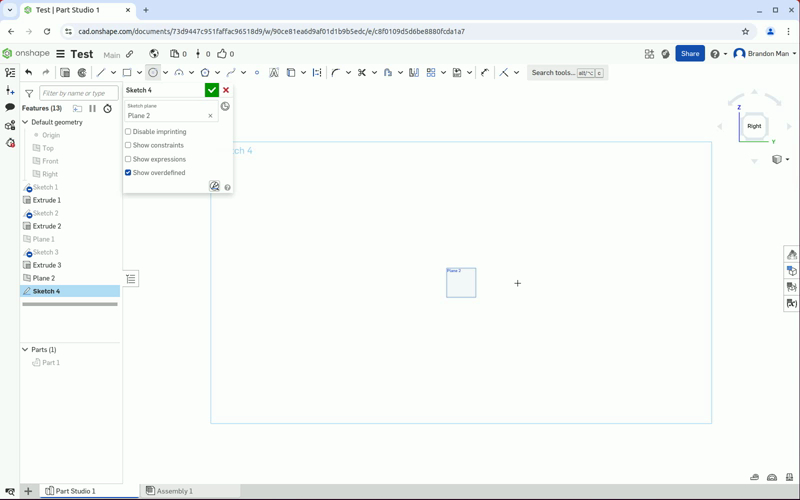
key_up(shift)
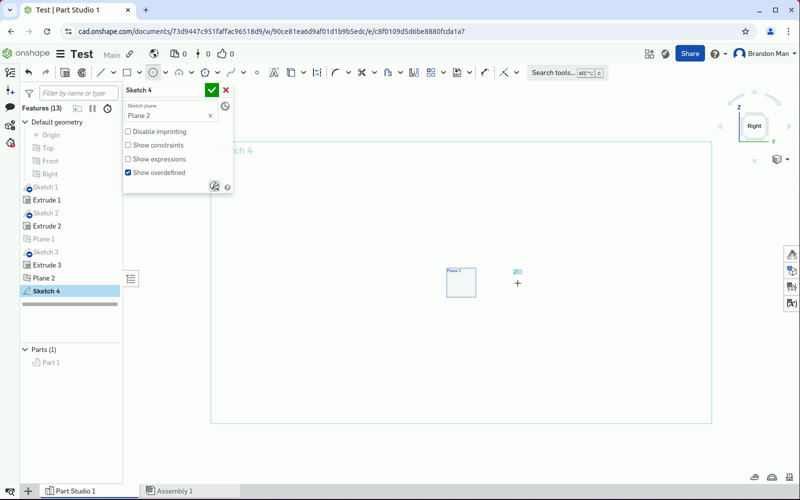
mouse_move(522, 282)
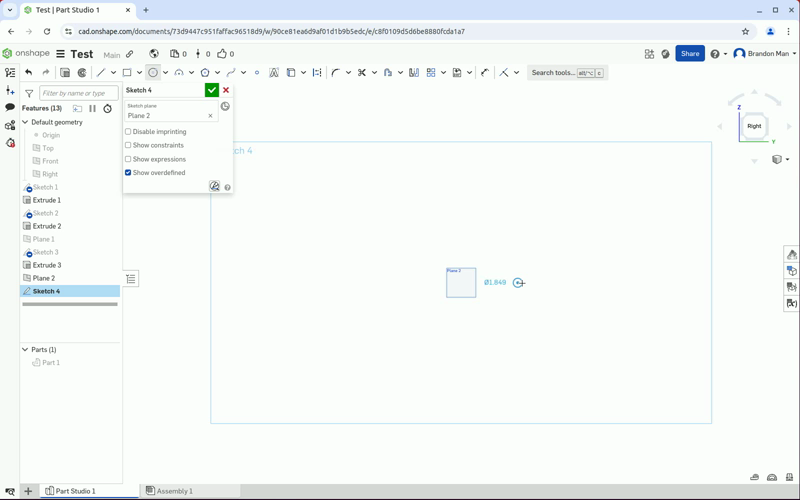
click(522, 282)
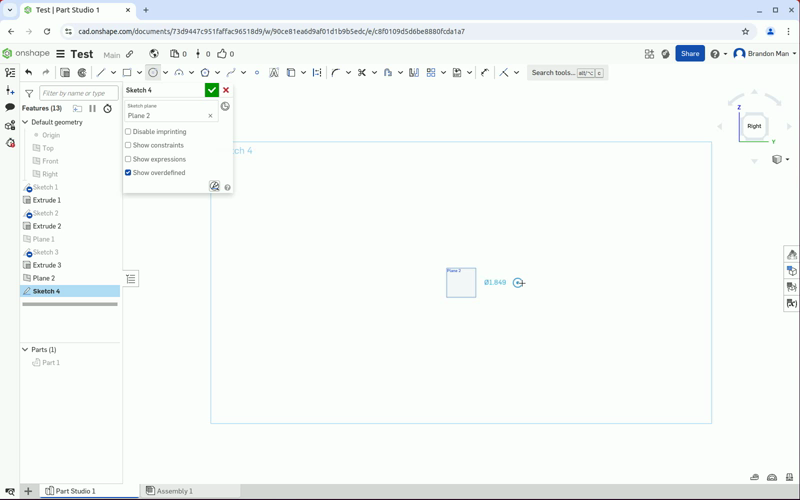
key(esc)
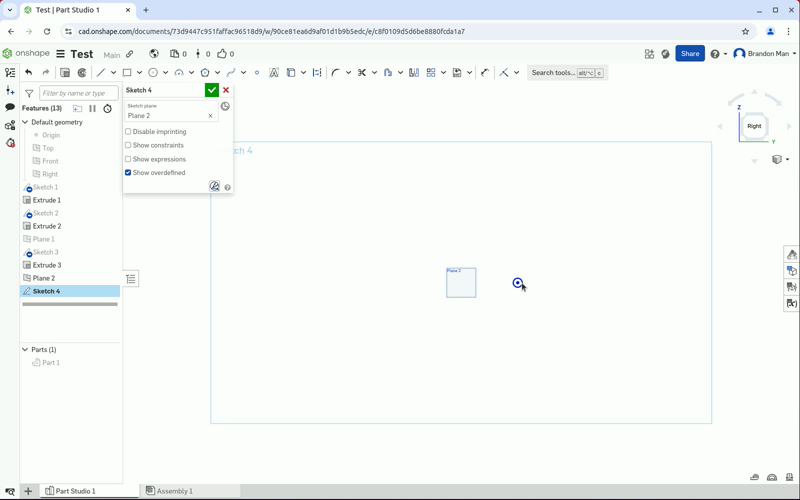
mouse_move(518, 279)
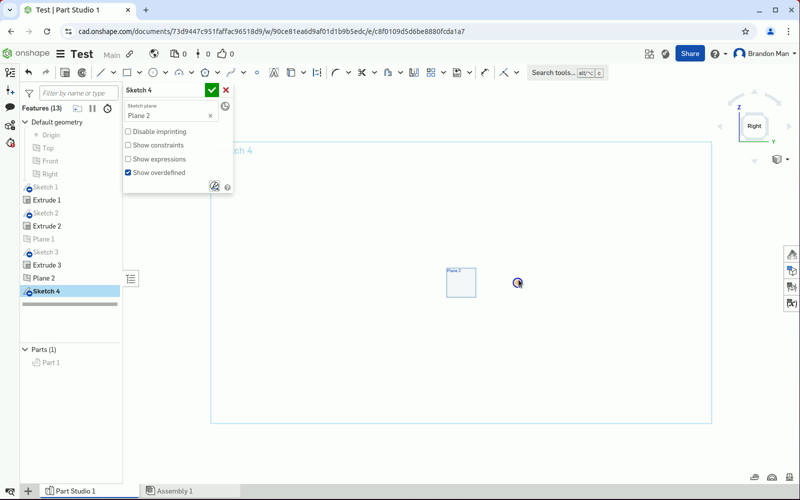
scroll(6)
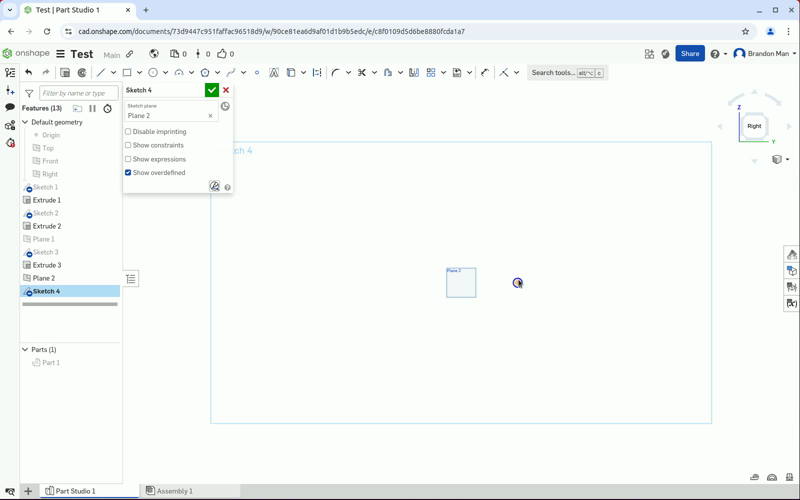
scroll(6)
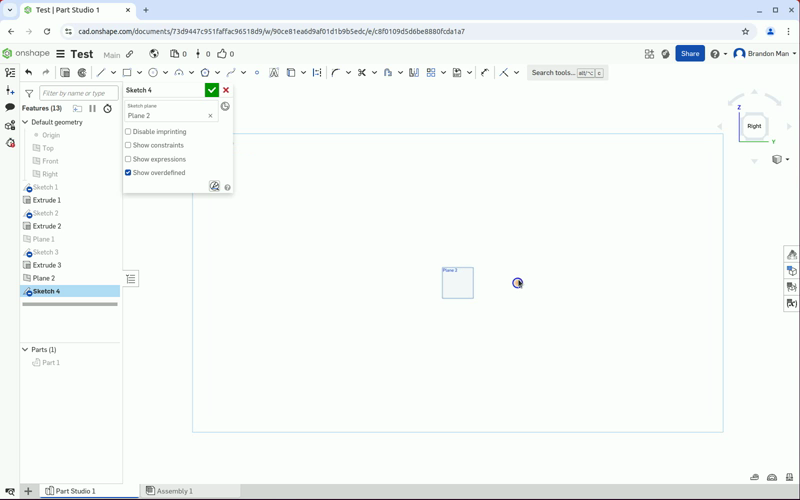
scroll(6)
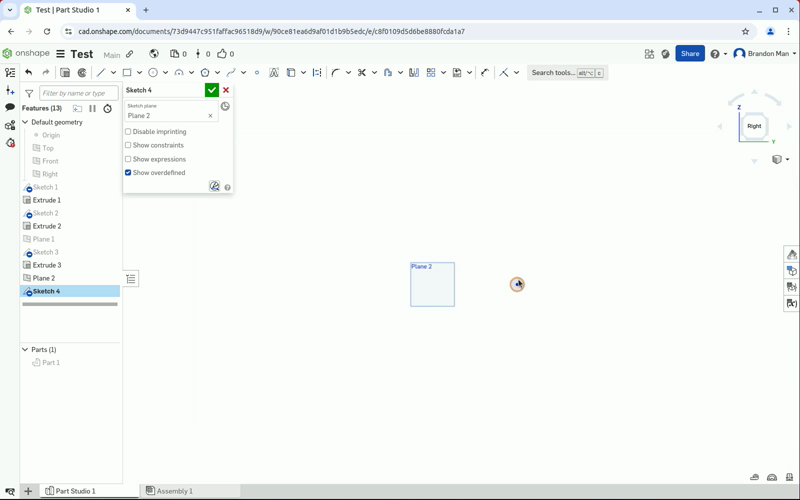
scroll(6)
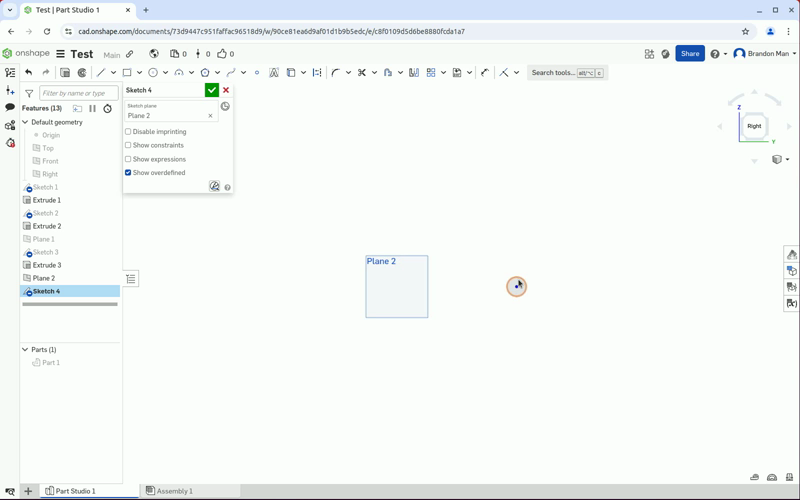
scroll(6)
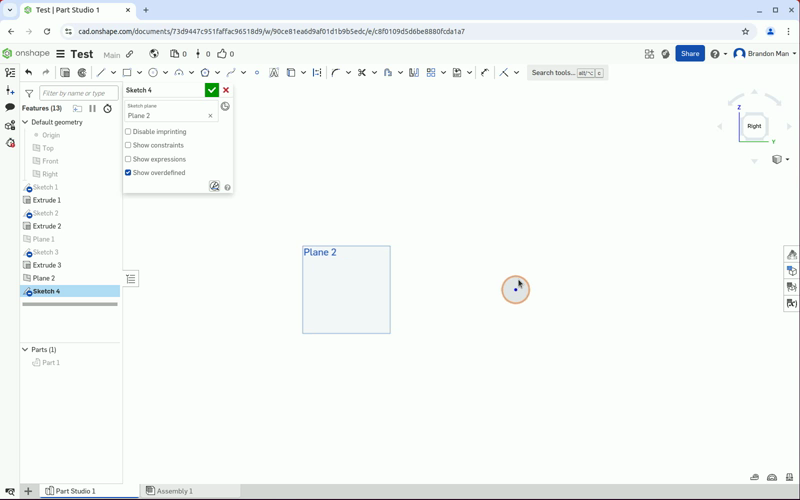
scroll(6)
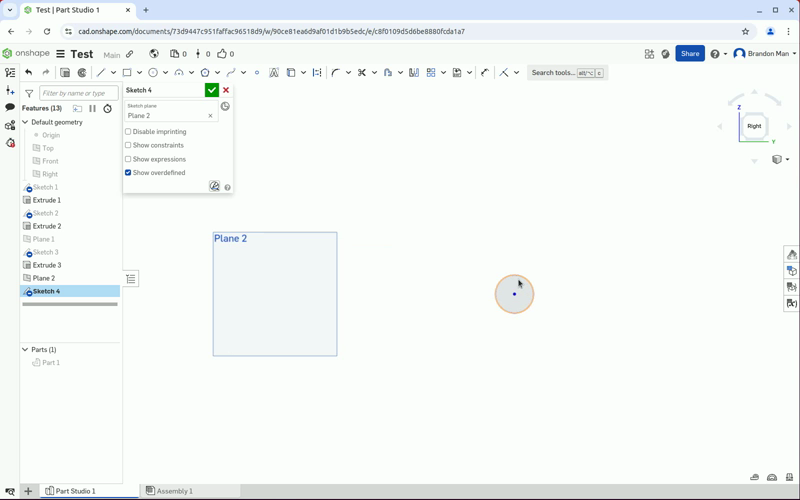
scroll(6)
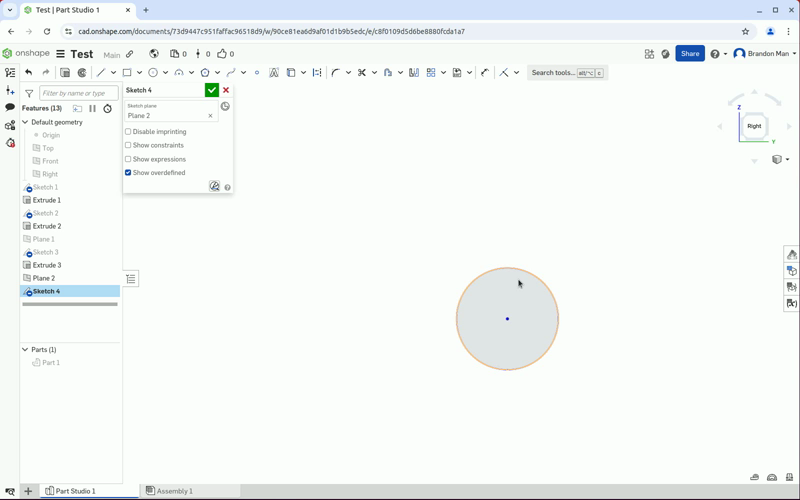
click(518, 279)
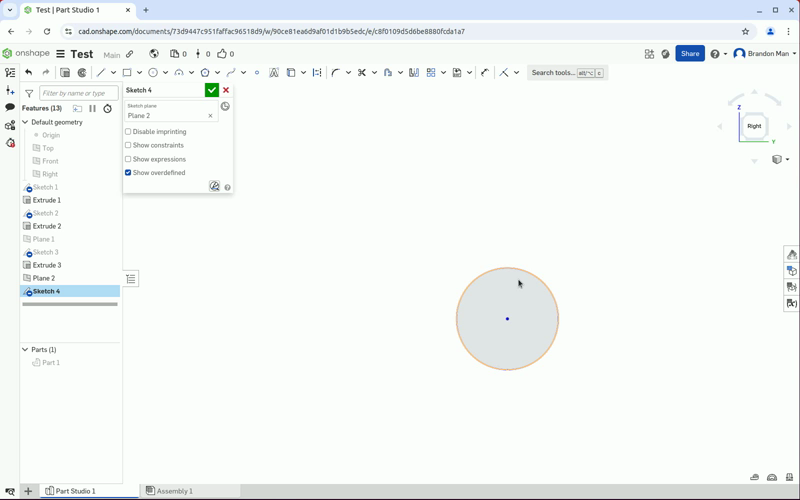
scroll(-6)
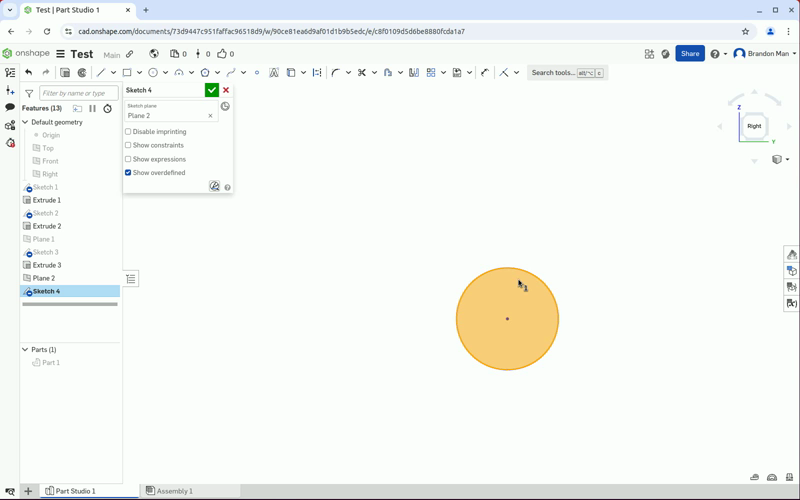
scroll(-6)
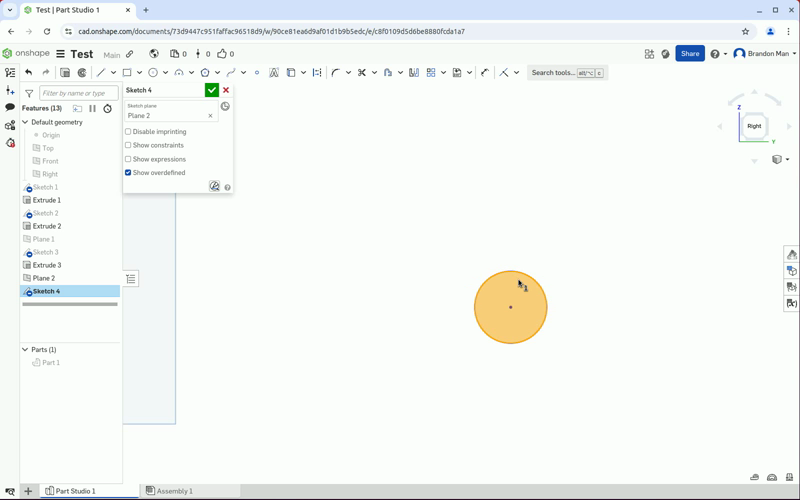
scroll(-6)
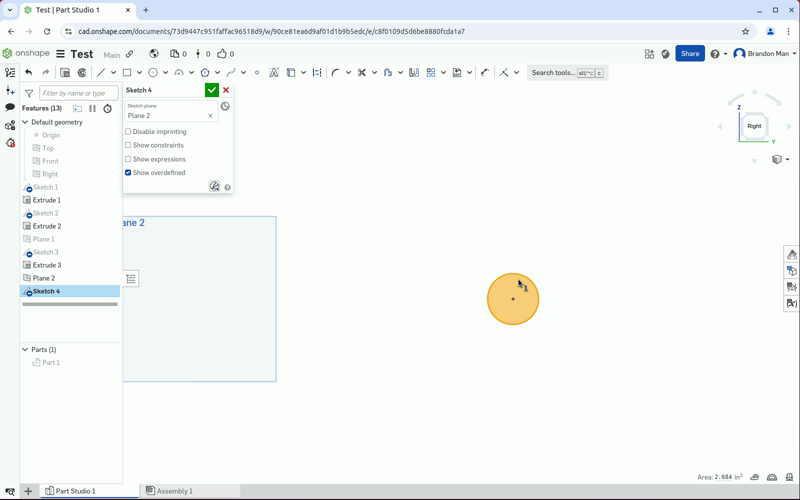
scroll(-6)
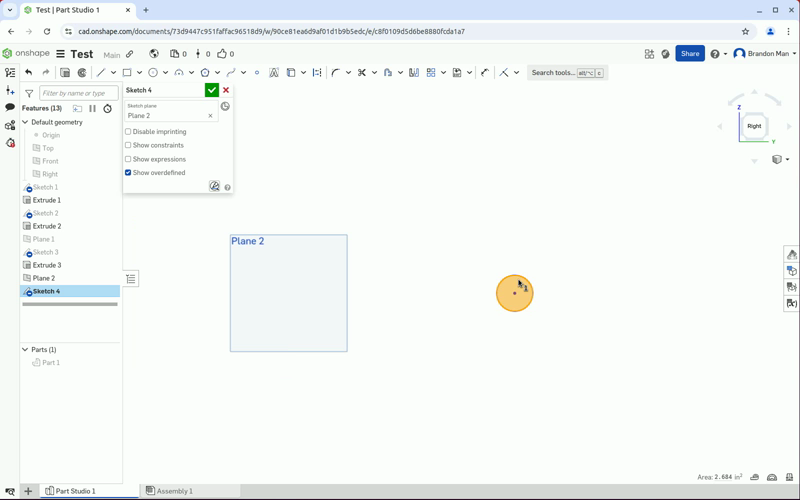
scroll(-6)
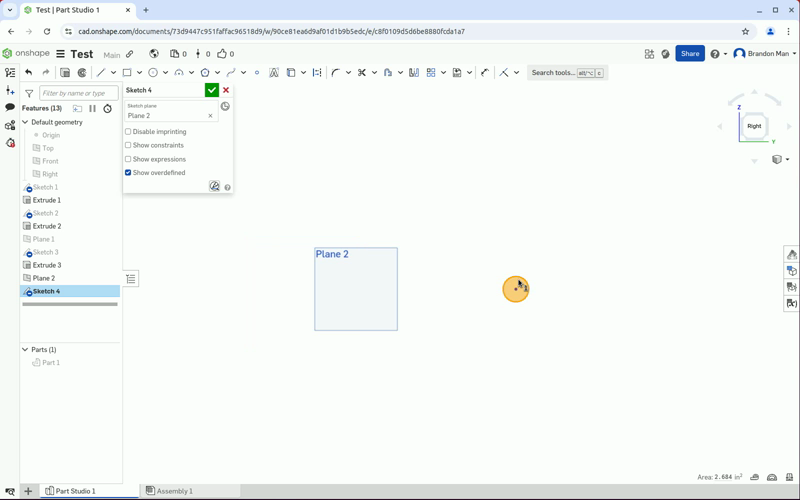
scroll(-6)
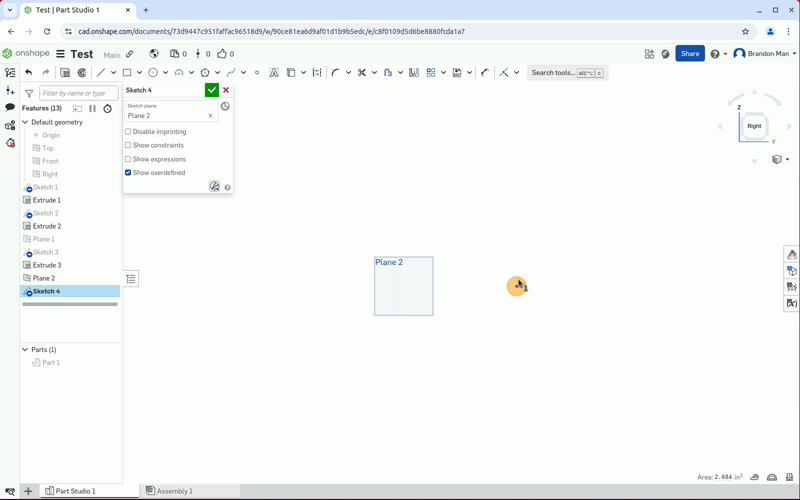
scroll(-6)
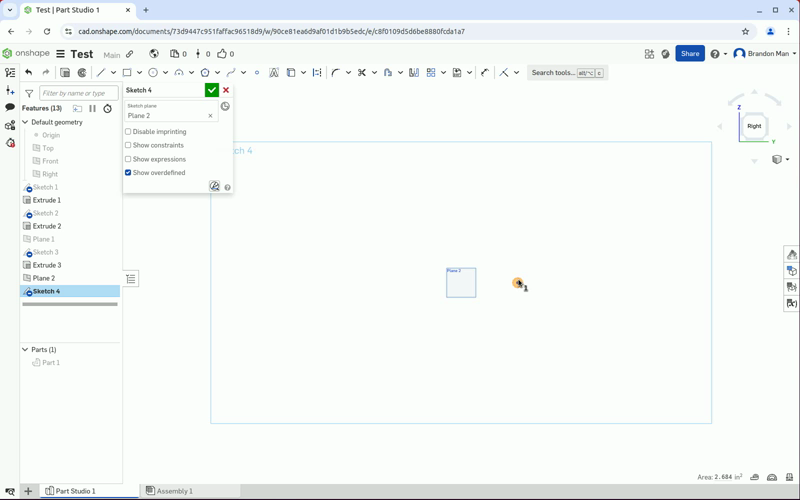
mouse_move(73, 352)
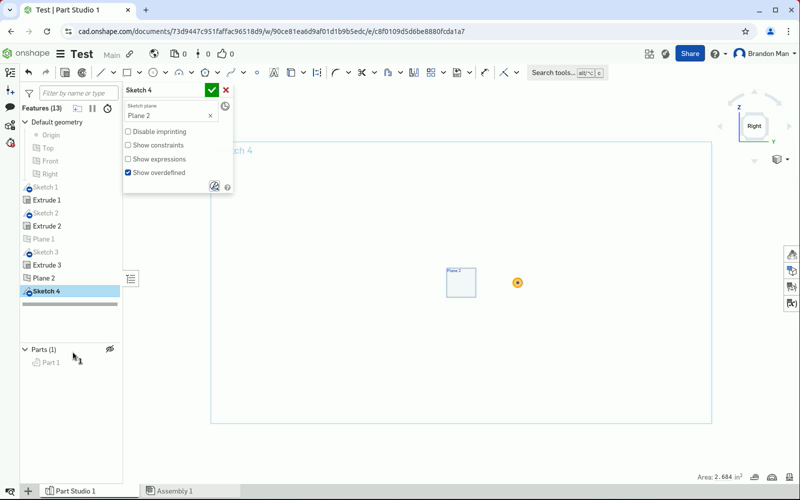
key(shift+y)
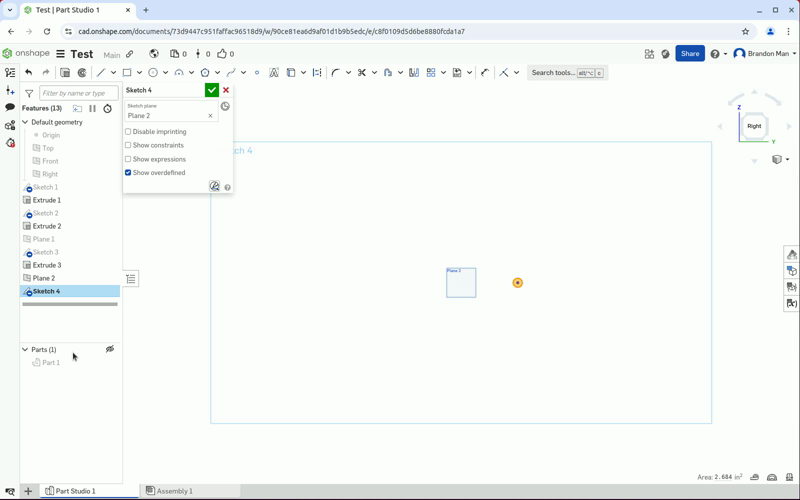
key(shift+e)
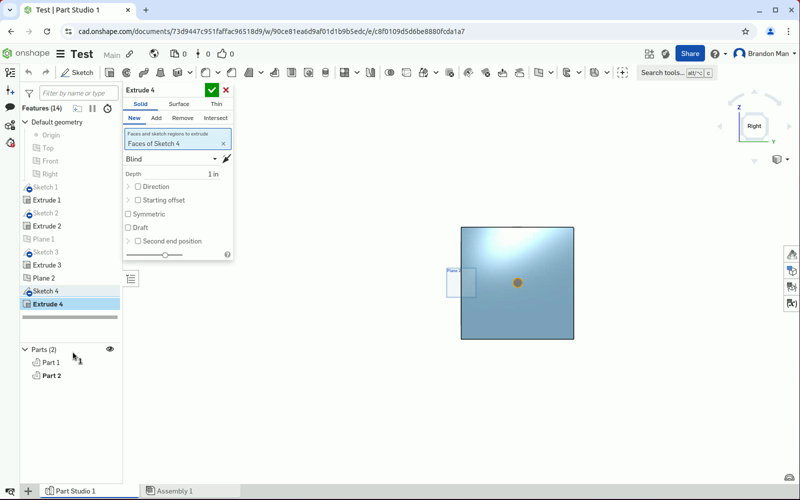
mouse_move(143, 106)
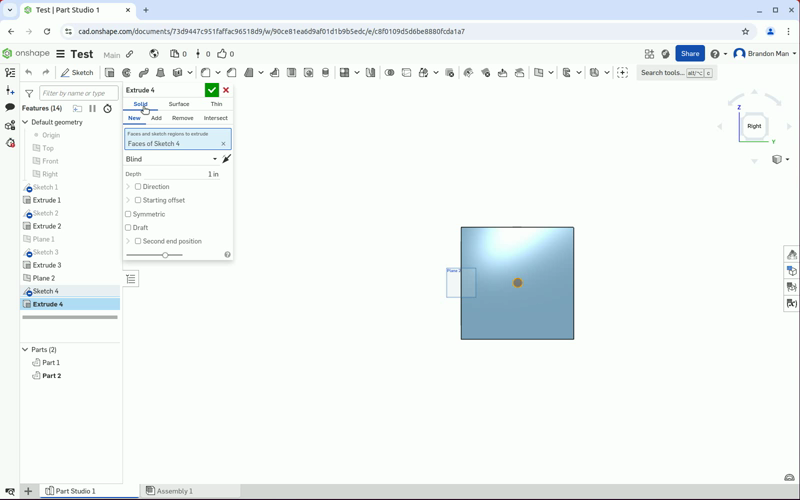
click(143, 106)
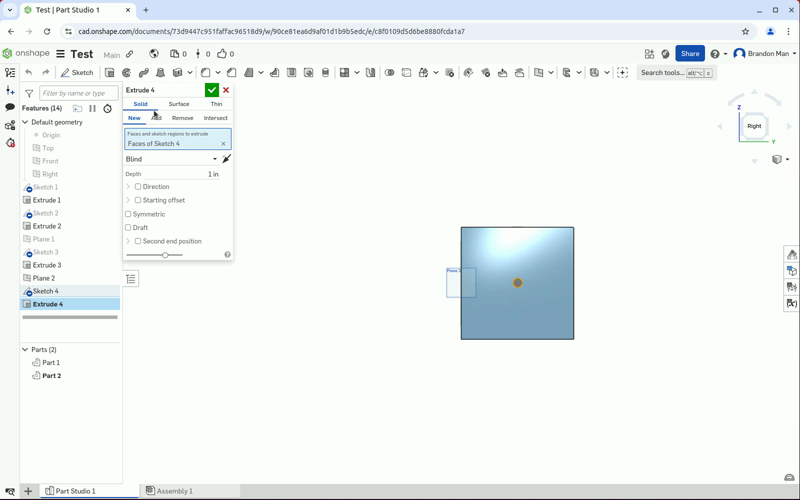
mouse_move(186, 120)
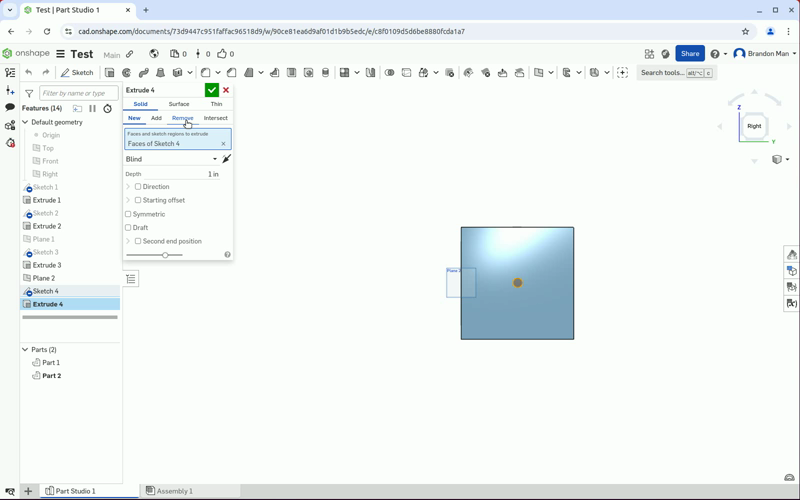
click(186, 120)
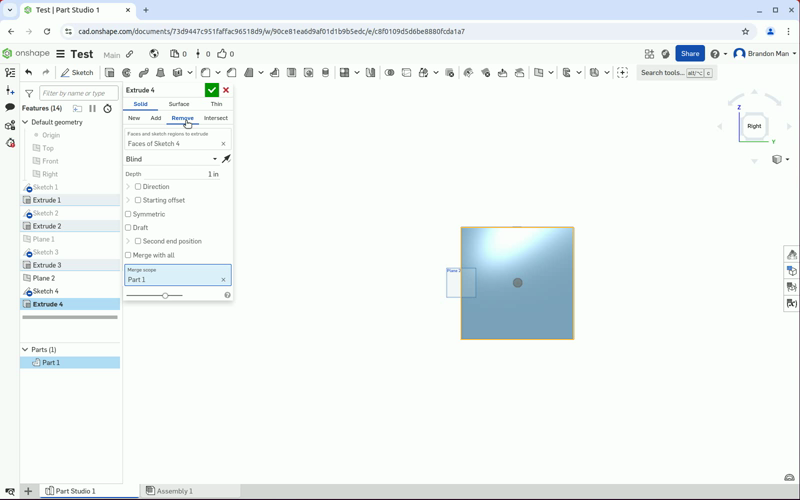
key(tab, 4)
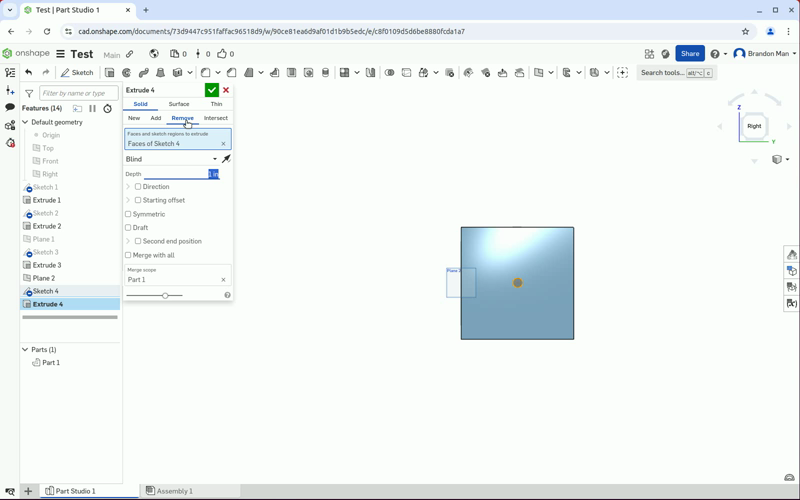
text(2.889)
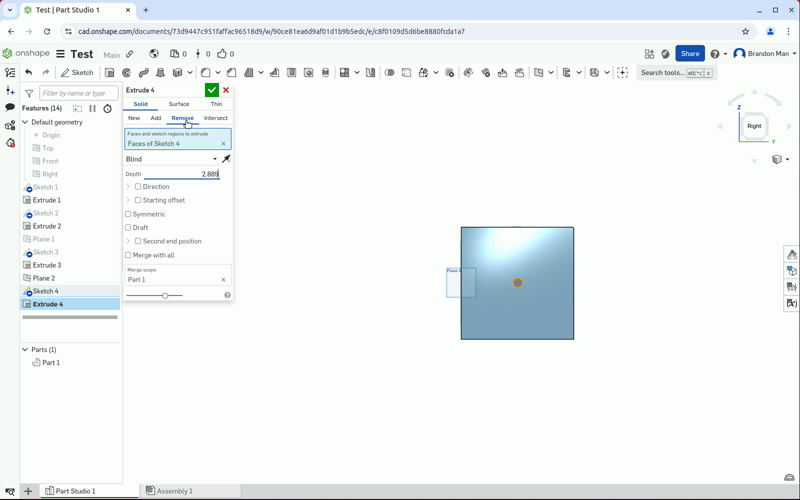
key(tab, 6)
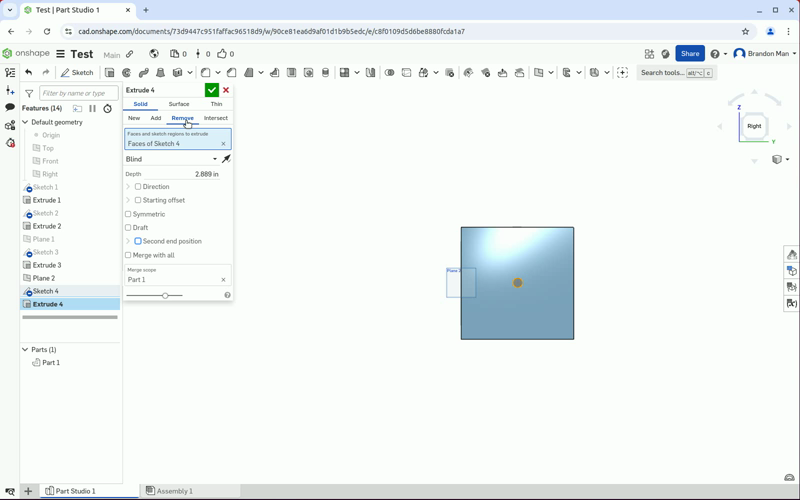
key(space)
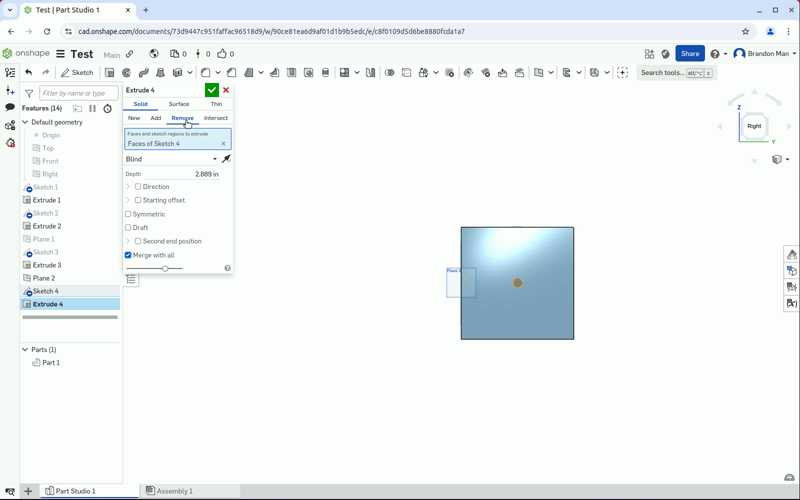
key(enter)
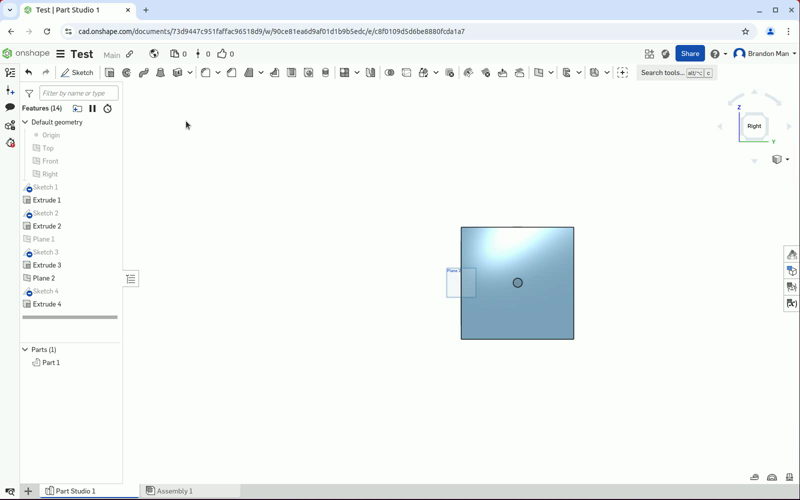
key(shift+h)
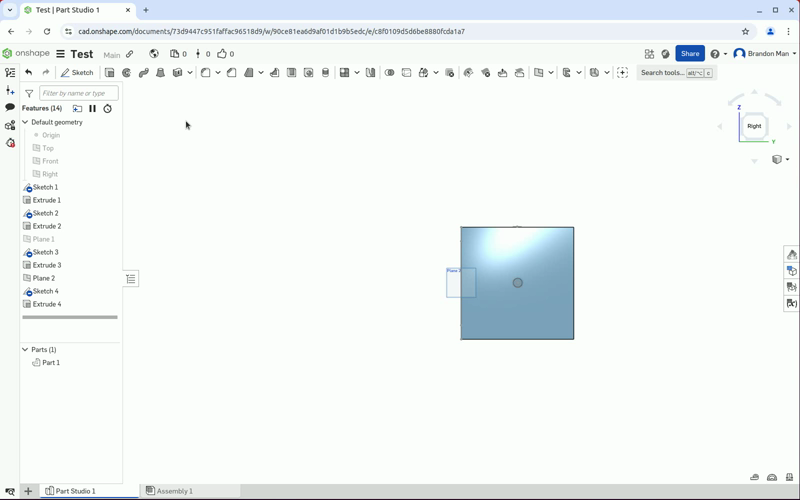
key(shift+h)
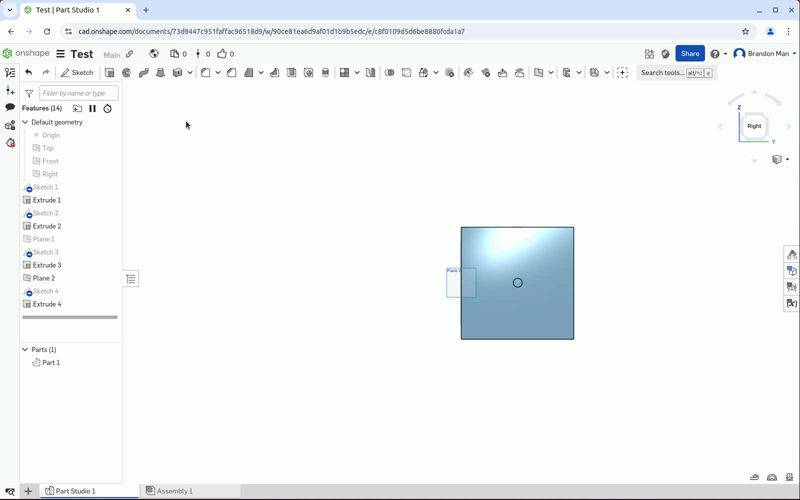
mouse_move(73, 189)
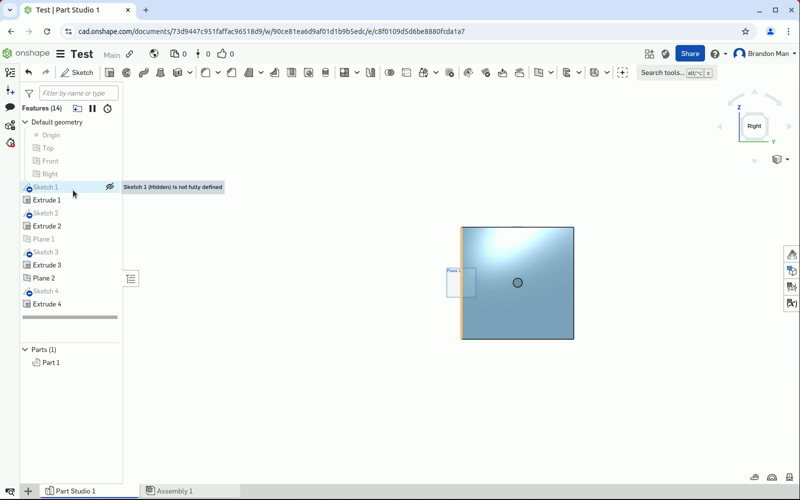
click(73, 189)
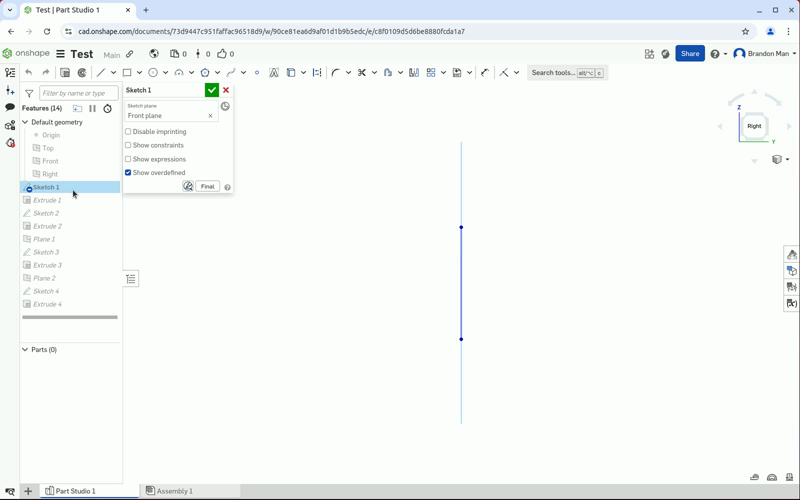
mouse_move(229, 92)
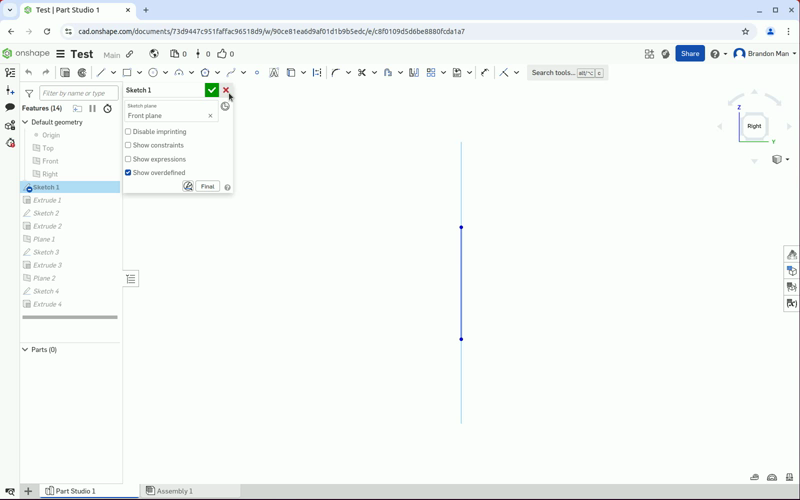
click(229, 92)
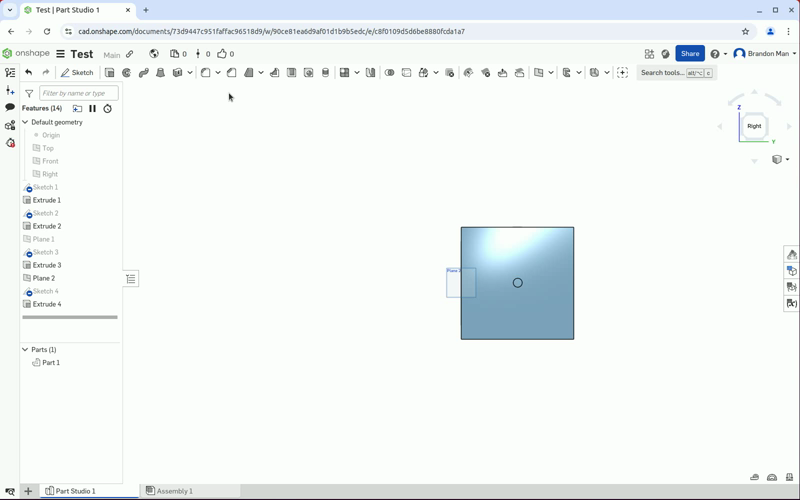
mouse_move(541, 75)
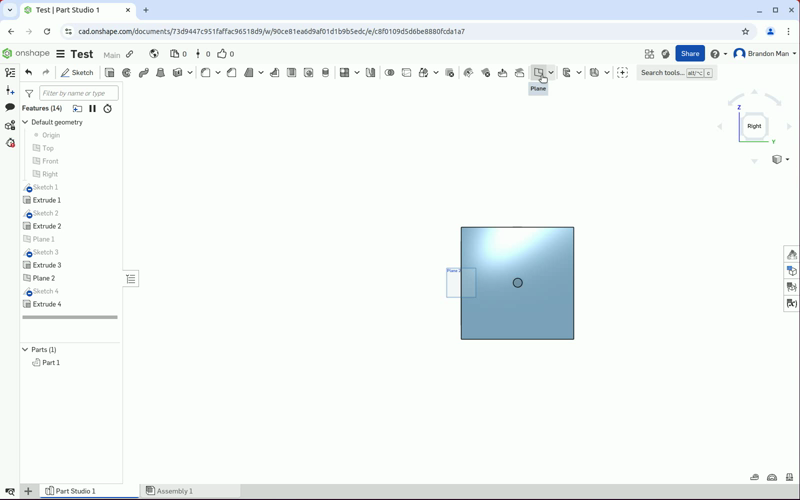
click(541, 75)
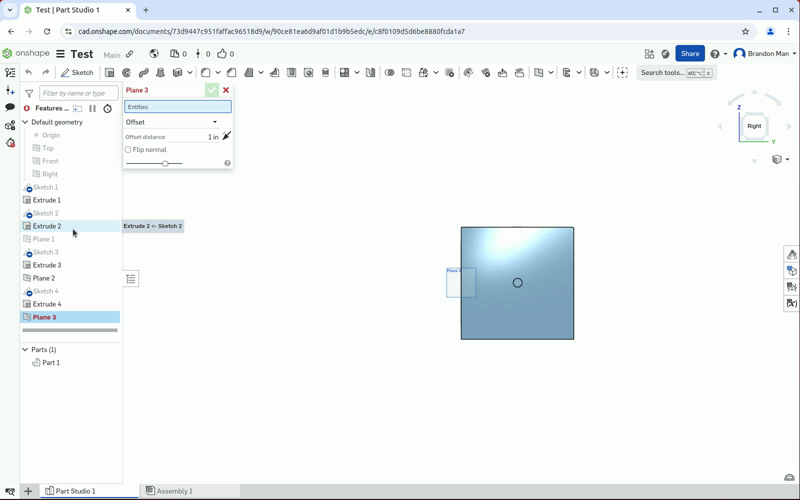
scroll(3)
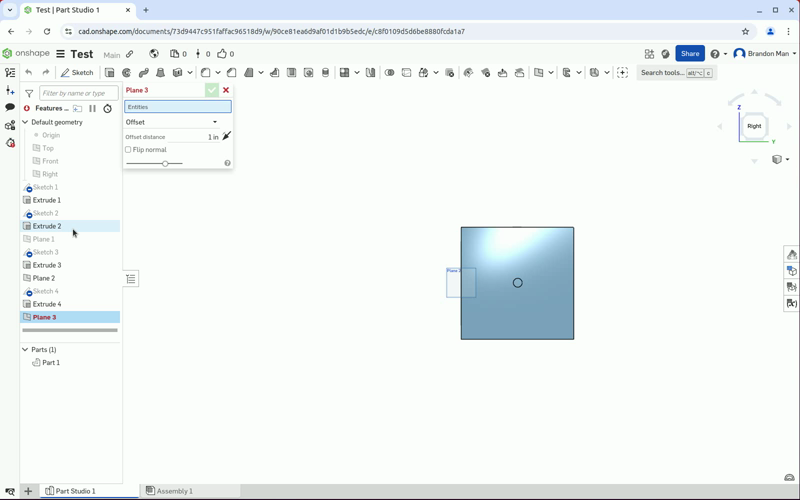
mouse_move(73, 176)
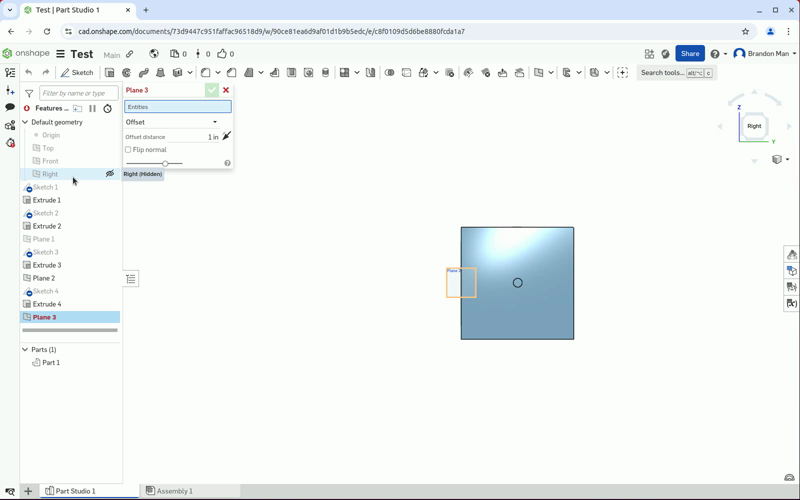
click(73, 176)
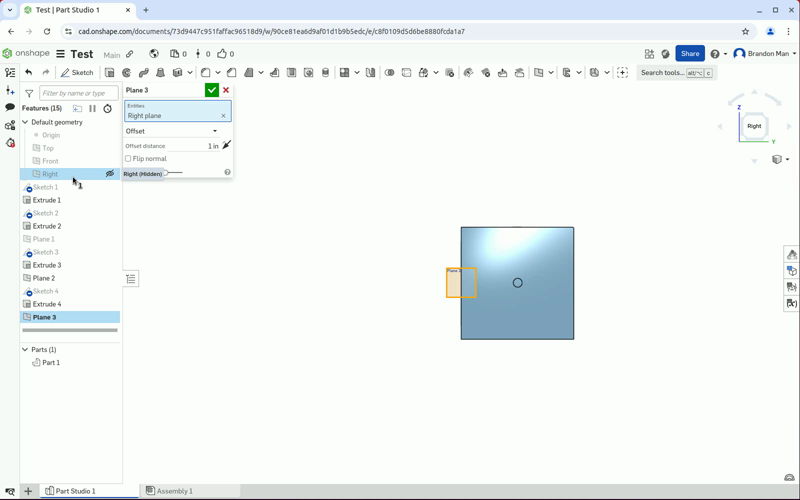
key(tab, 2)
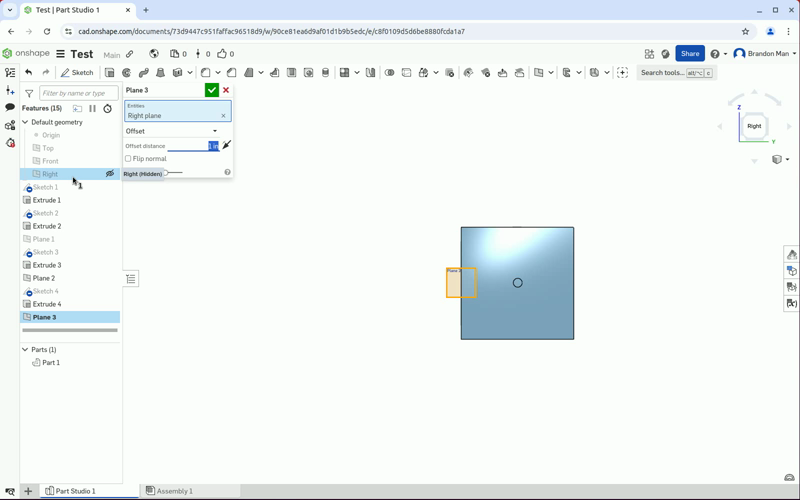
text(15.898)
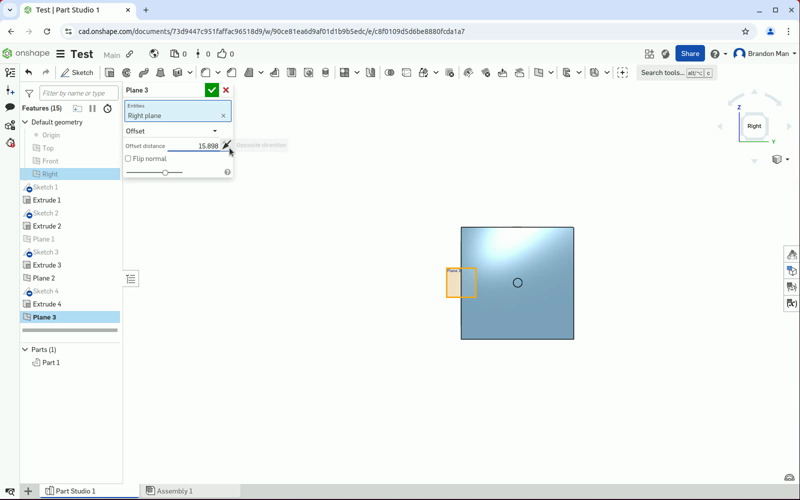
mouse_move(229, 147)
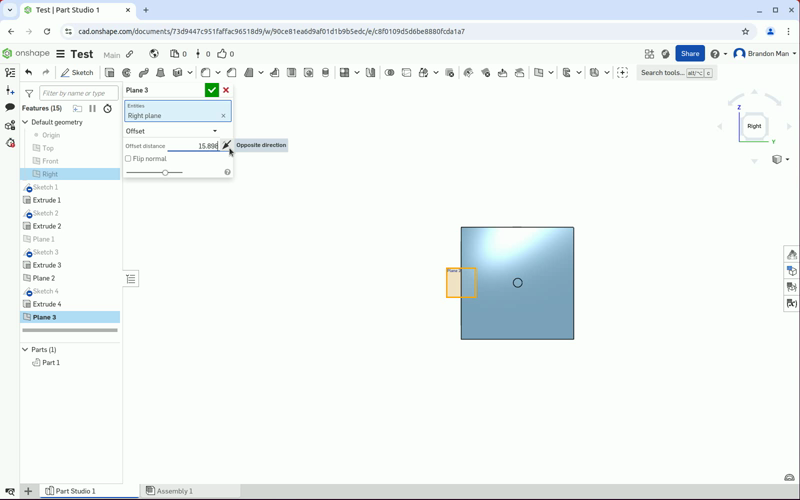
click(229, 147)
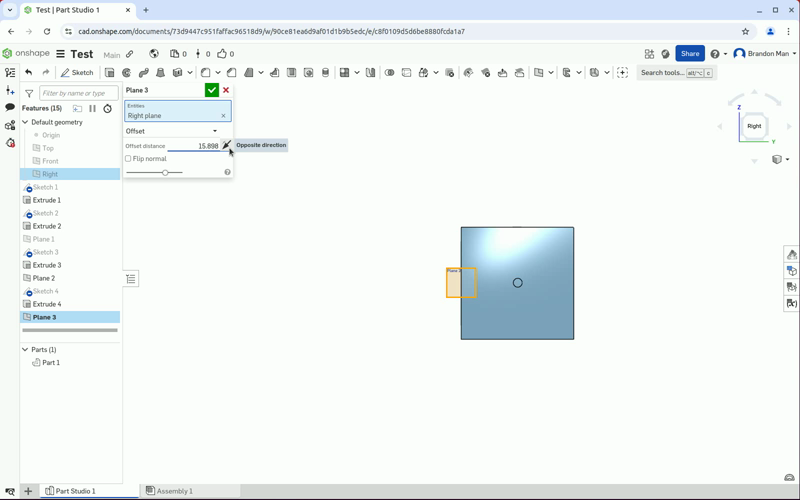
key(enter, 2)
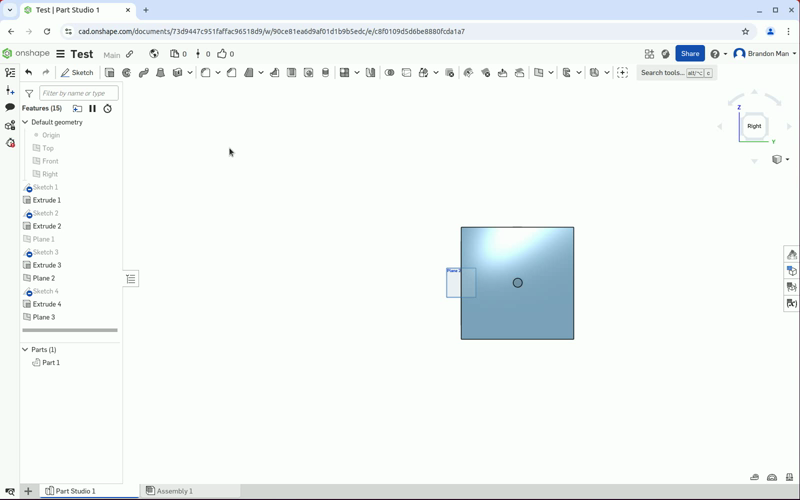
key(shift+s)
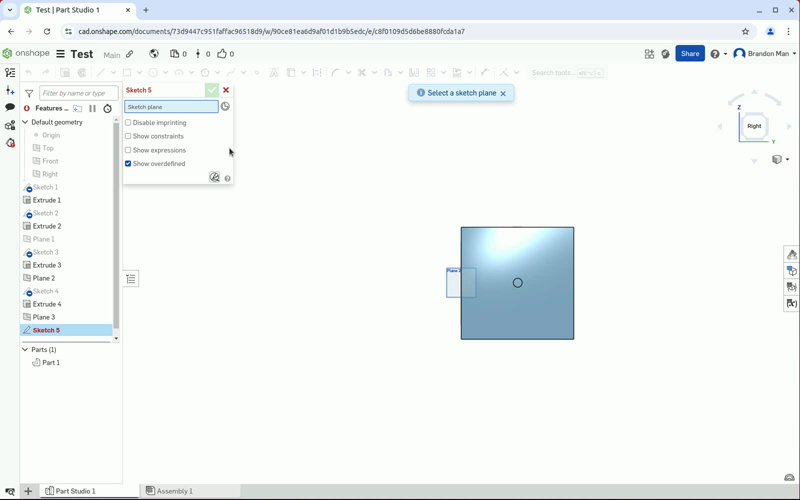
mouse_move(69, 319)
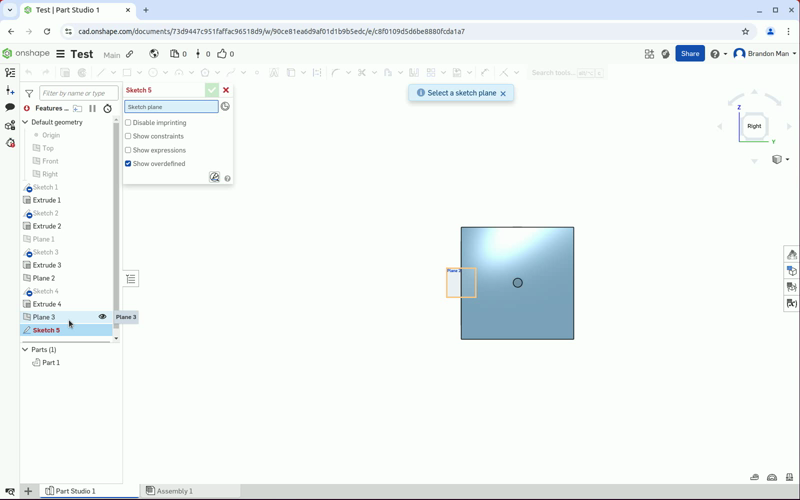
click(69, 319)
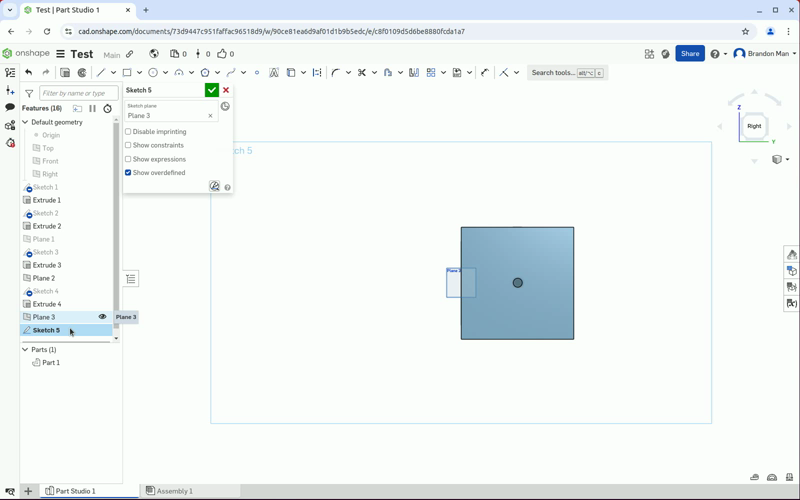
mouse_move(73, 352)
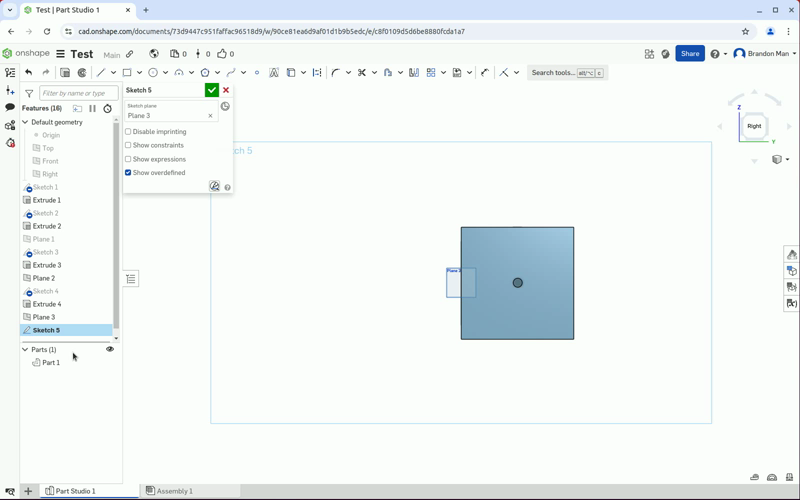
key(y)
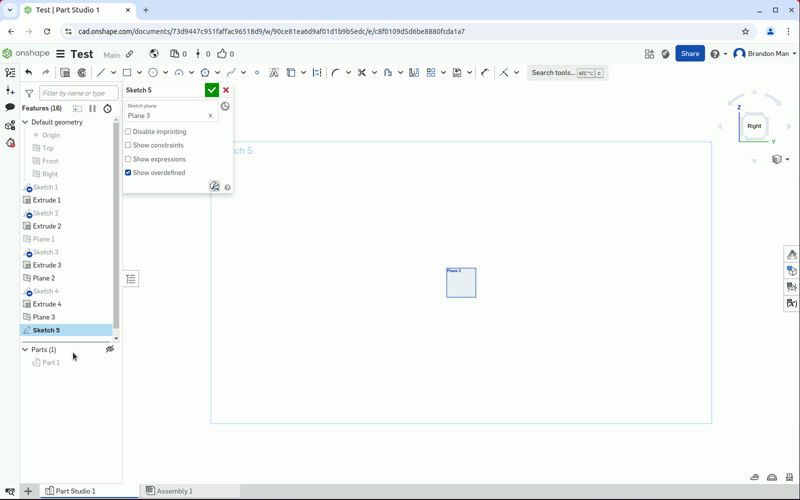
key(c)
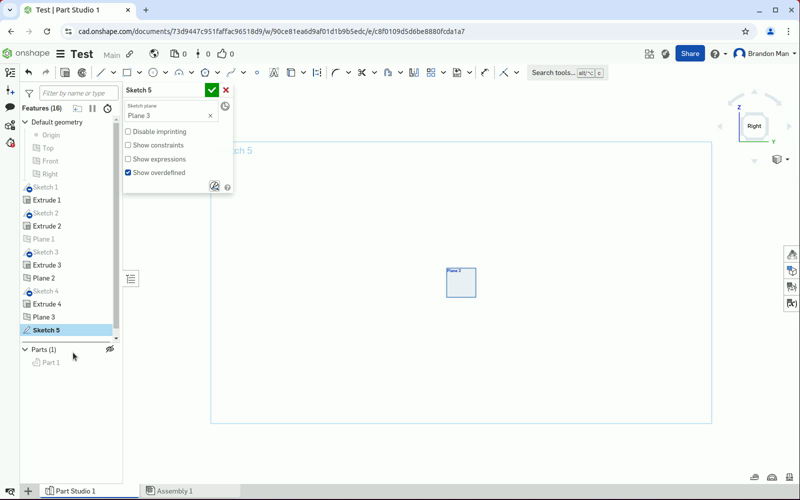
key_down(shift)
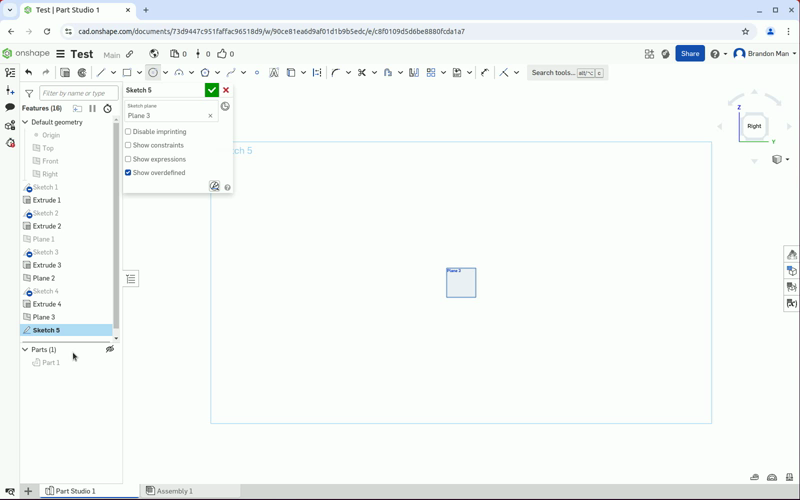
mouse_move(517, 282)
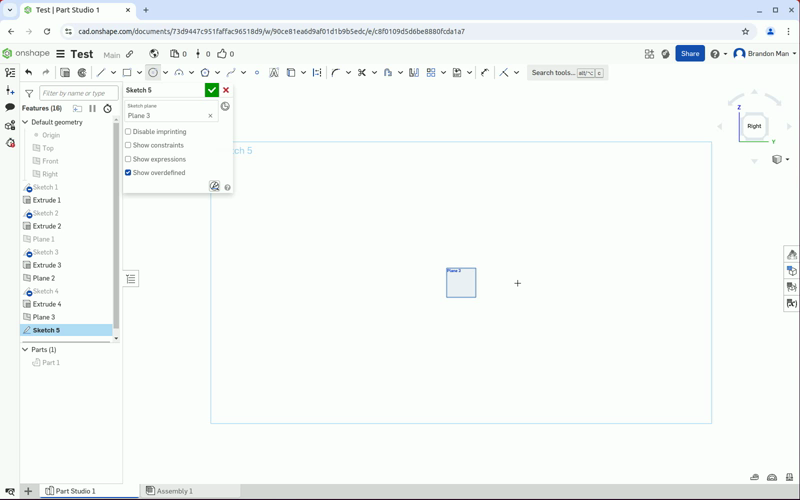
click(517, 282)
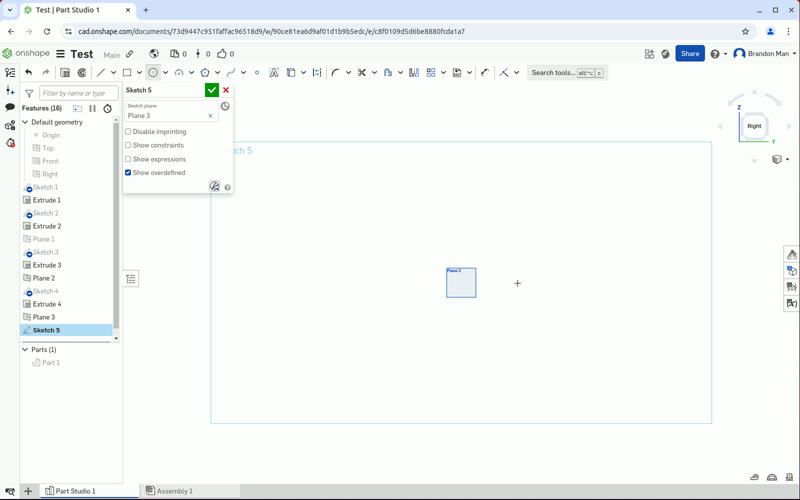
key_up(shift)
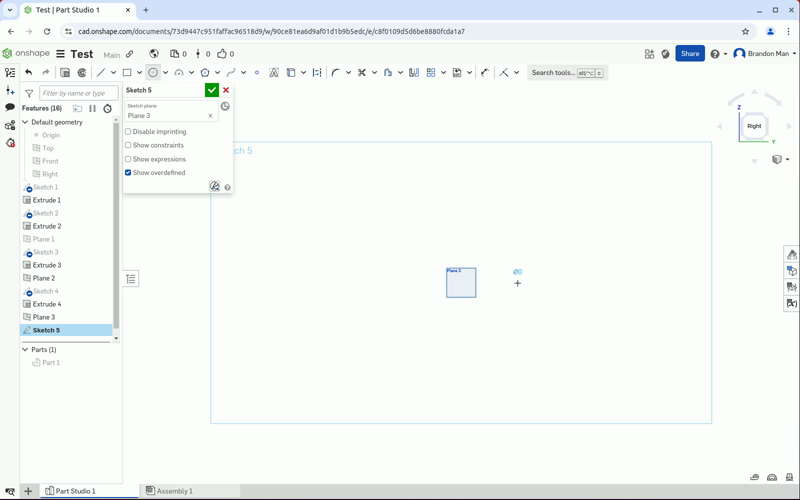
mouse_move(522, 282)
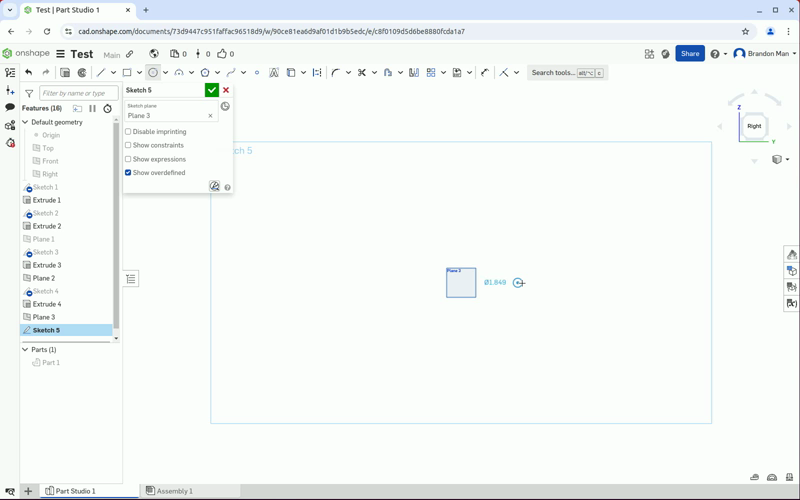
click(522, 282)
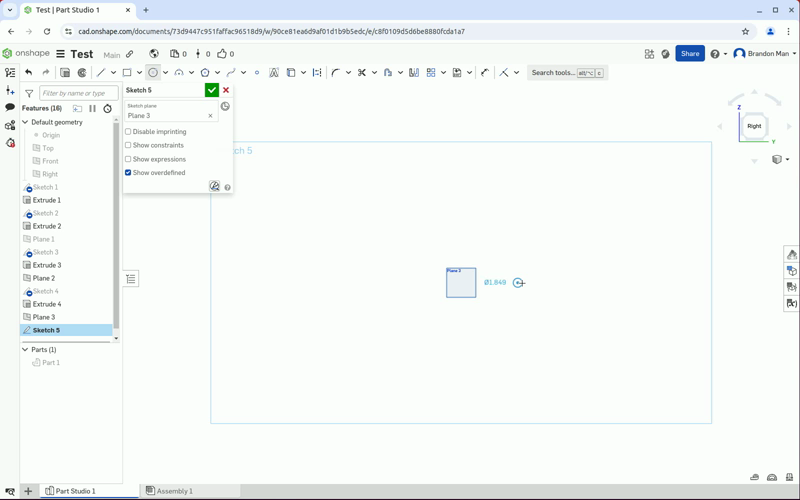
key(esc)
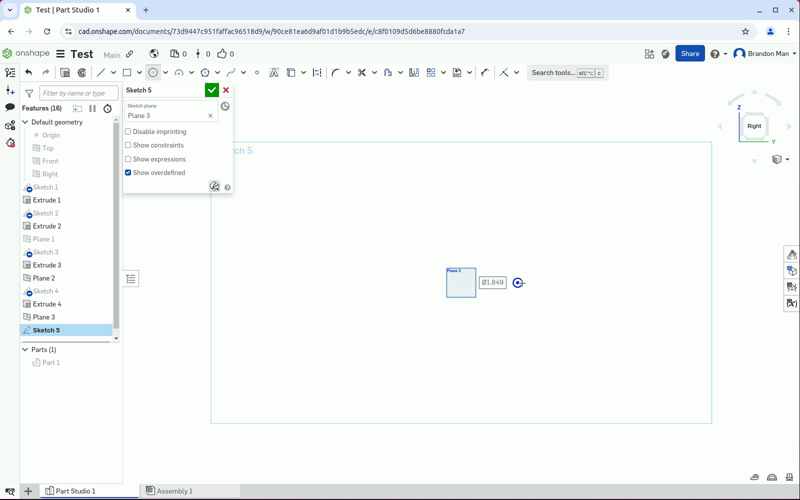
mouse_move(515, 282)
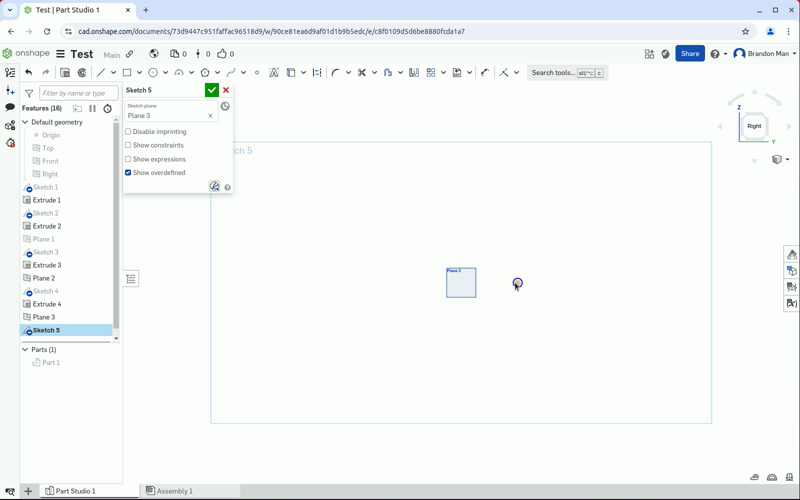
scroll(6)
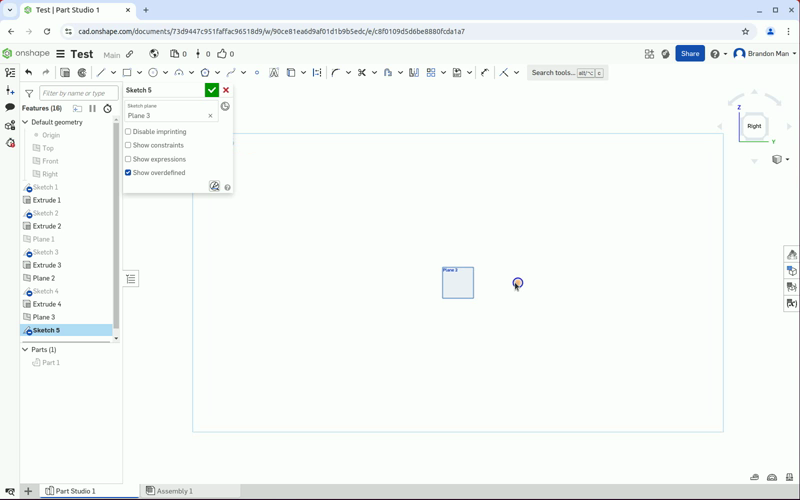
scroll(6)
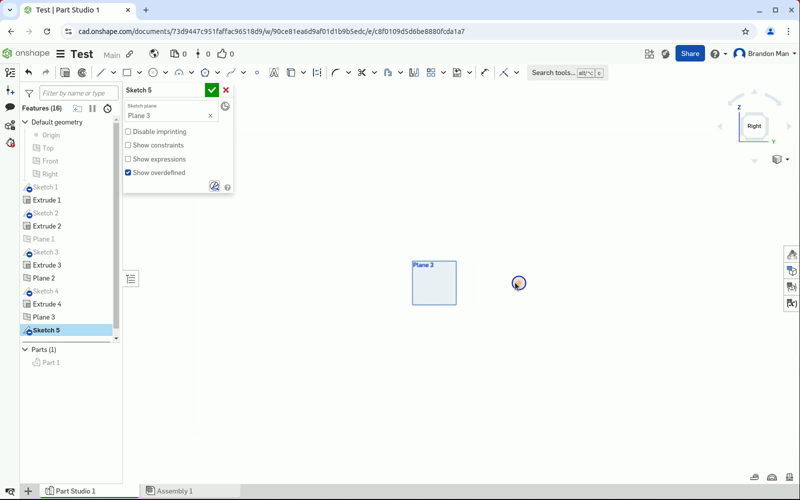
scroll(6)
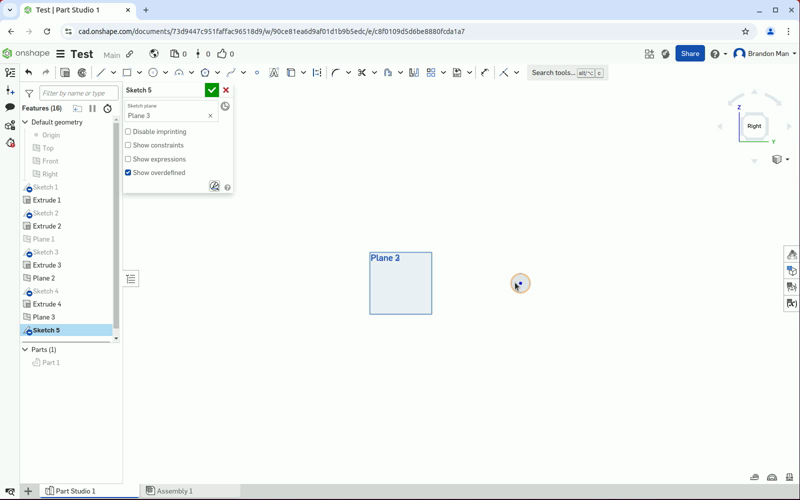
scroll(6)
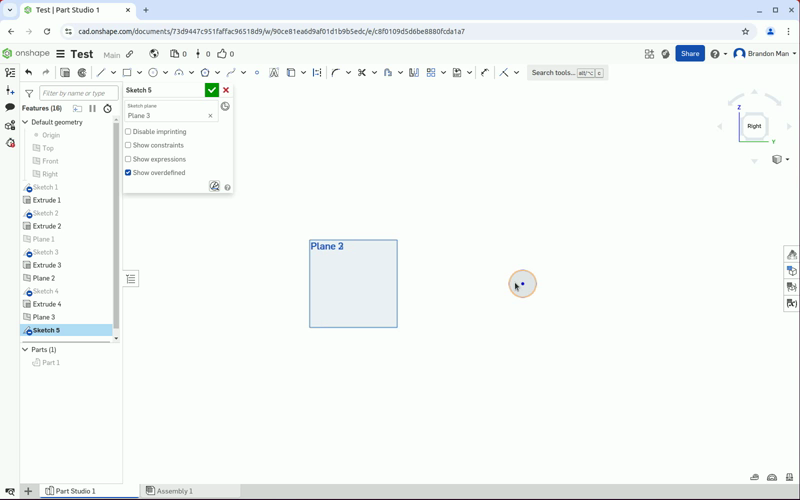
scroll(6)
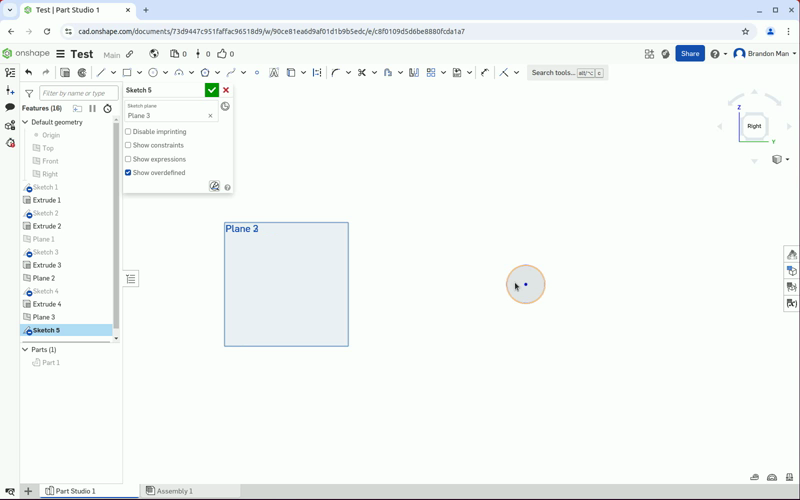
scroll(6)
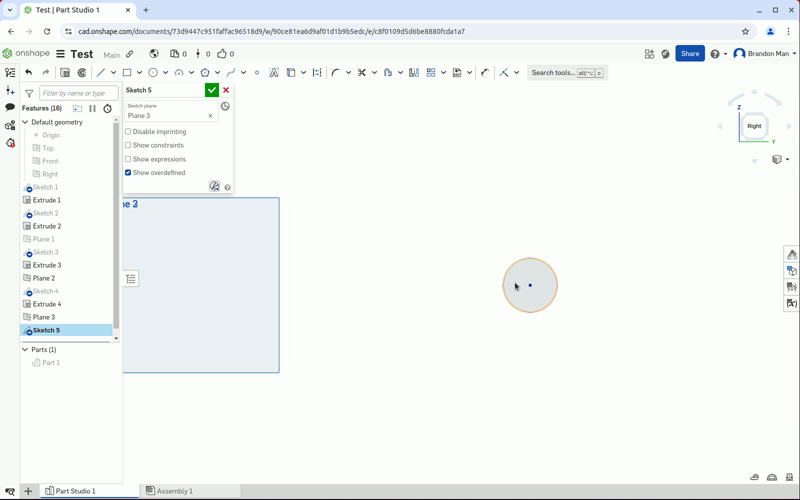
scroll(6)
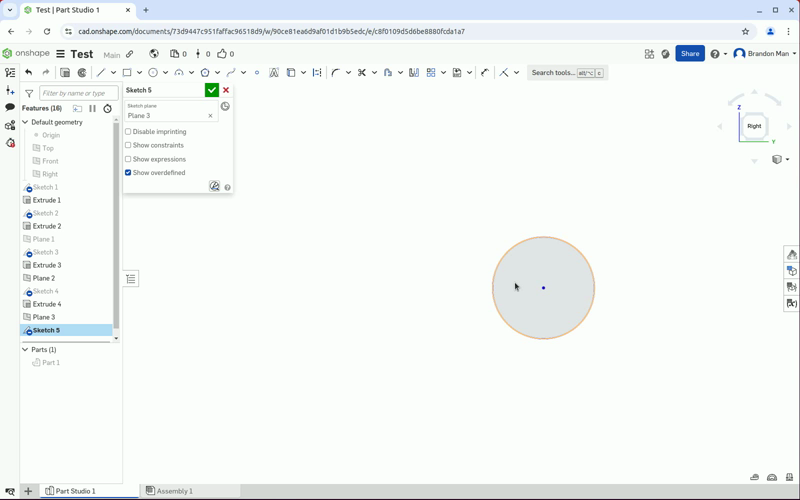
click(515, 282)
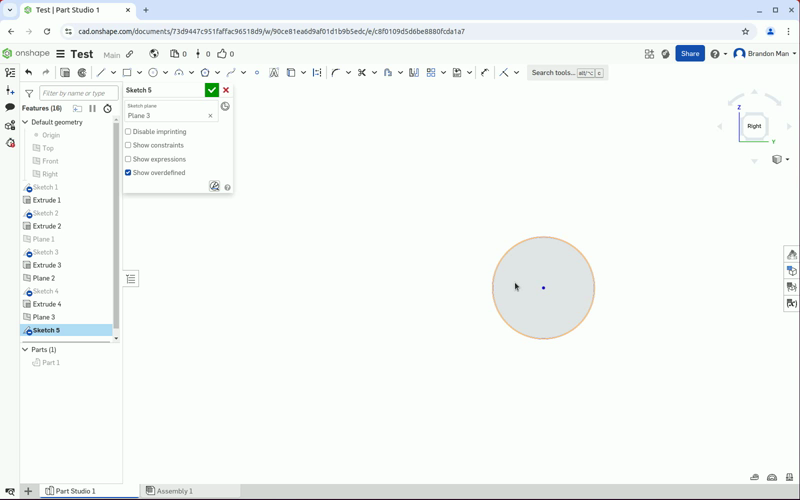
scroll(-6)
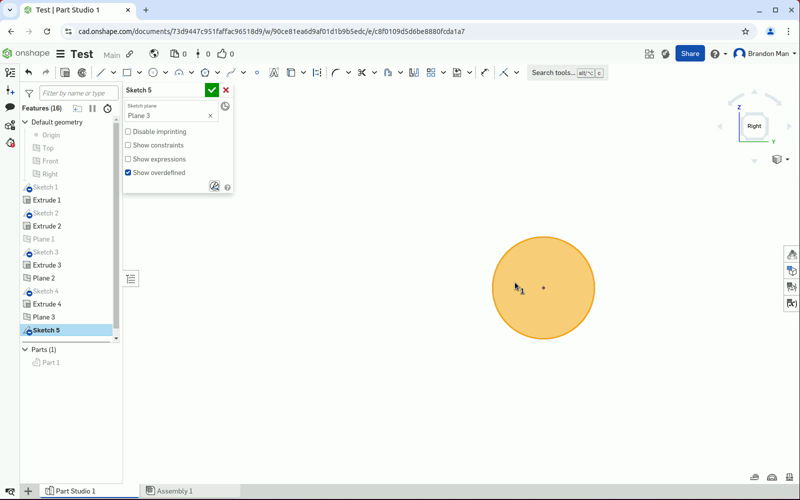
scroll(-6)
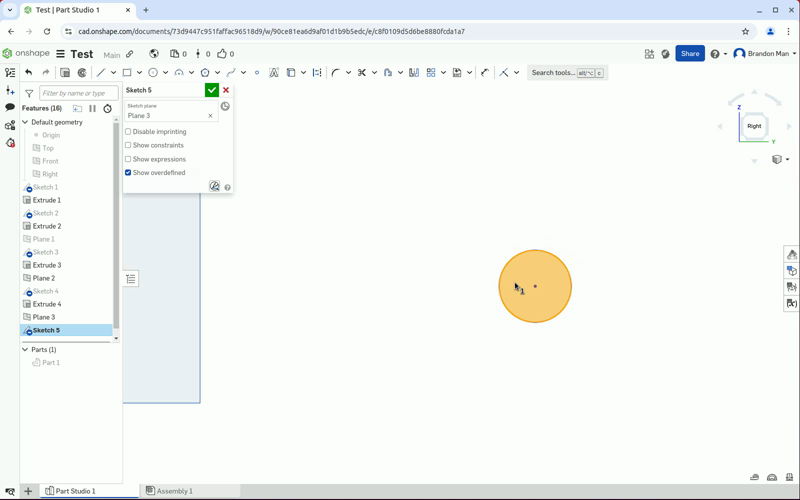
scroll(-6)
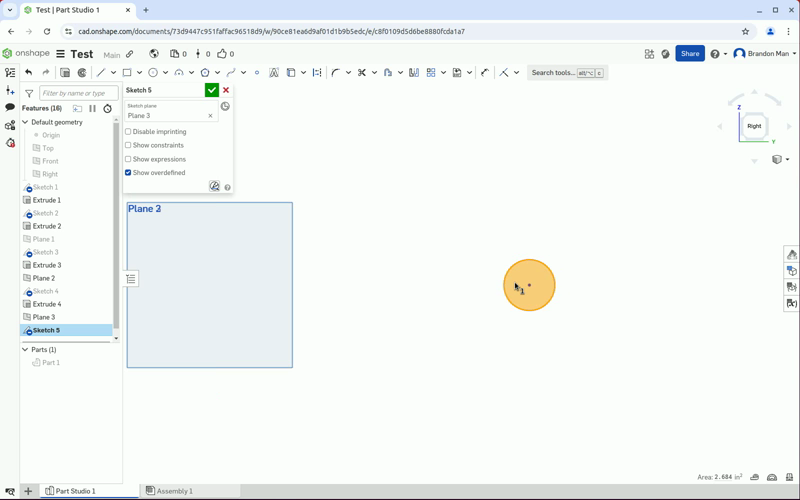
scroll(-6)
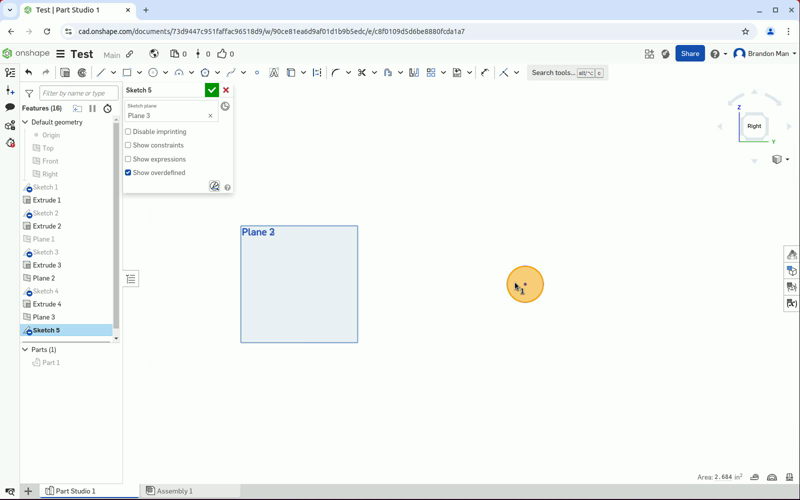
scroll(-6)
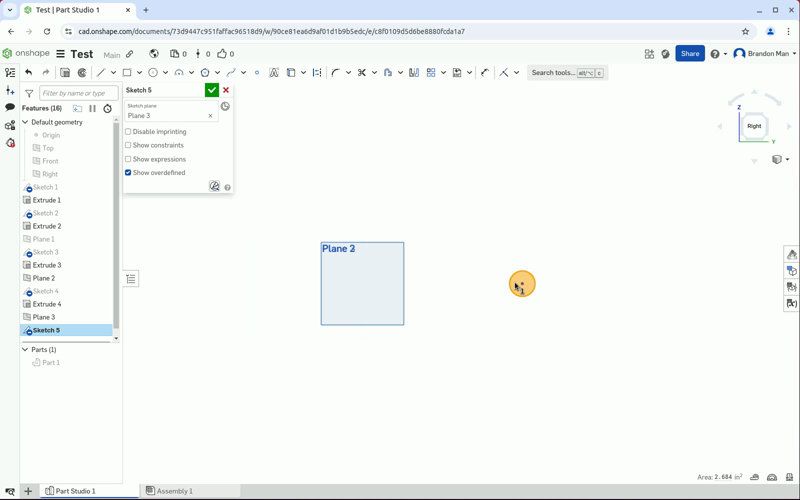
scroll(-6)
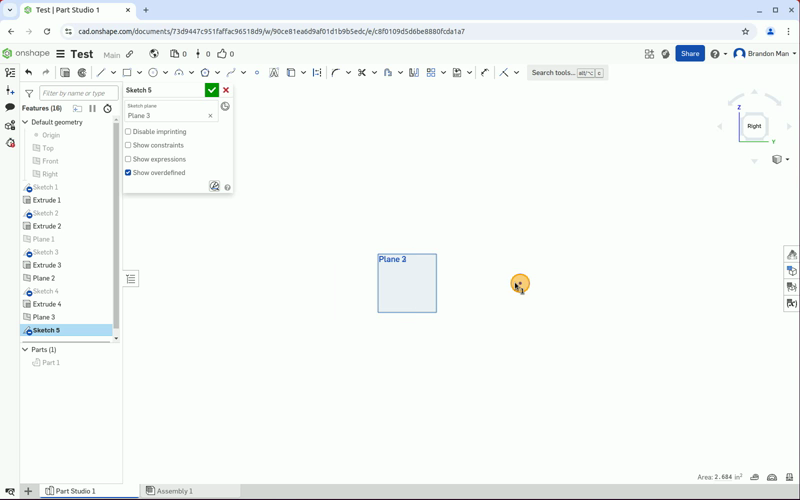
scroll(-6)
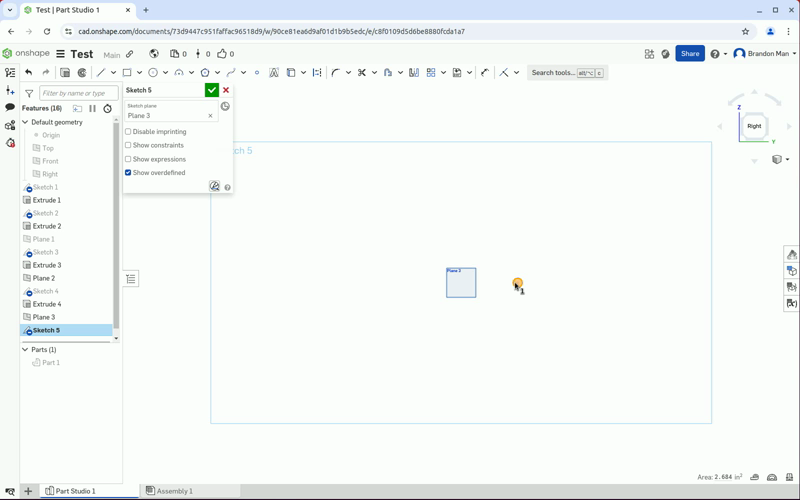
mouse_move(73, 352)
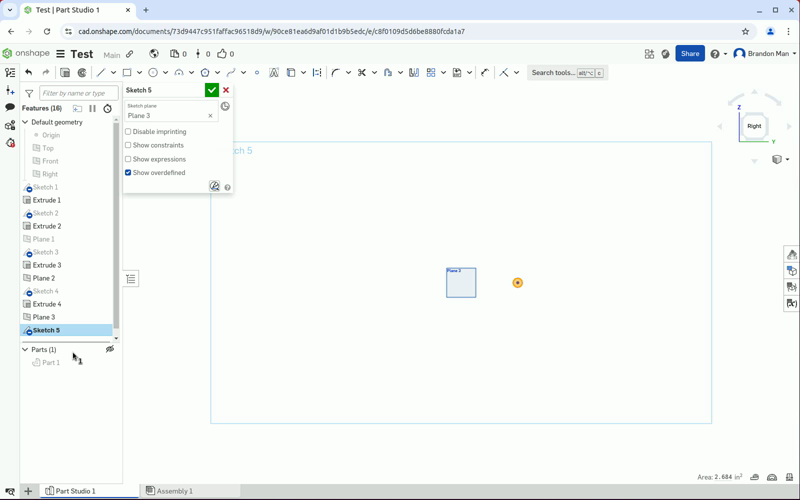
key(shift+y)
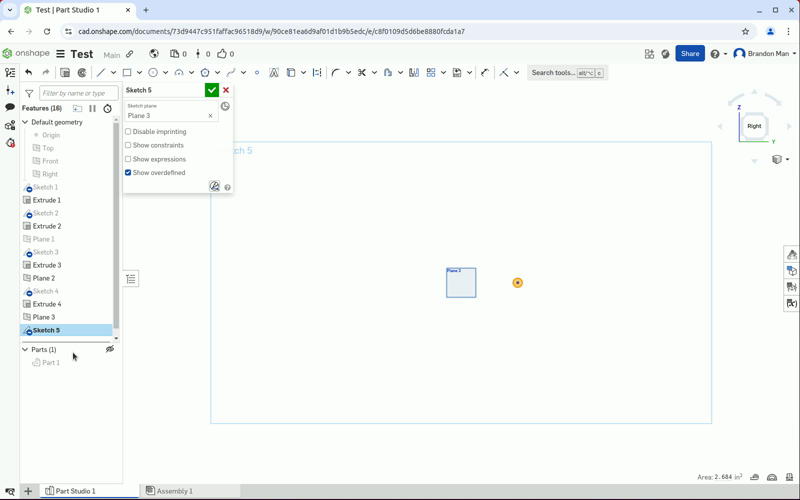
key(shift+e)
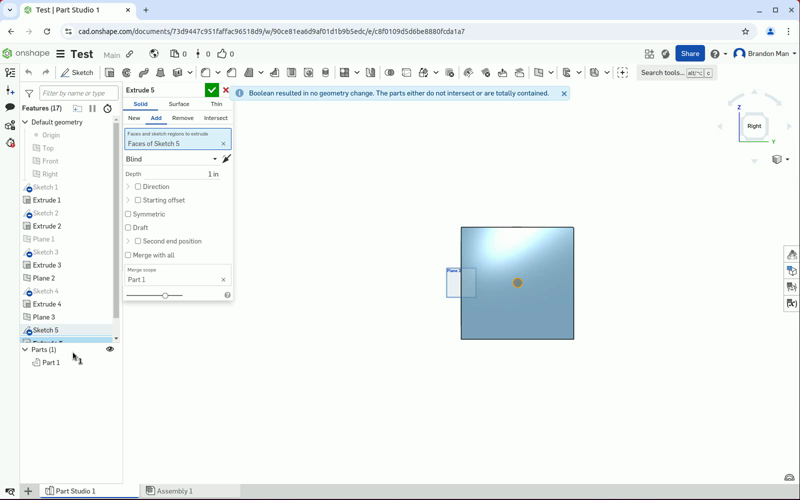
mouse_move(143, 106)
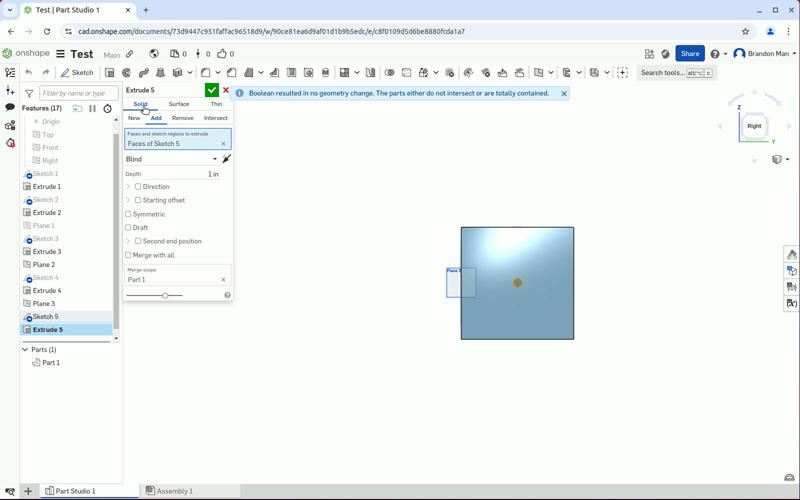
click(143, 106)
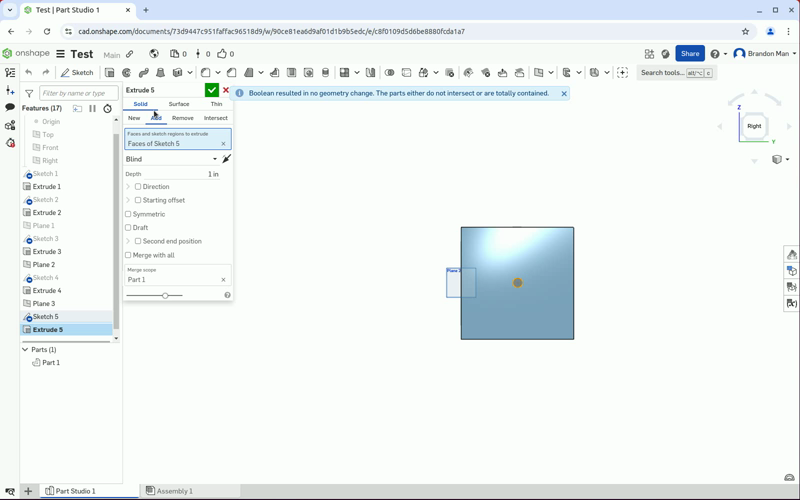
mouse_move(186, 120)
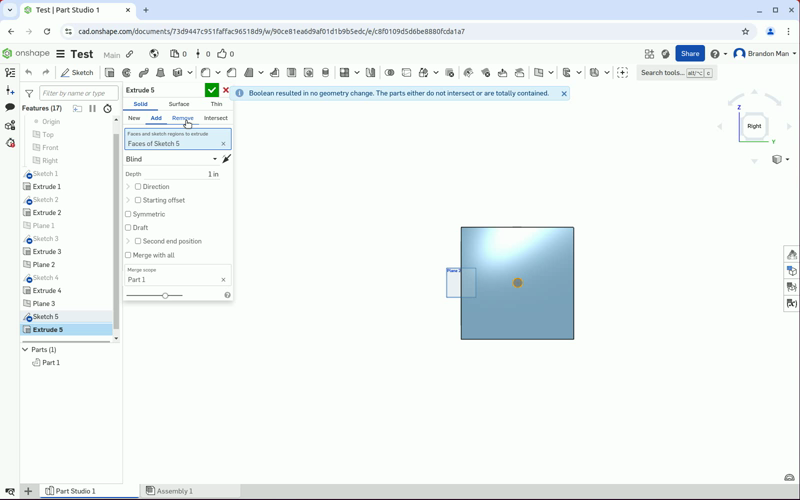
click(186, 120)
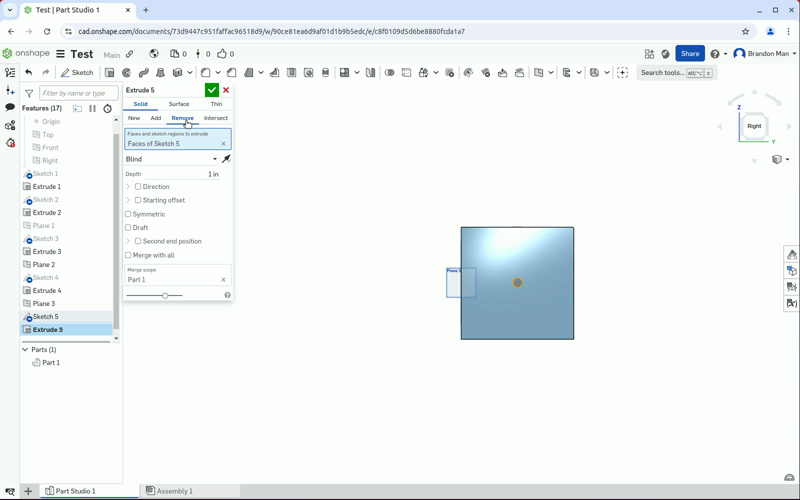
key(tab, 4)
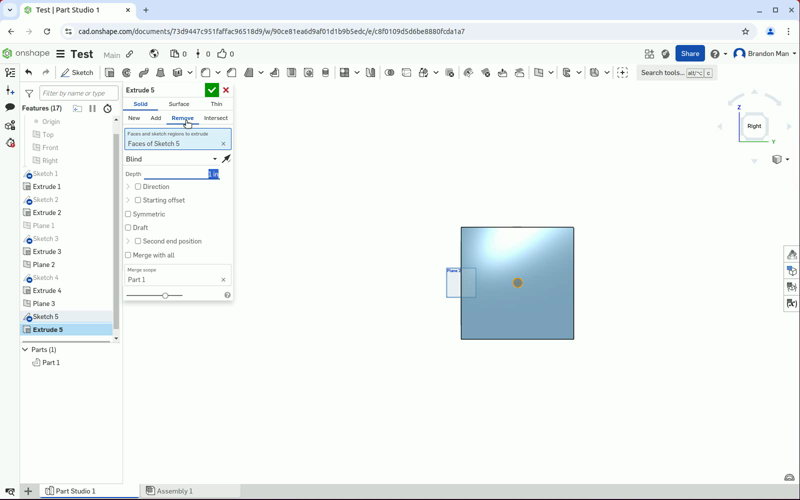
text(2.889)
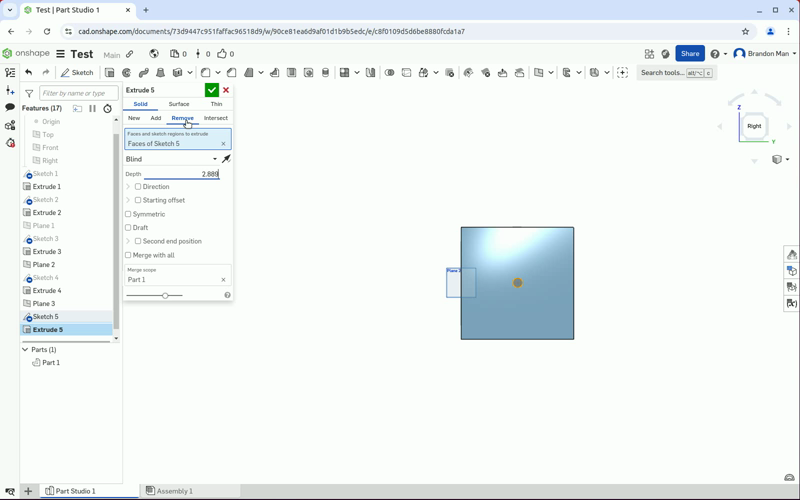
key(tab, 6)
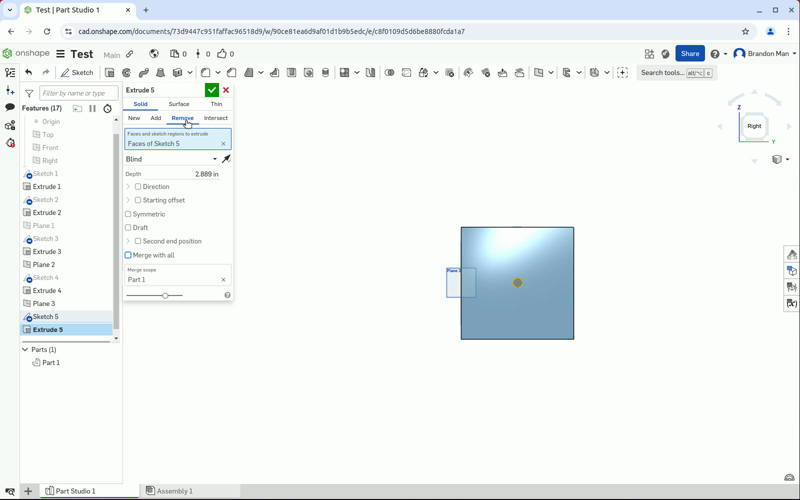
key(space)
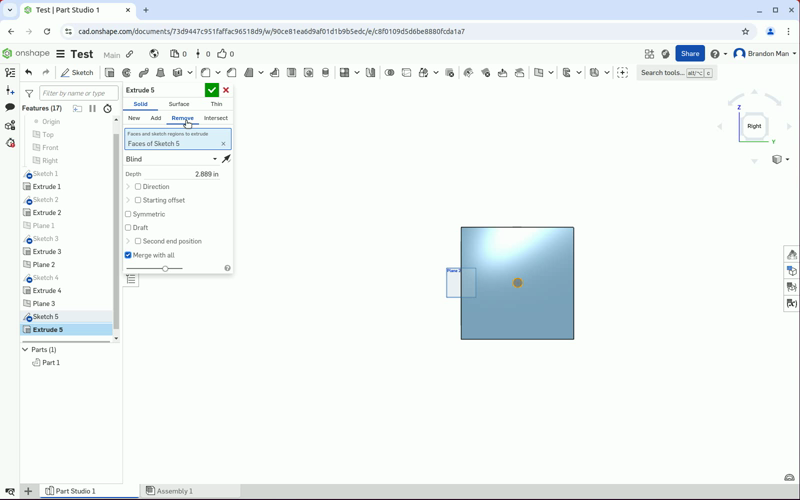
key(enter)
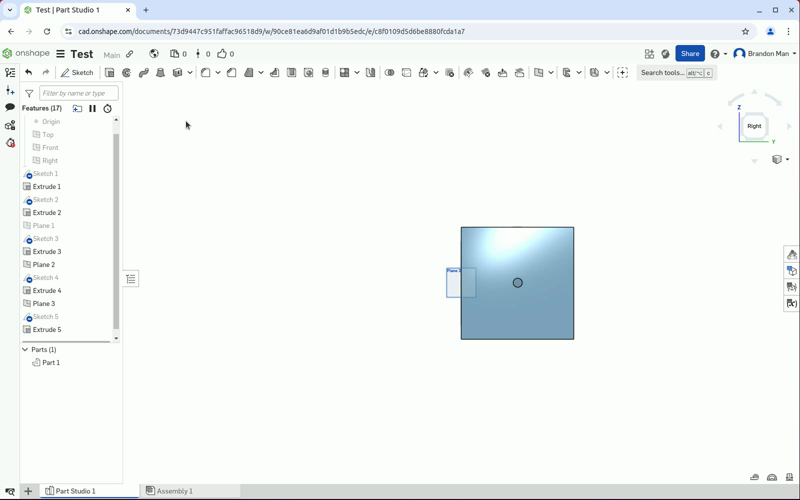
key(shift+h)
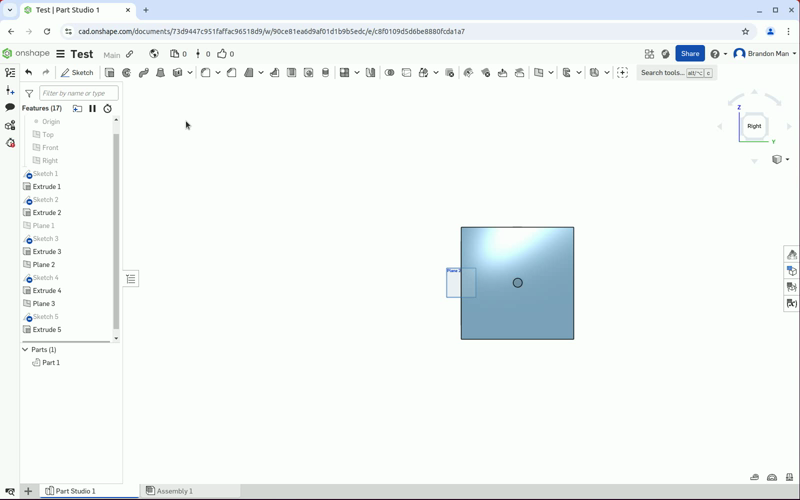
key(shift+h)
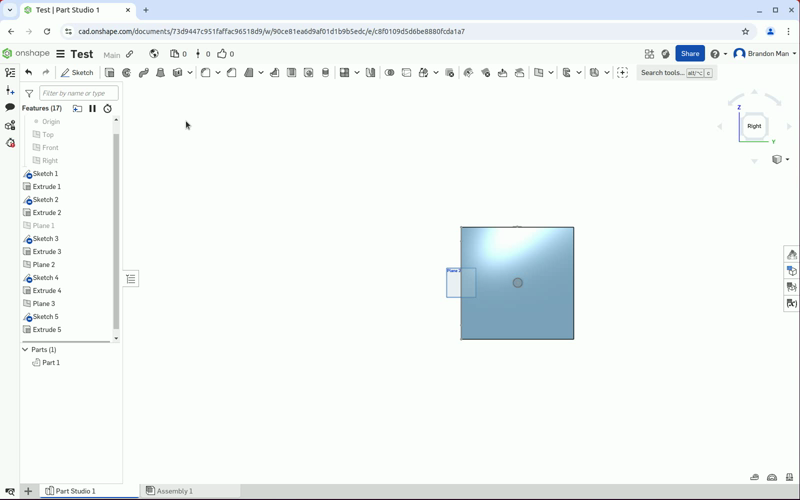
key(shift+7)
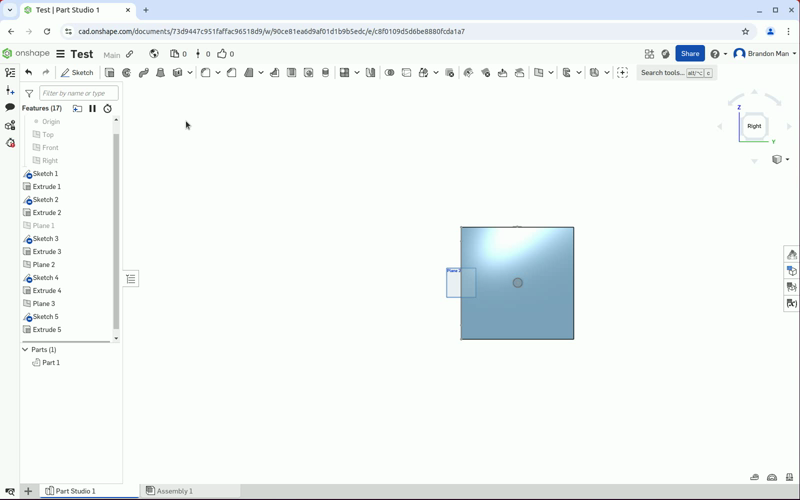
key(right, 2)
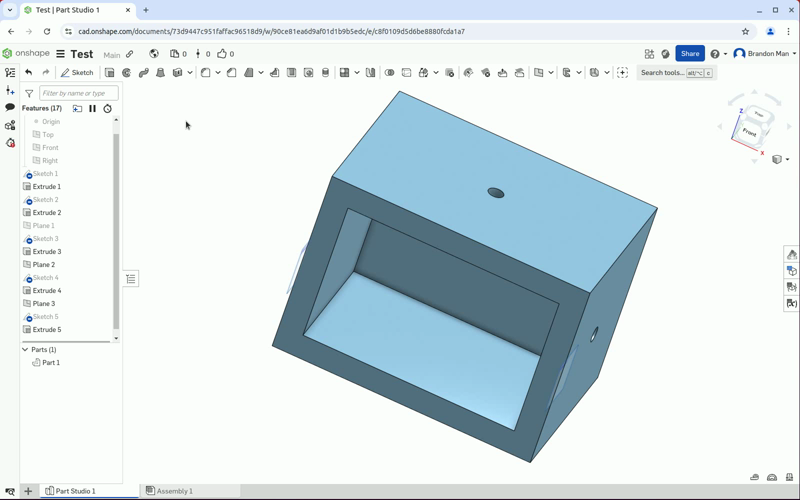
key(down, 2)
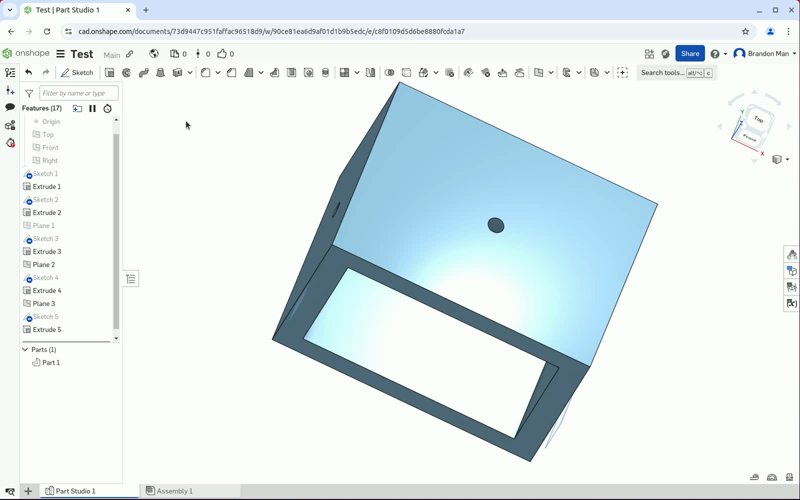
key(up, 2)
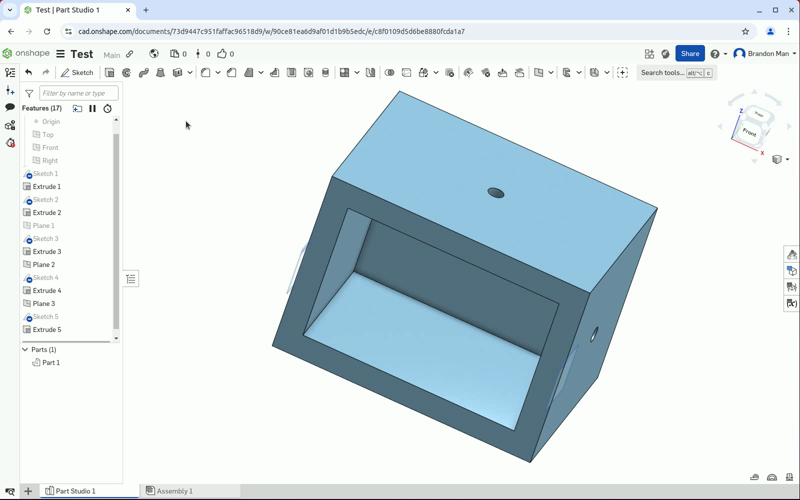
key(left, 2)
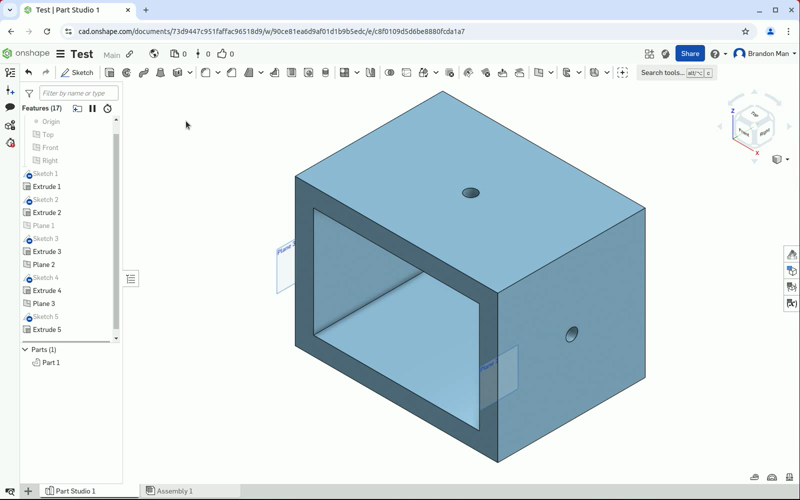
mouse_move(69, 176)
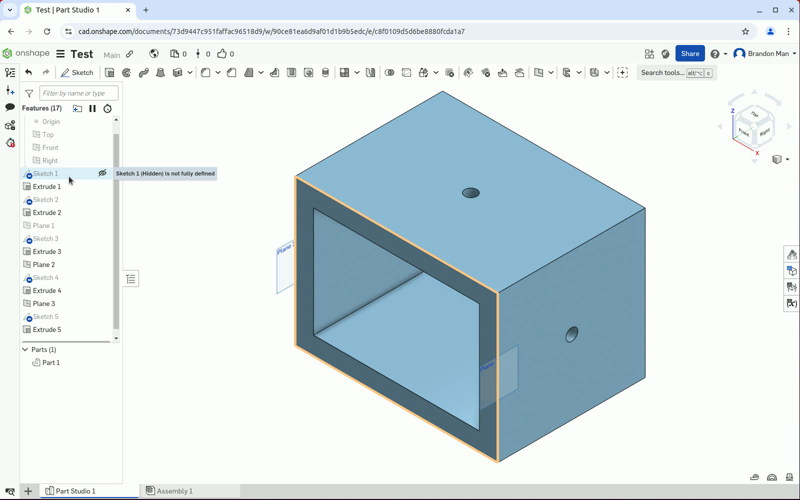
click(69, 176)